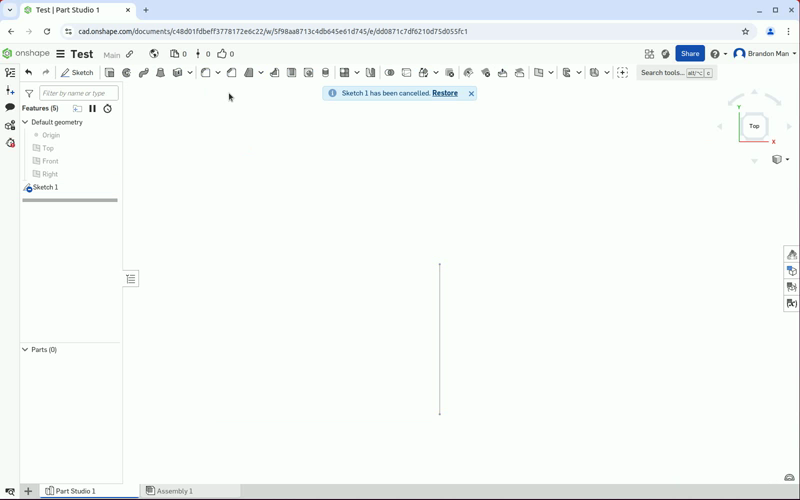
key(shift+h)
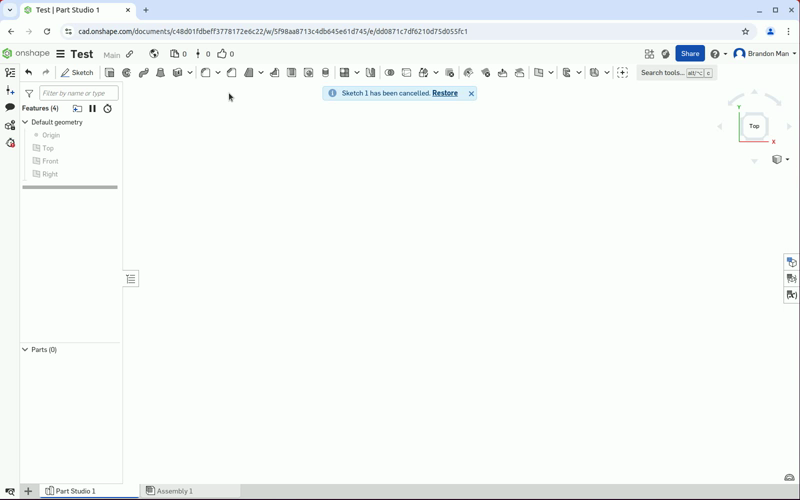
mouse_move(73, 352)
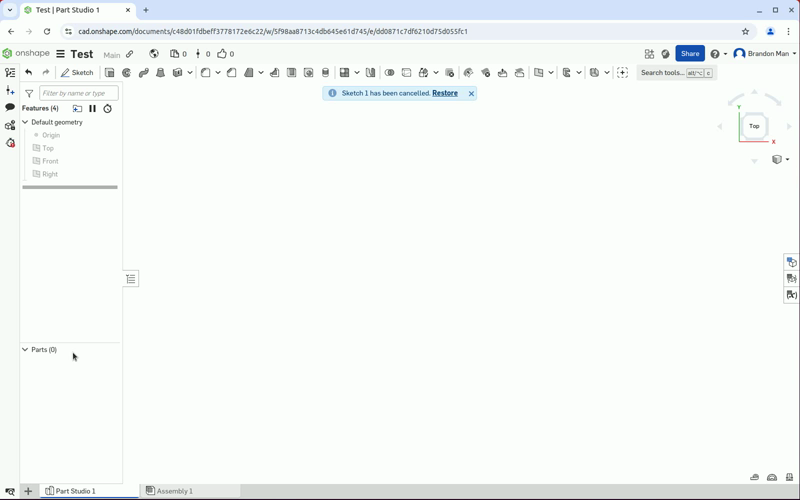
key(y)
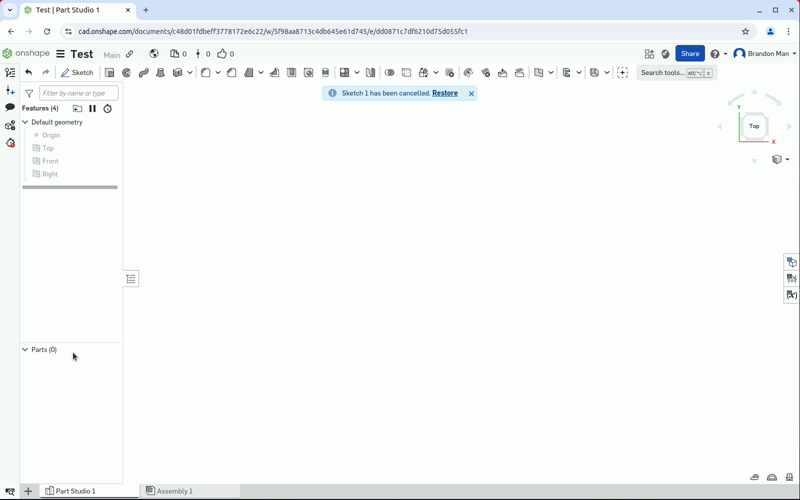
key(shift+p)
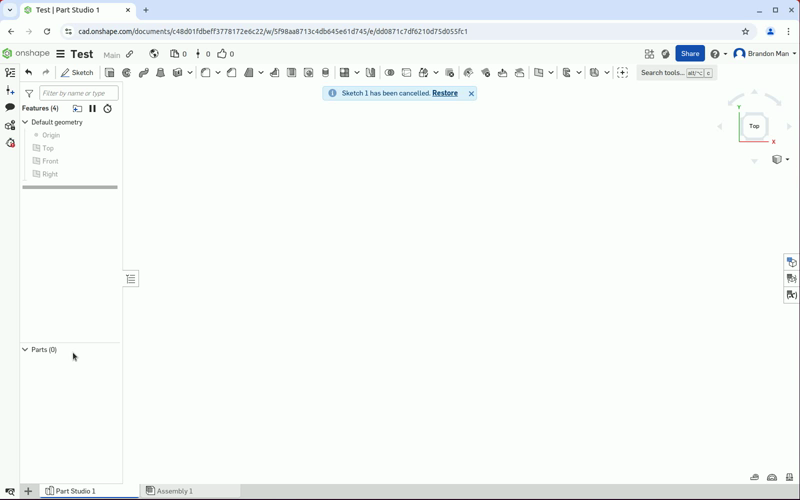
key(space)
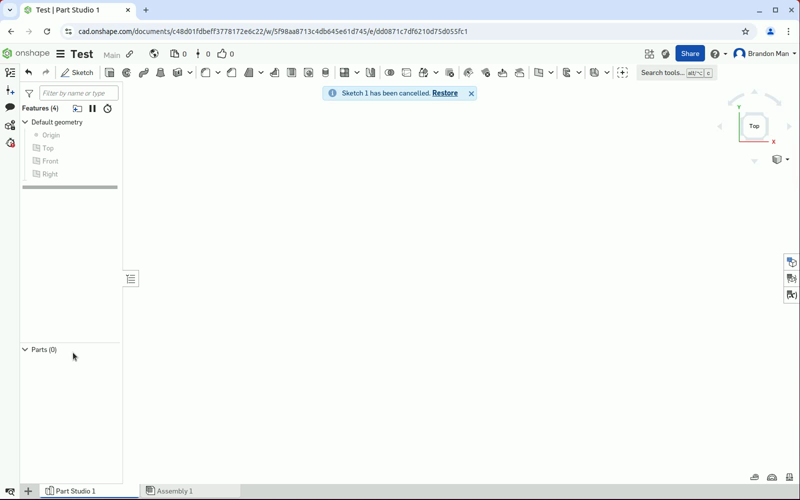
key_down(shift)
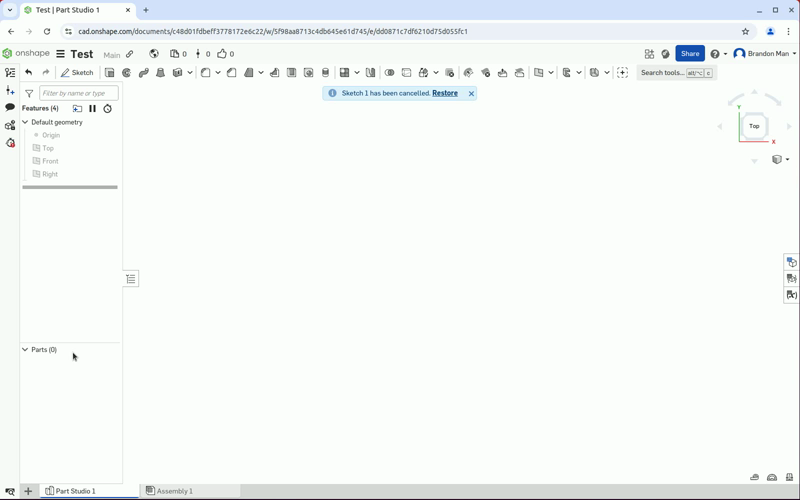
key(up)
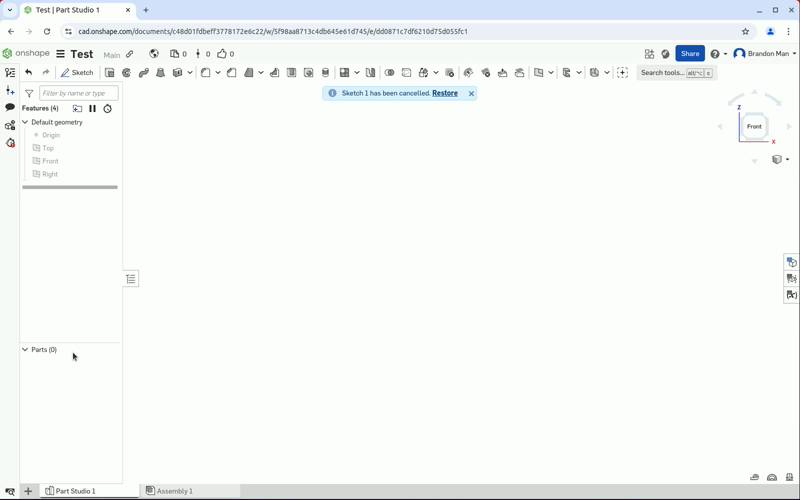
key_up(shift)
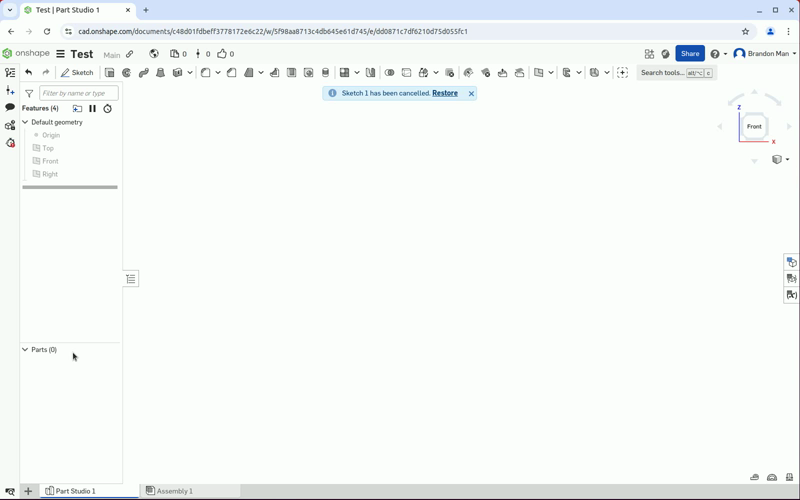
mouse_move(73, 352)
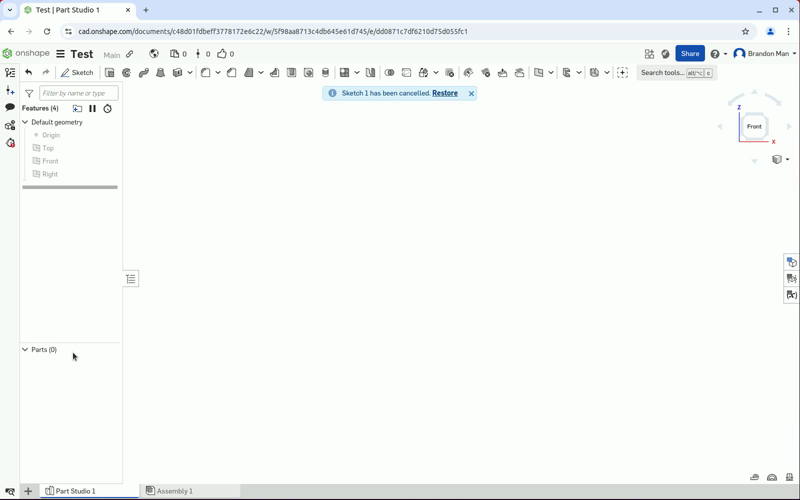
key(shift+y)
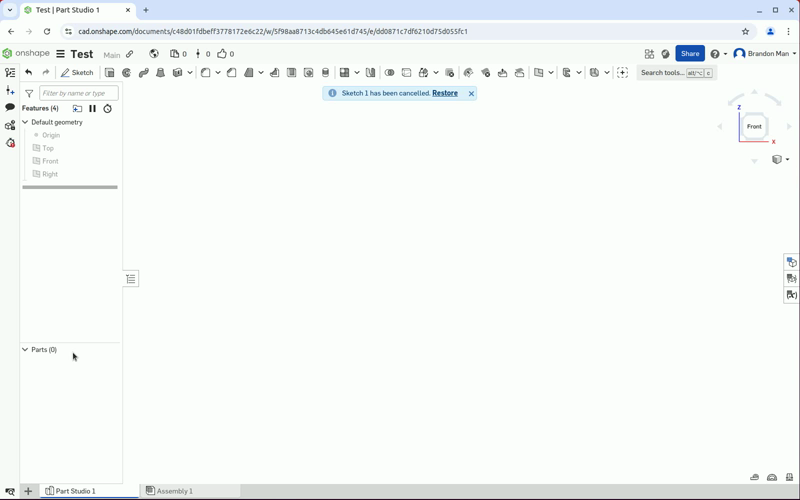
key(shift+s)
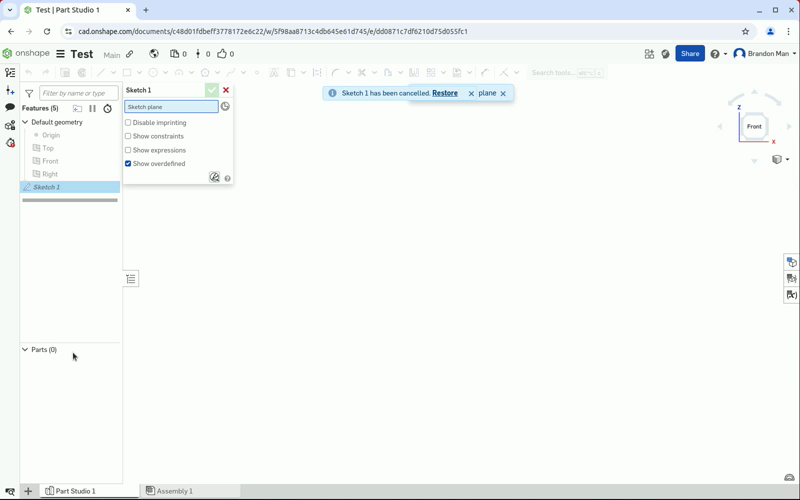
mouse_move(73, 163)
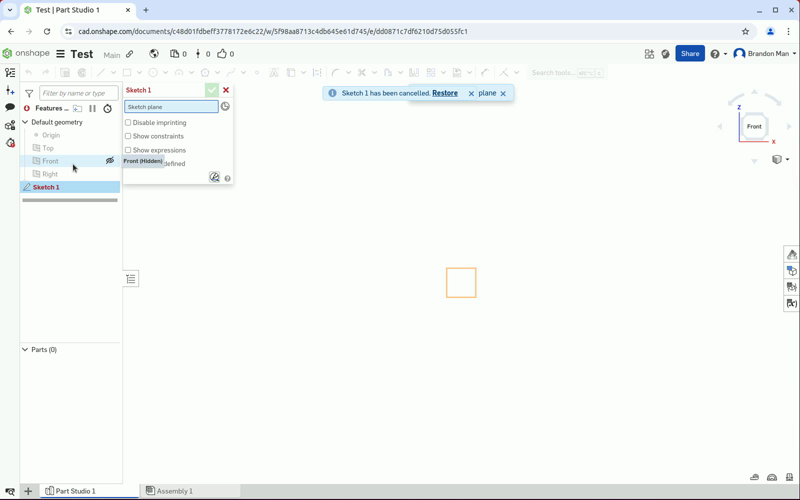
click(73, 163)
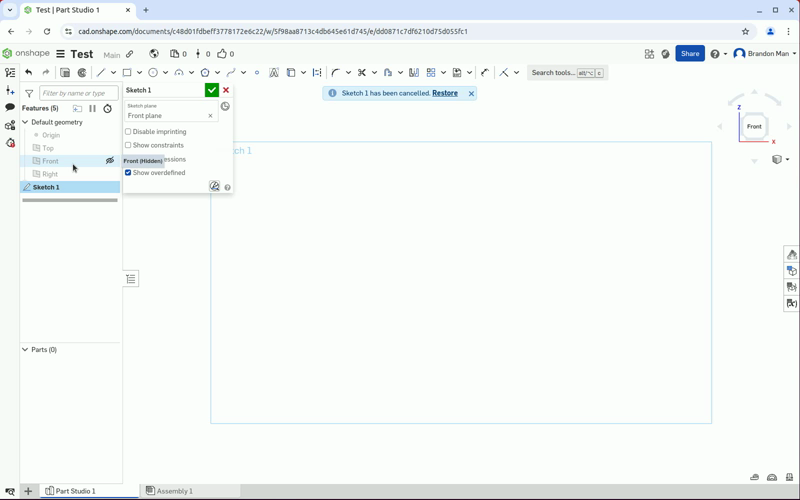
mouse_move(73, 352)
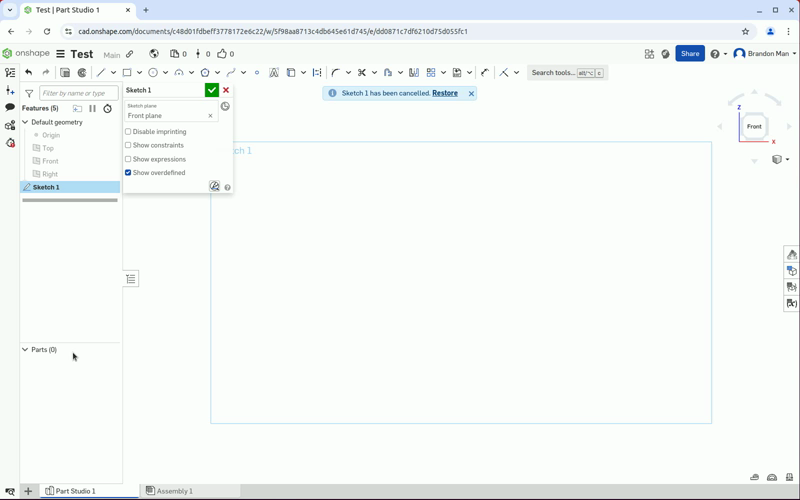
key(y)
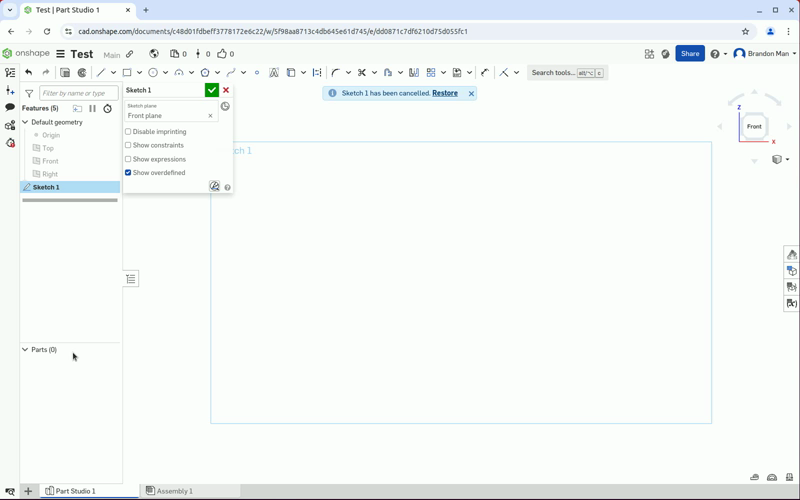
key(l)
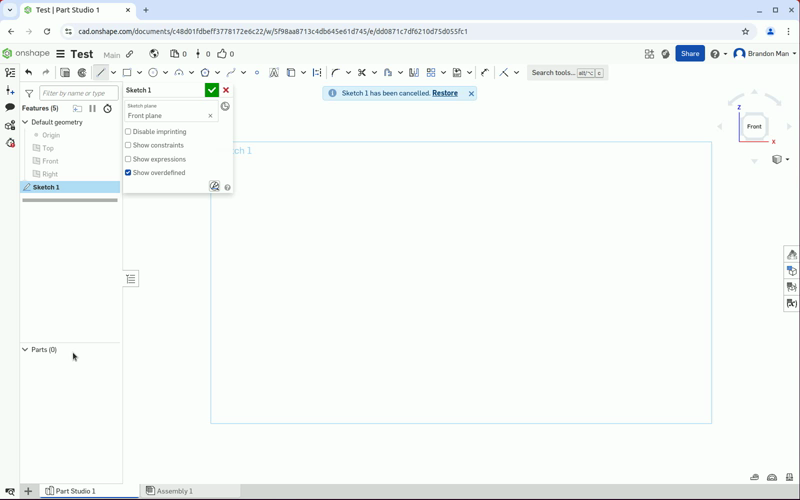
key_down(shift)
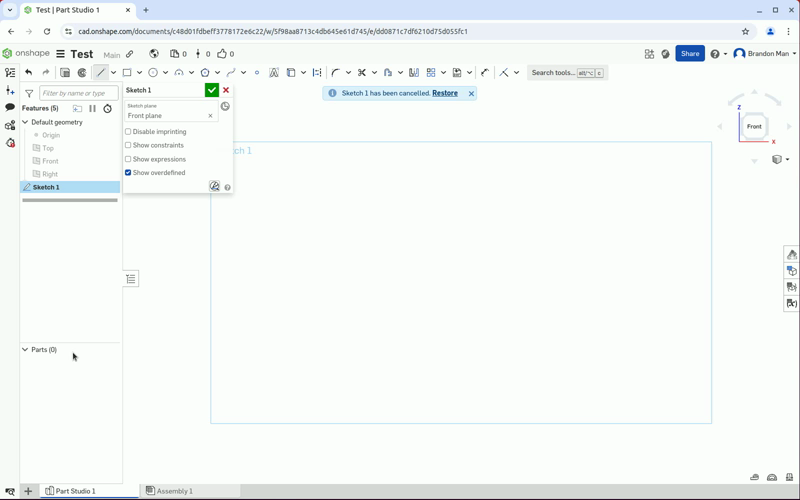
mouse_move(348, 334)
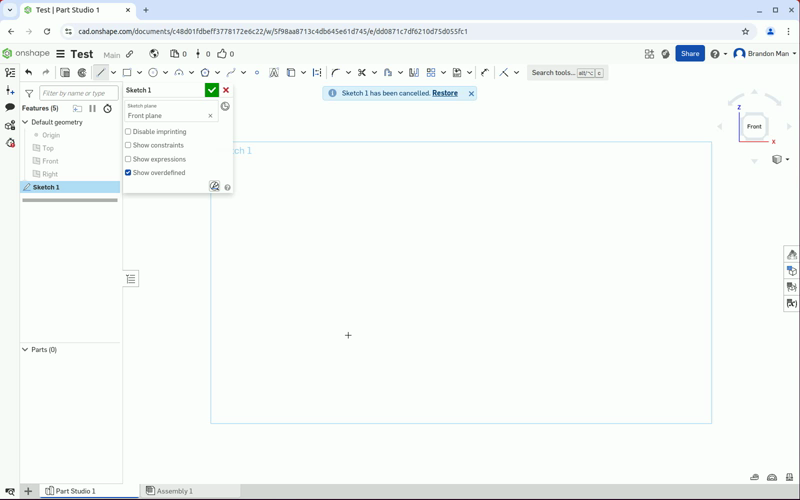
click(348, 334)
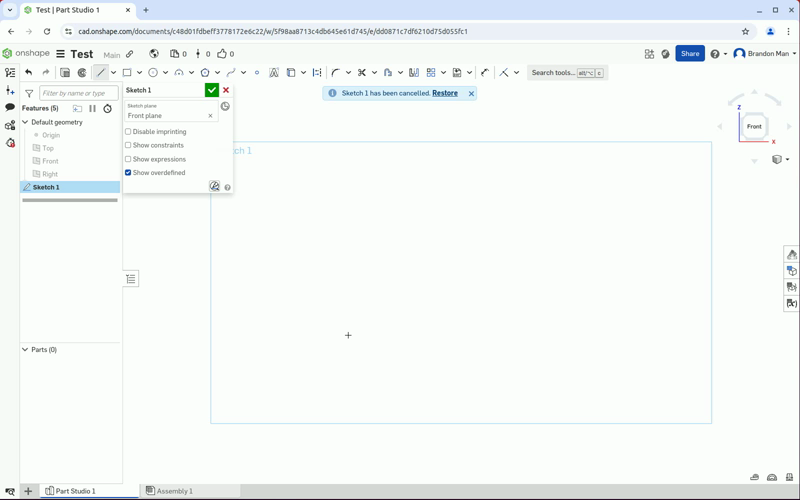
key_up(shift)
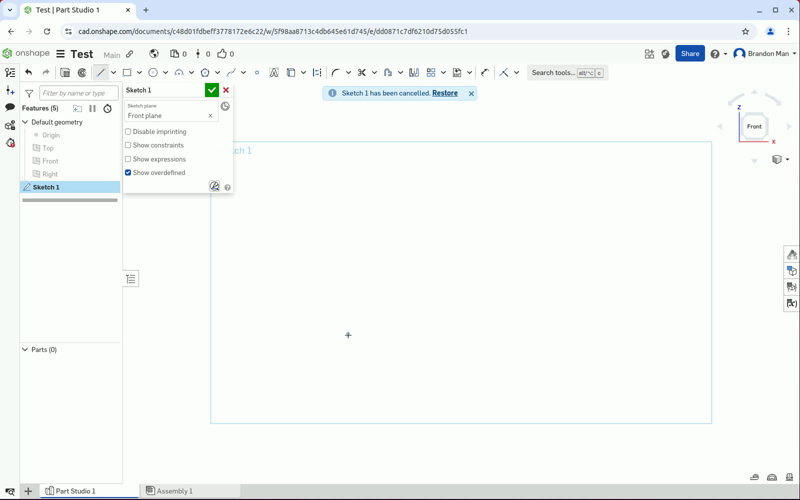
key_down(shift)
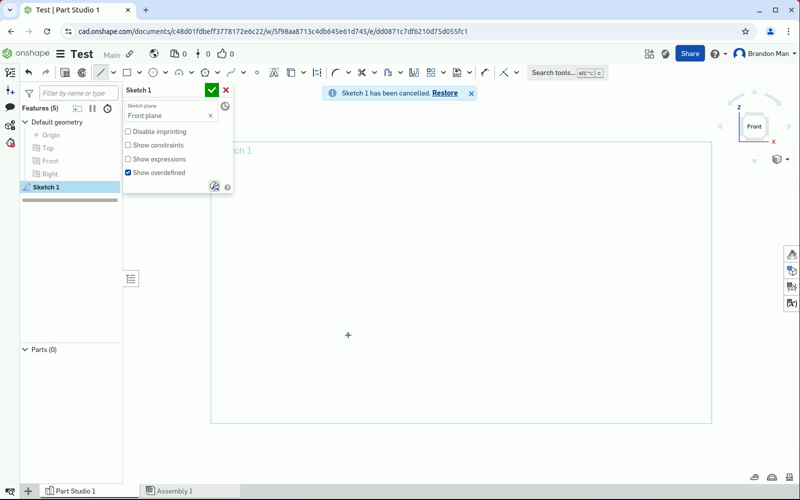
mouse_move(378, 334)
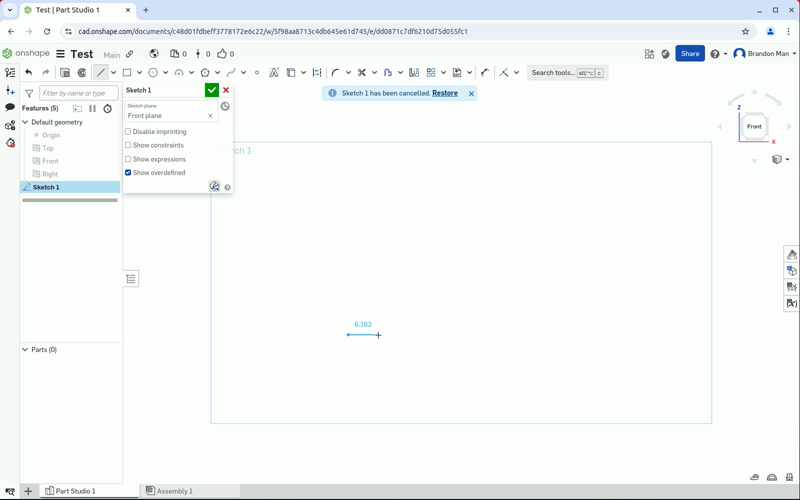
mouse_move(393, 334)
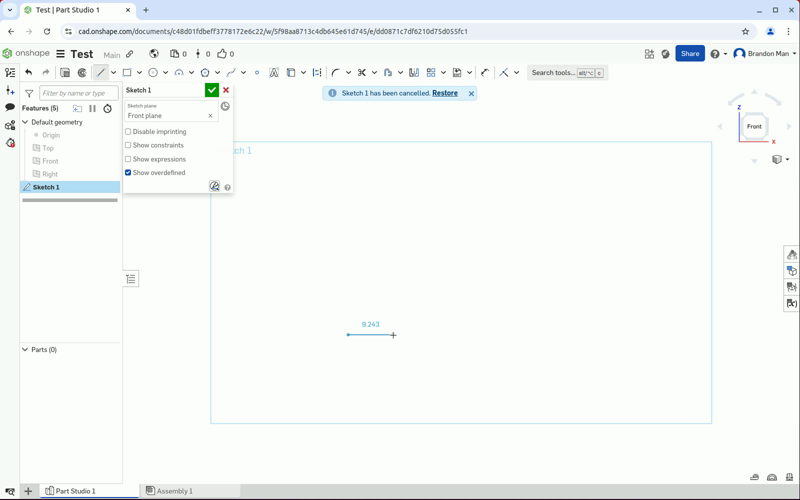
click(393, 334)
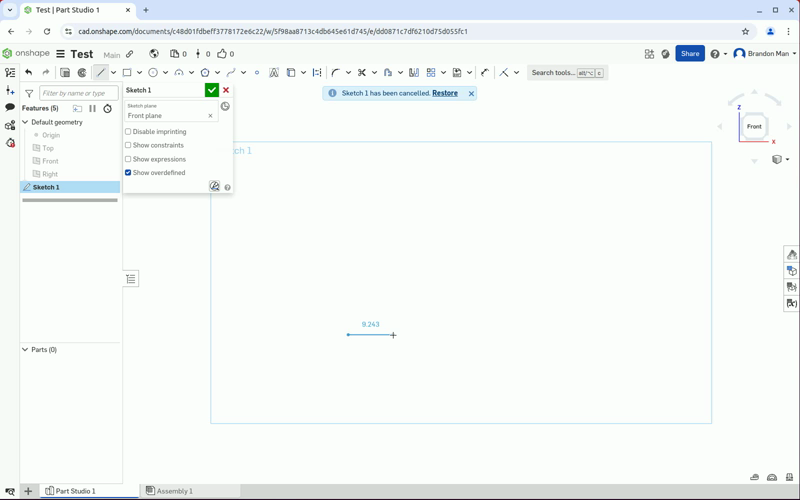
key_up(shift)
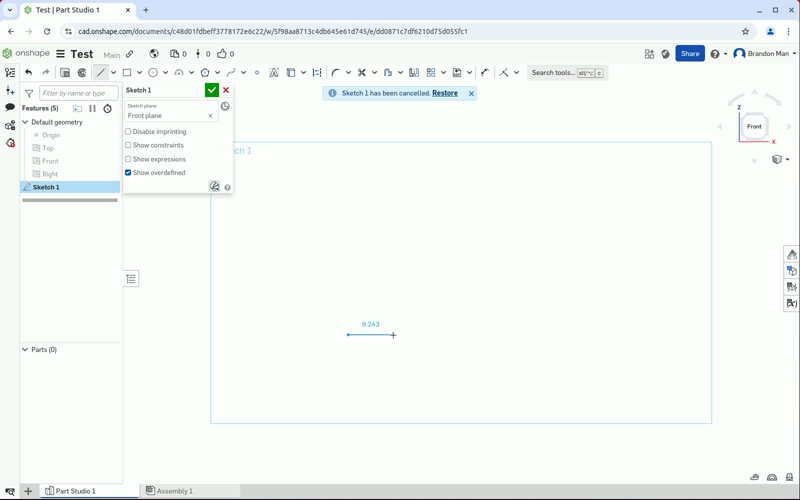
key_down(shift)
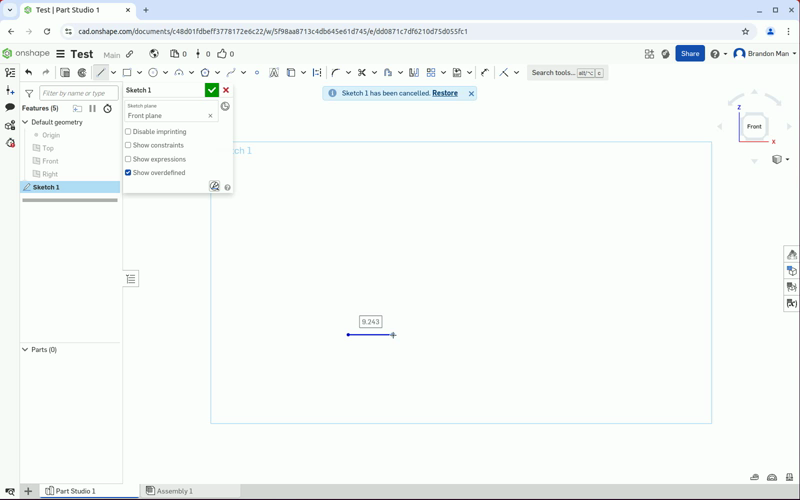
mouse_move(423, 334)
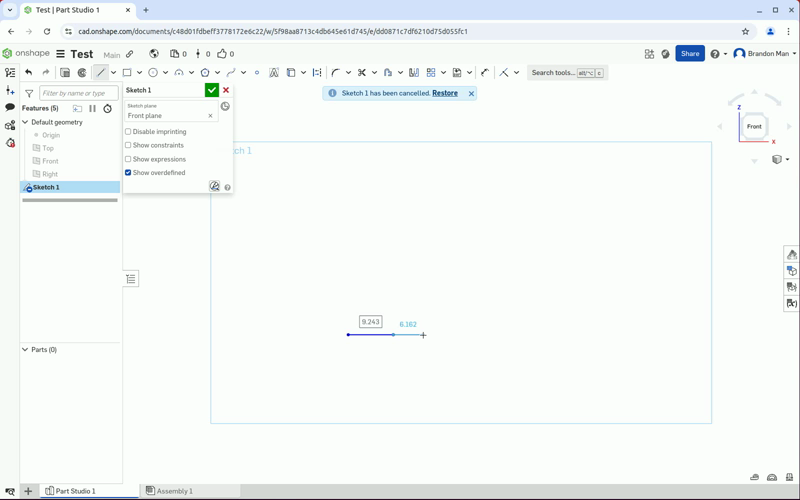
mouse_move(371, 310)
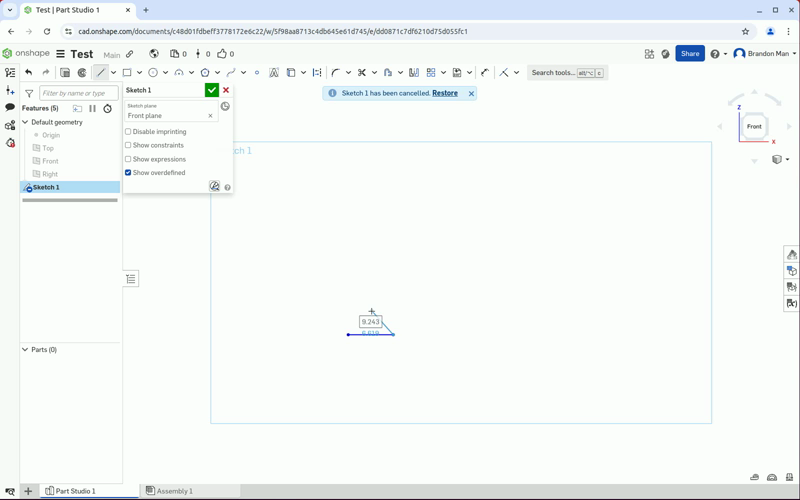
click(371, 310)
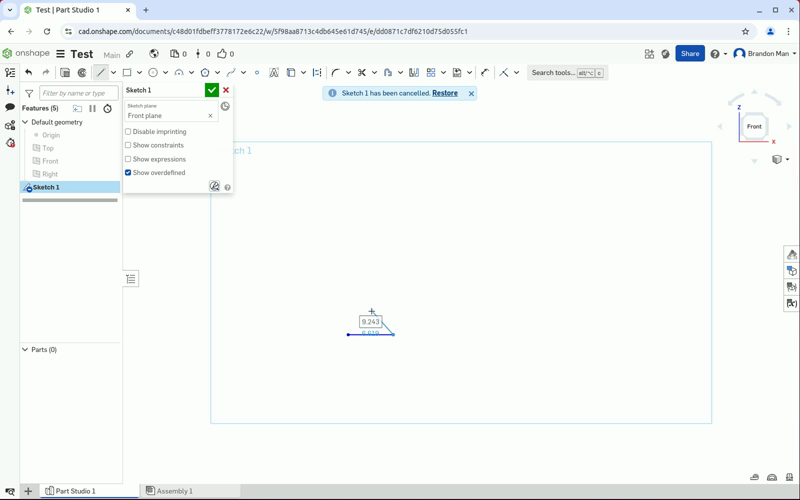
key_up(shift)
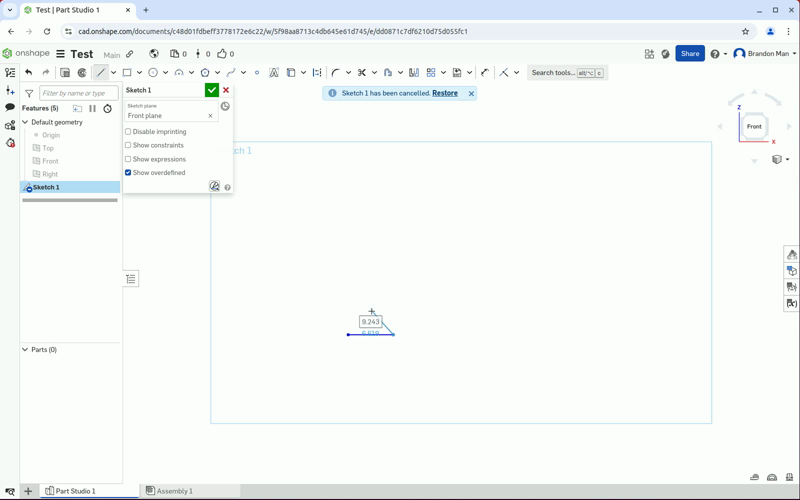
key_down(shift)
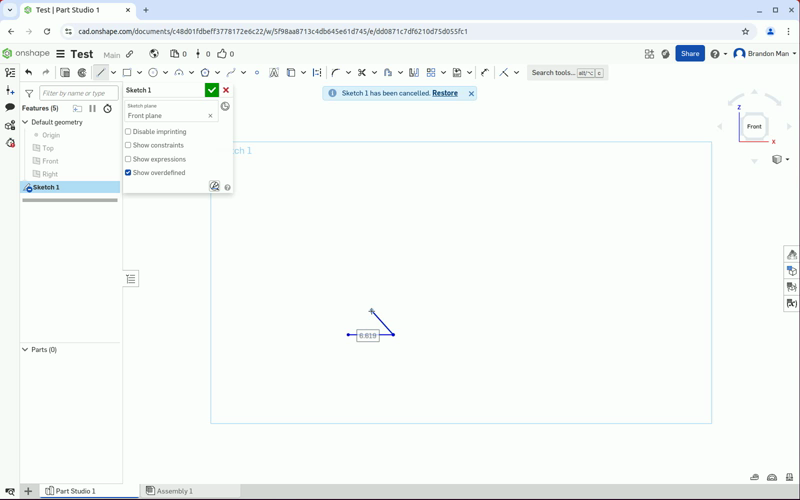
mouse_move(528, 310)
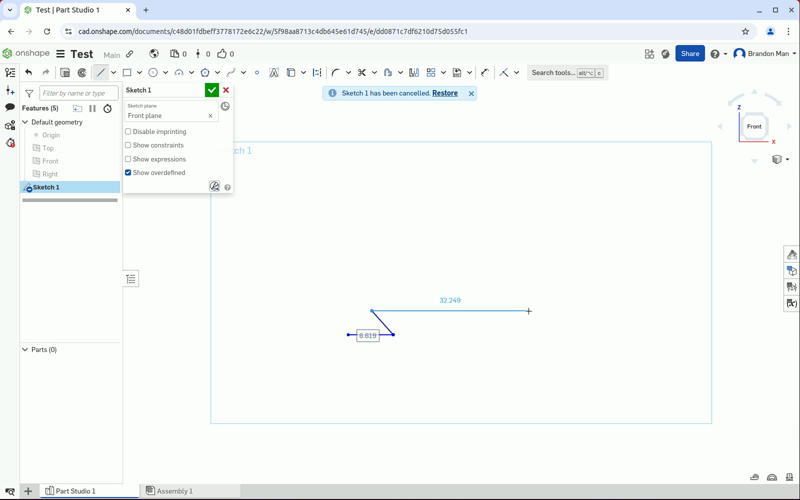
click(528, 310)
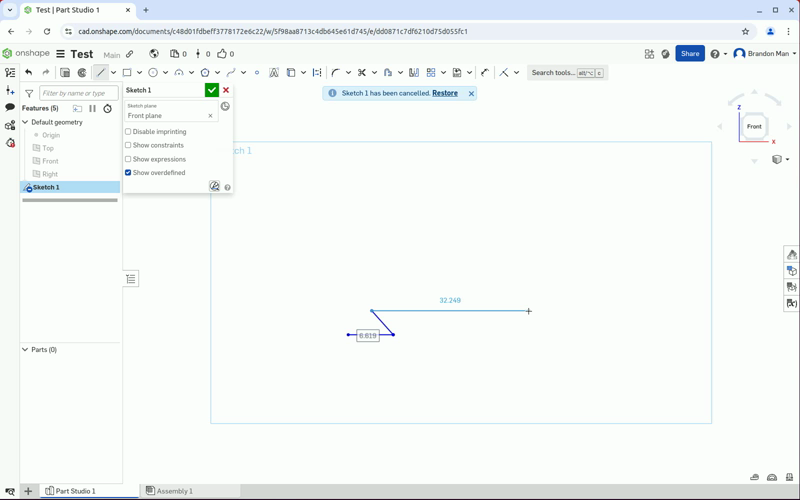
key_up(shift)
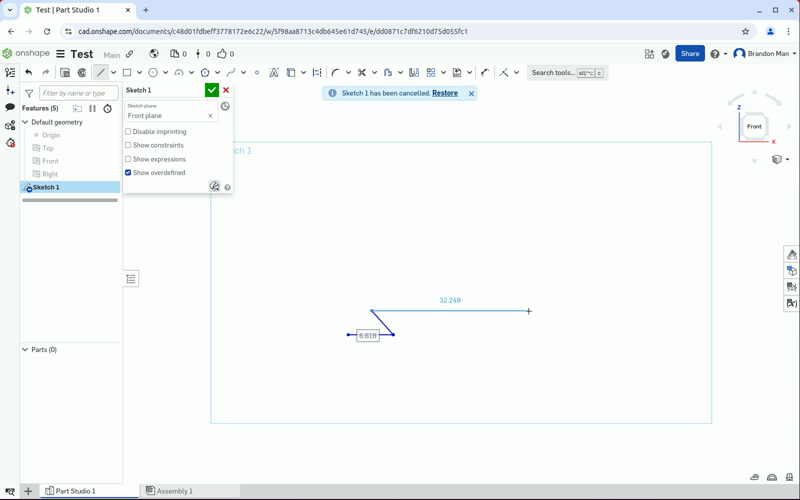
key_down(shift)
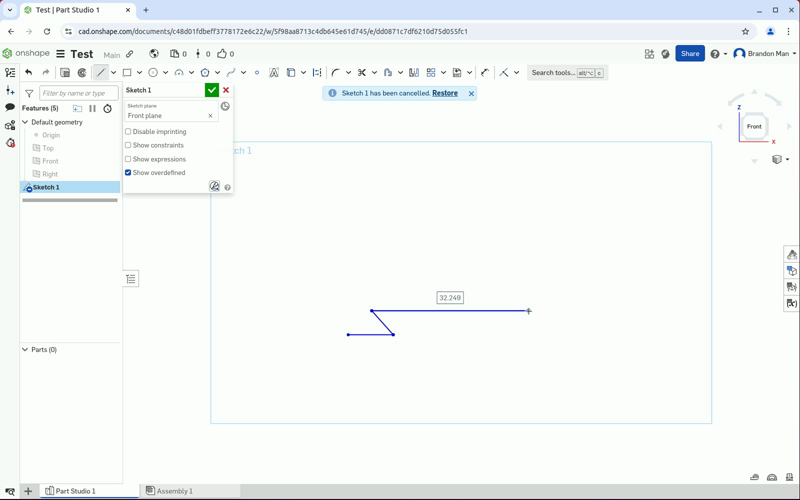
mouse_move(558, 310)
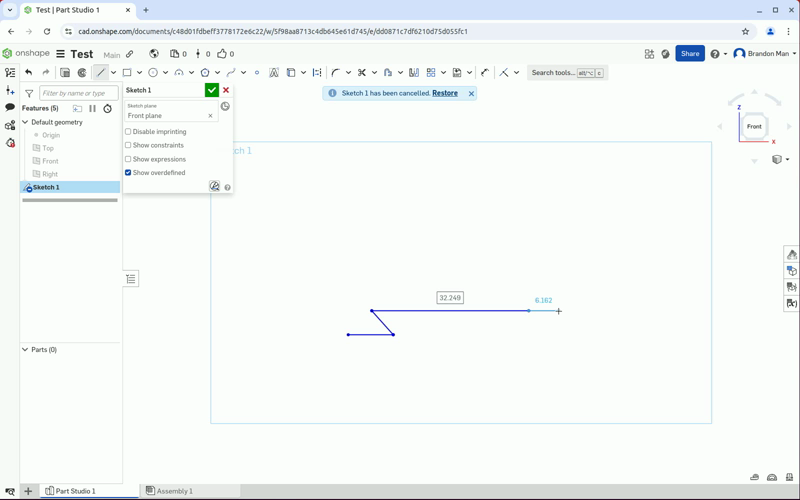
mouse_move(507, 334)
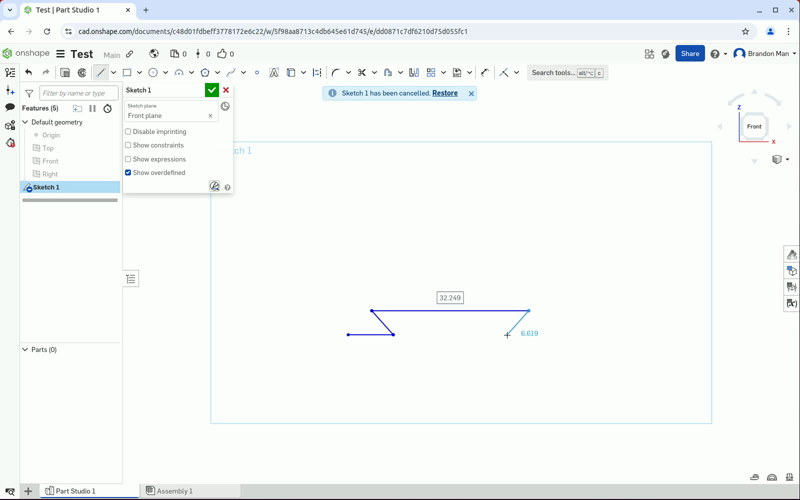
click(507, 334)
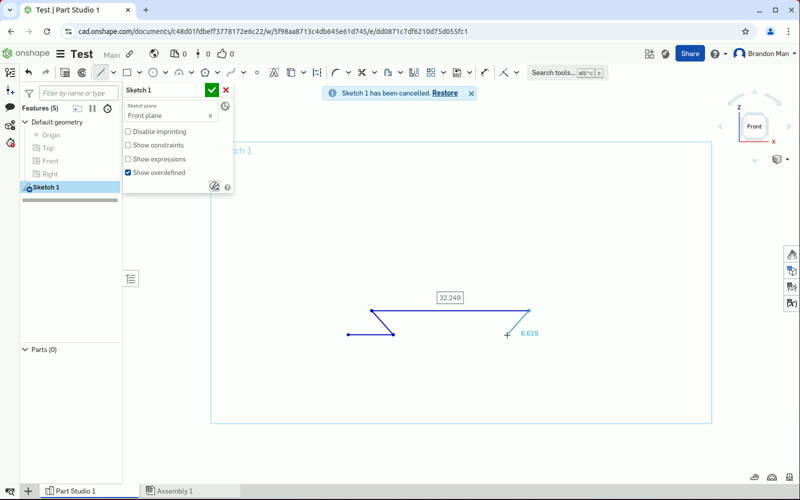
key_up(shift)
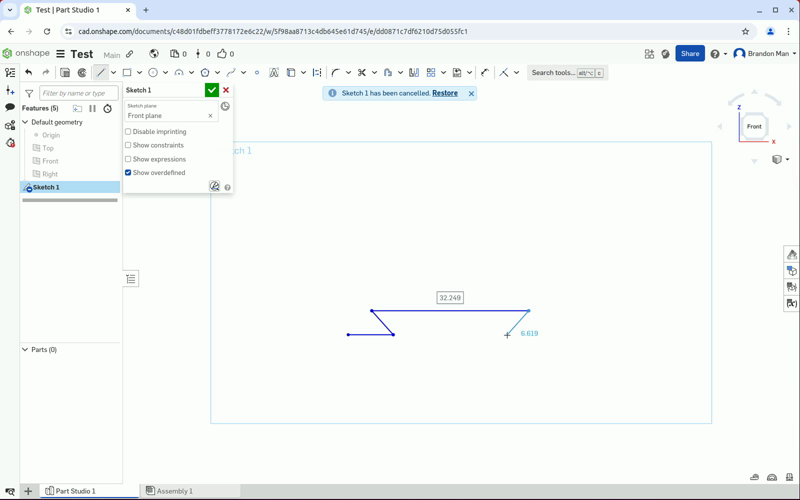
key_down(shift)
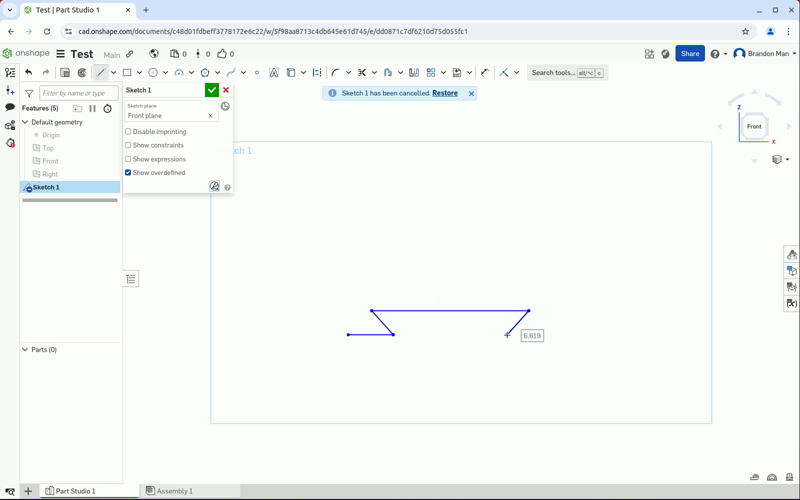
mouse_move(537, 334)
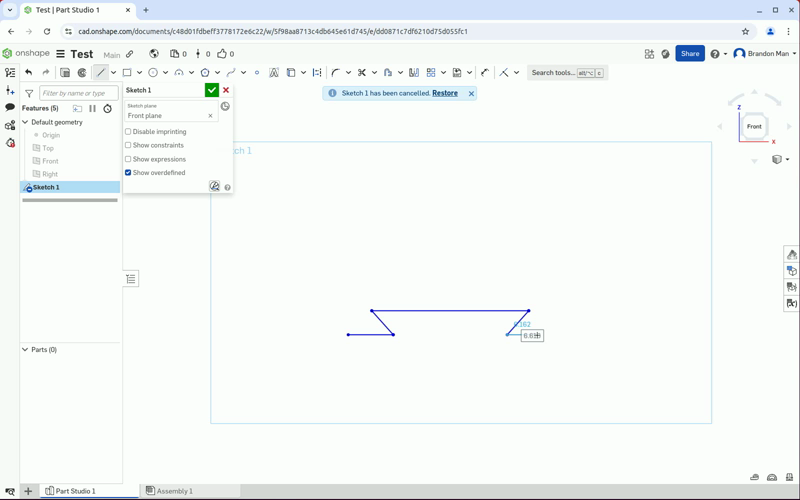
mouse_move(552, 334)
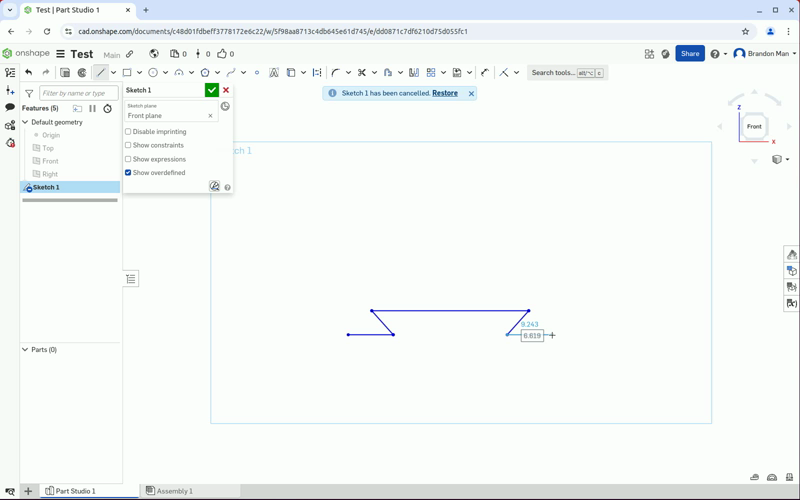
click(552, 334)
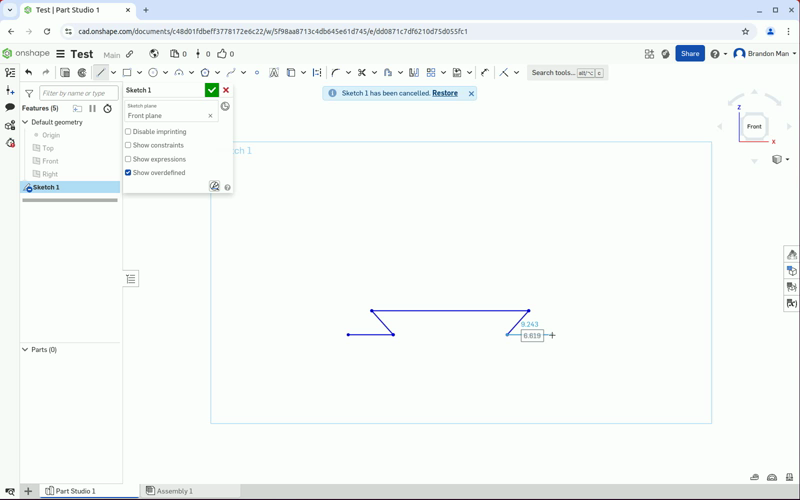
key_up(shift)
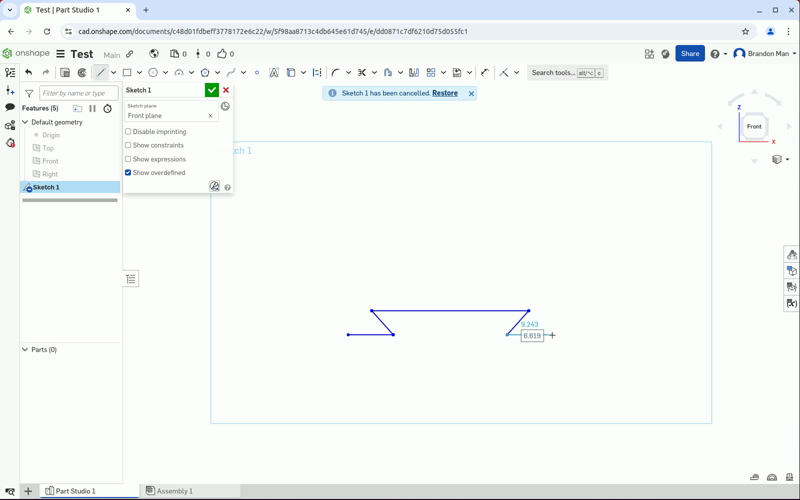
key_down(shift)
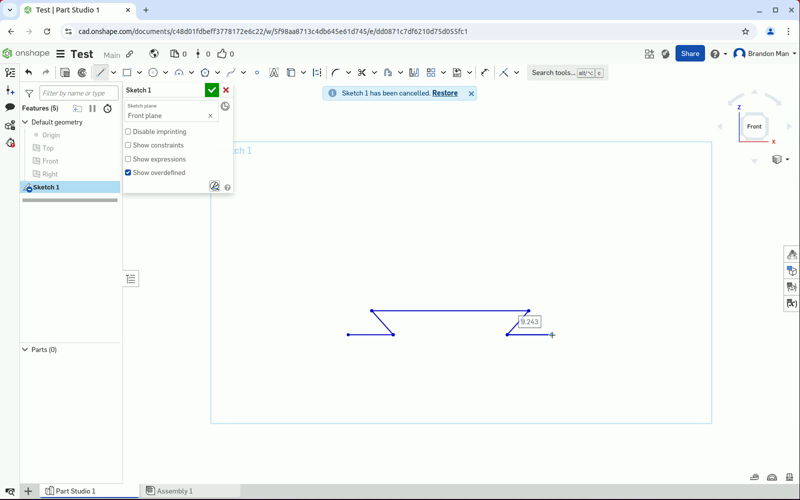
mouse_move(582, 334)
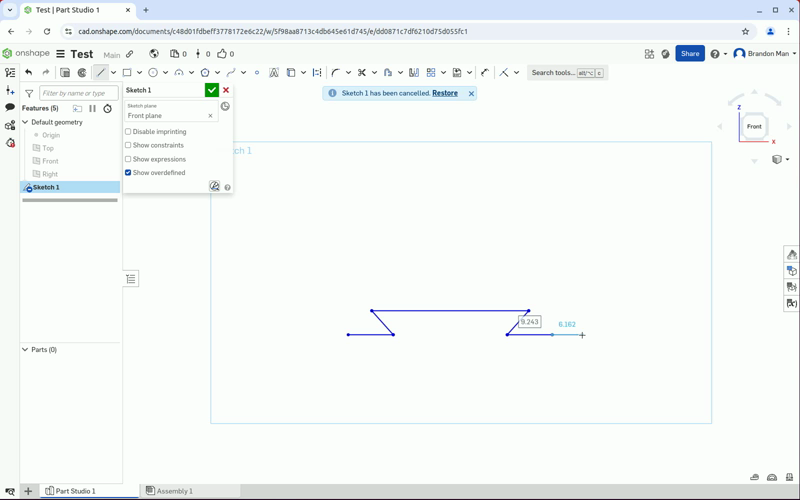
mouse_move(552, 278)
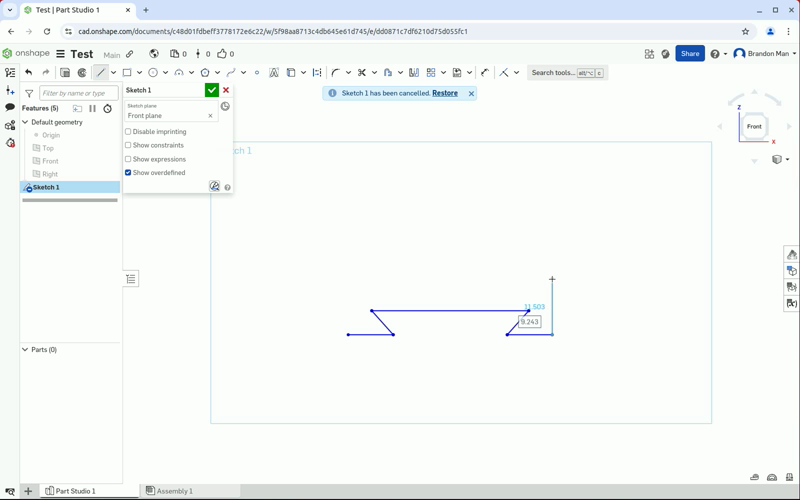
click(552, 278)
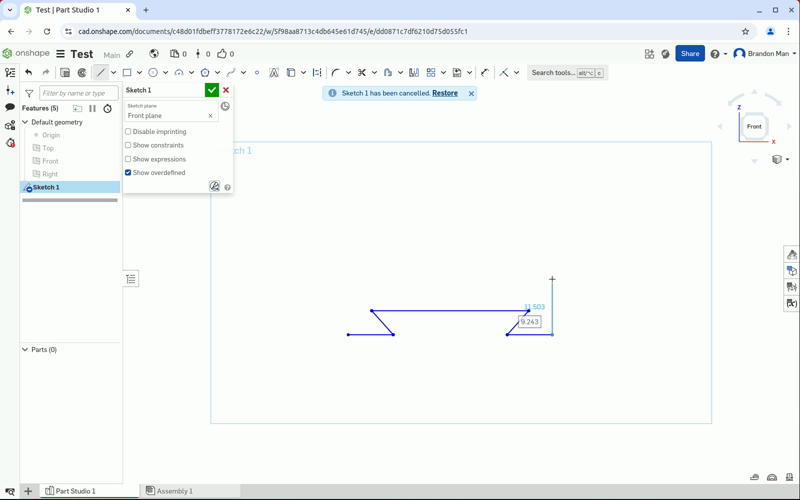
key_up(shift)
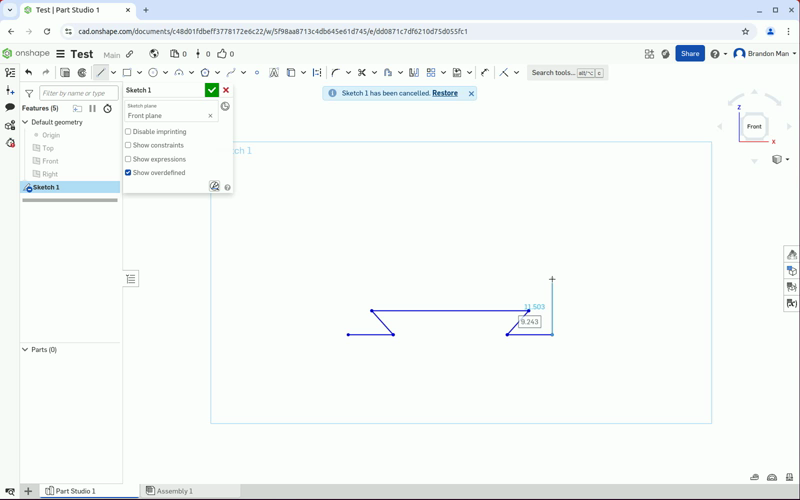
key_down(shift)
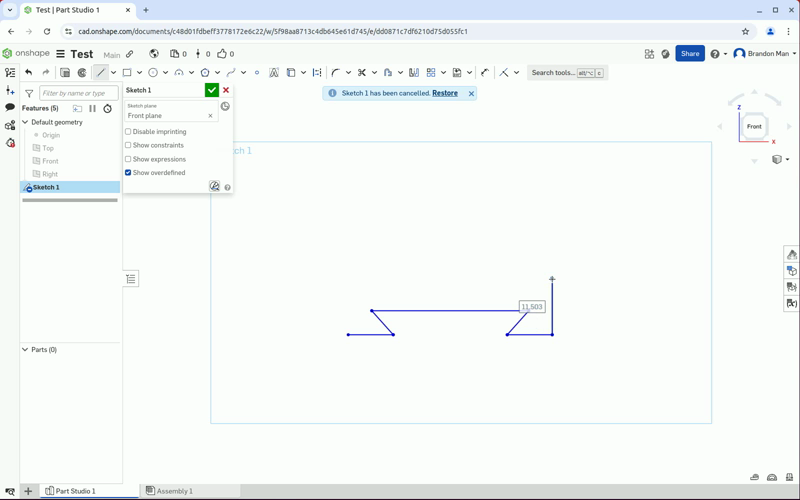
mouse_move(348, 278)
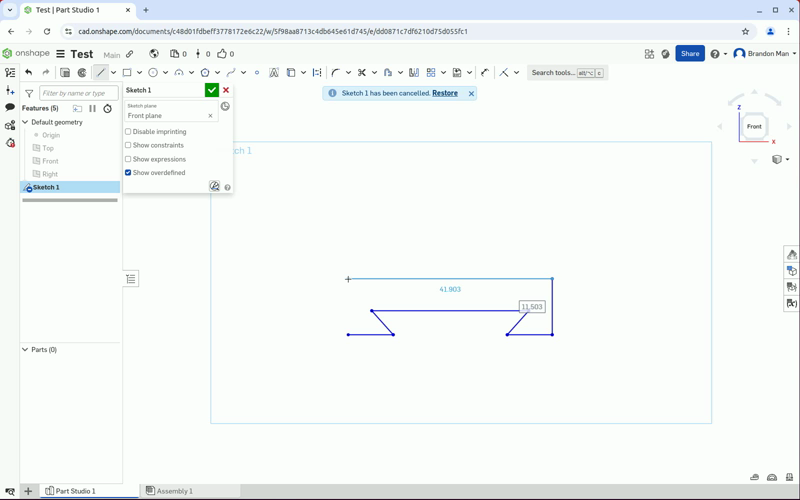
click(348, 278)
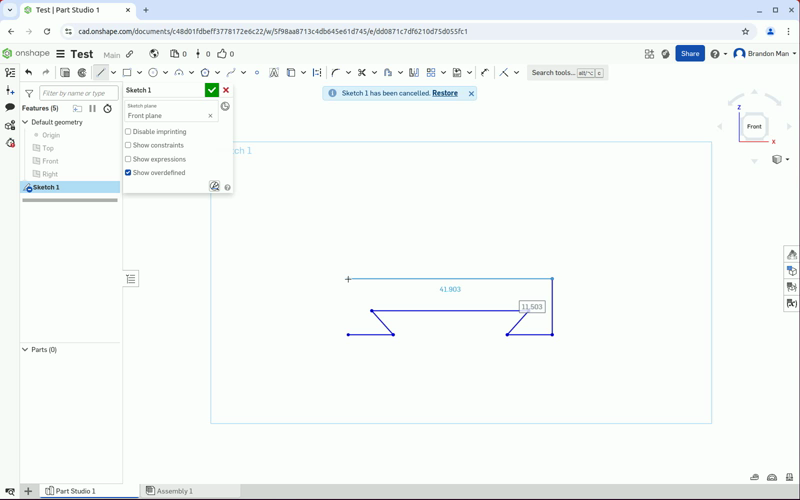
key_up(shift)
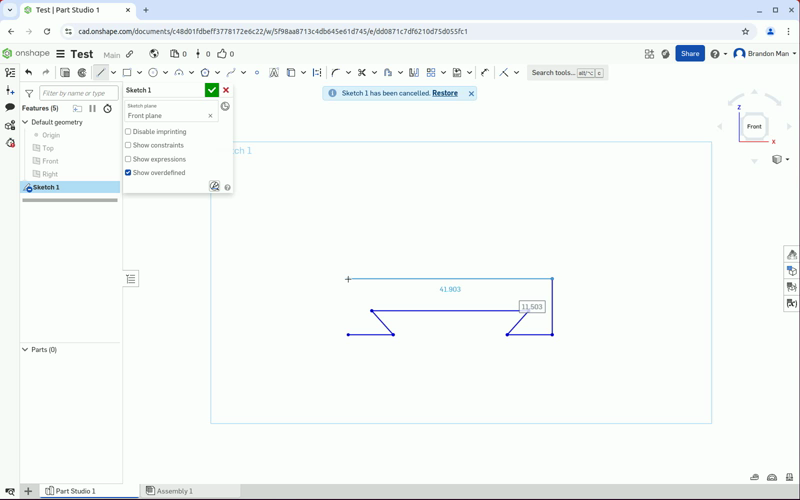
mouse_move(378, 278)
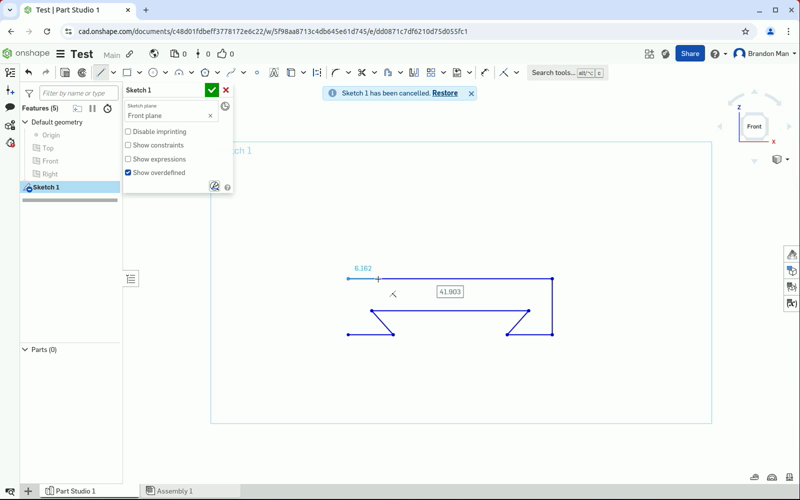
key_down(shift)
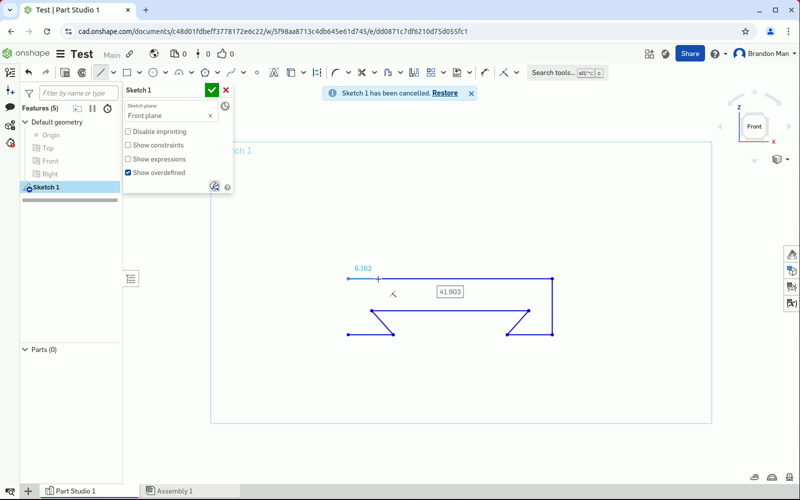
mouse_move(348, 334)
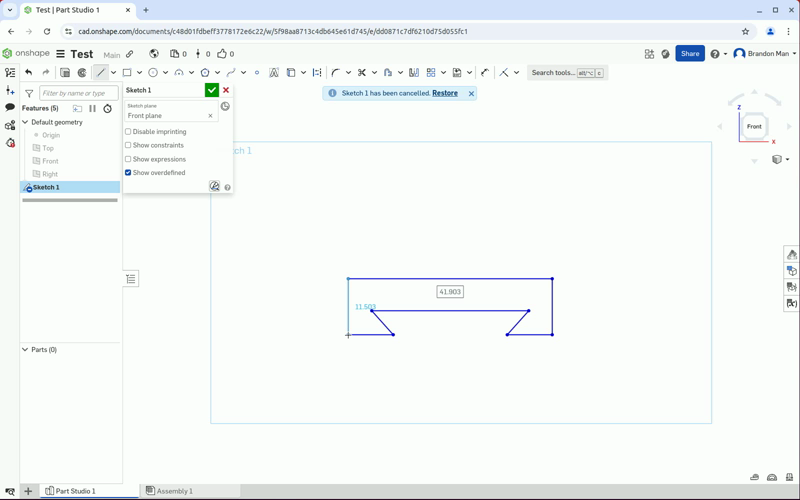
key_up(shift)
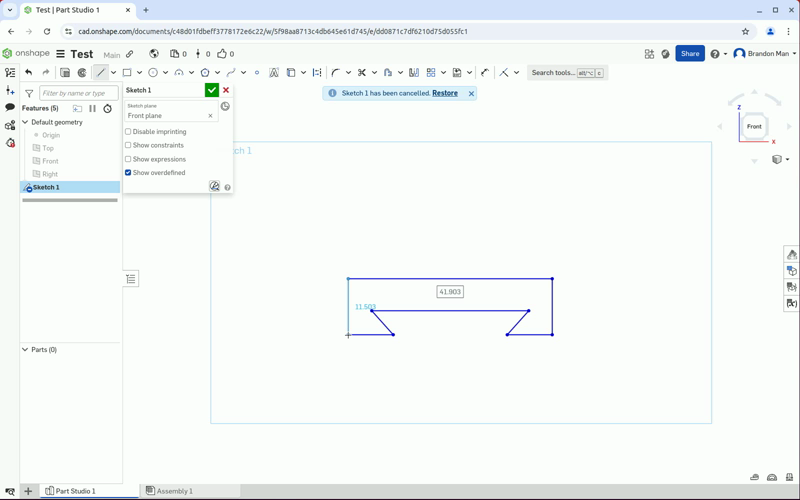
click(348, 334)
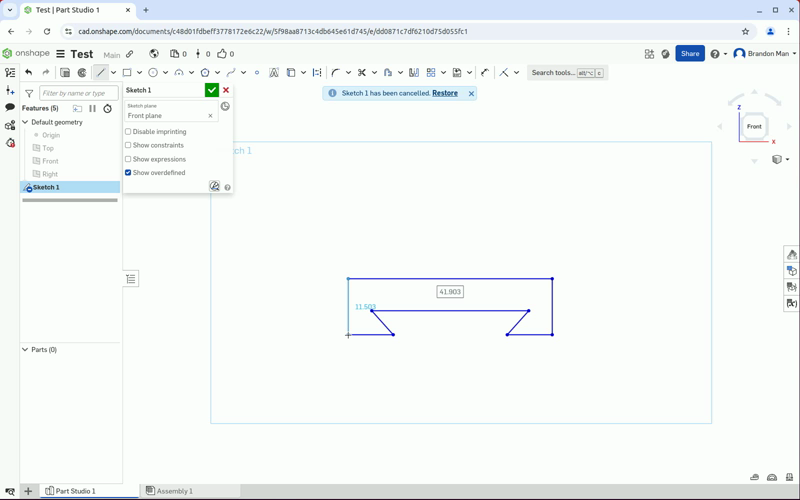
key(esc)
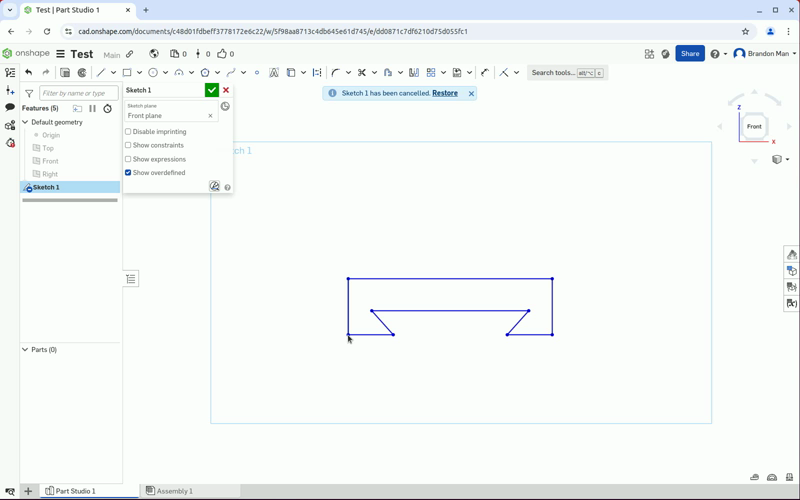
mouse_move(365, 295)
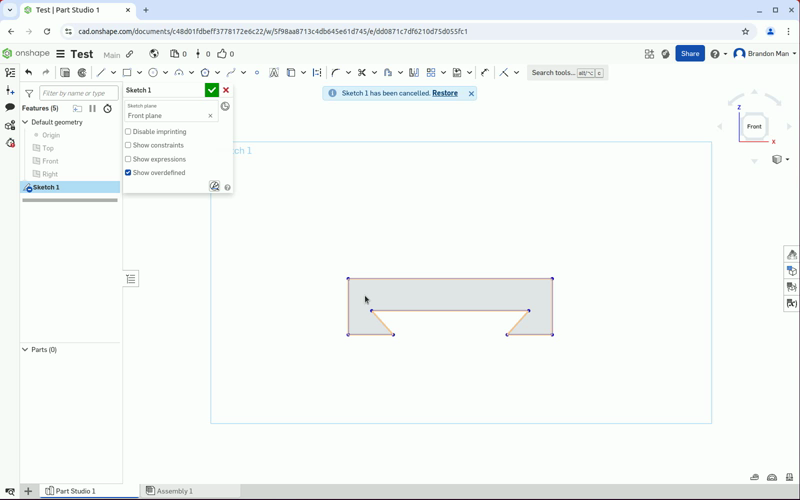
click(365, 295)
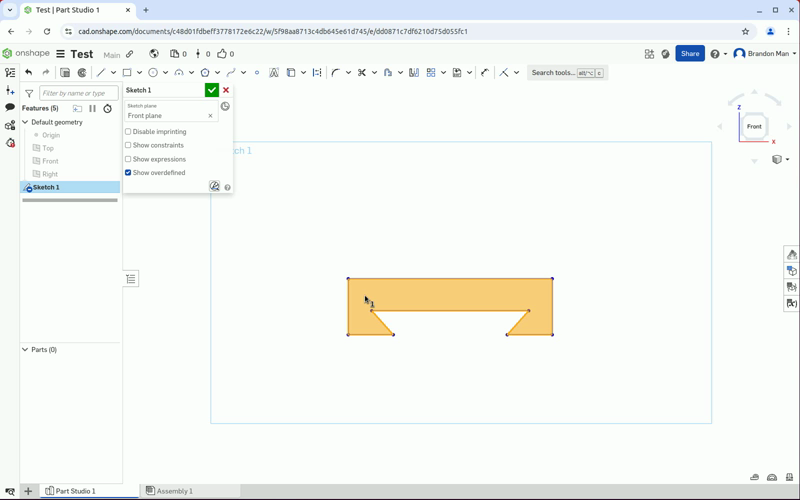
mouse_move(73, 352)
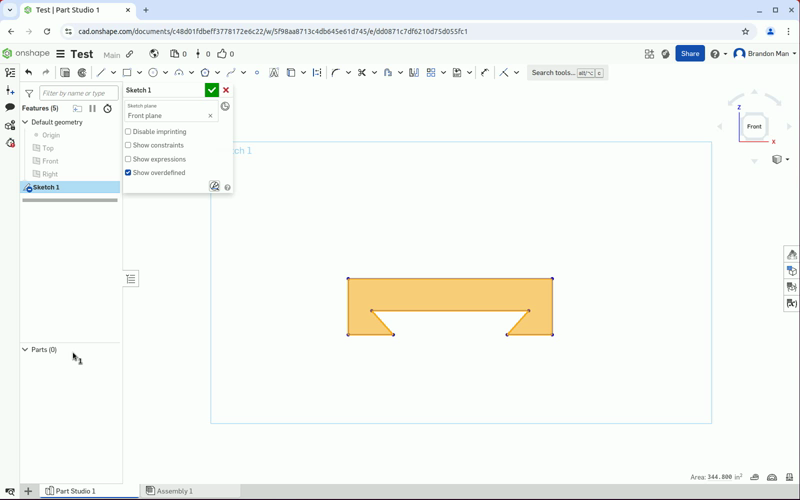
key(shift+y)
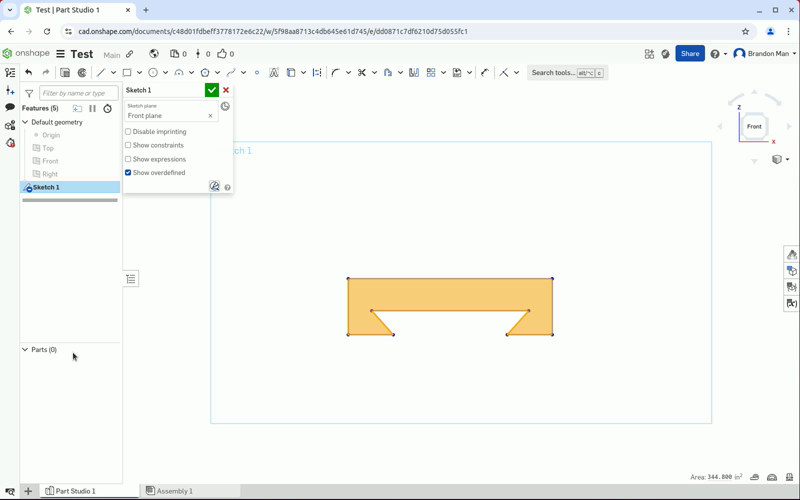
key(shift+e)
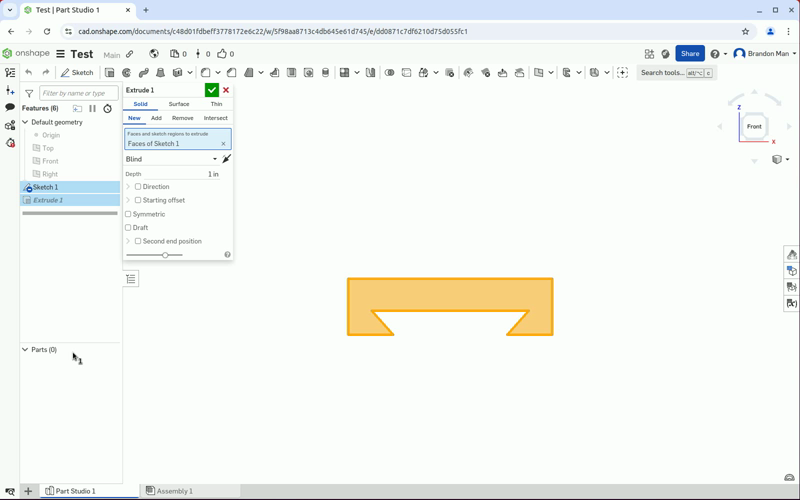
mouse_move(143, 106)
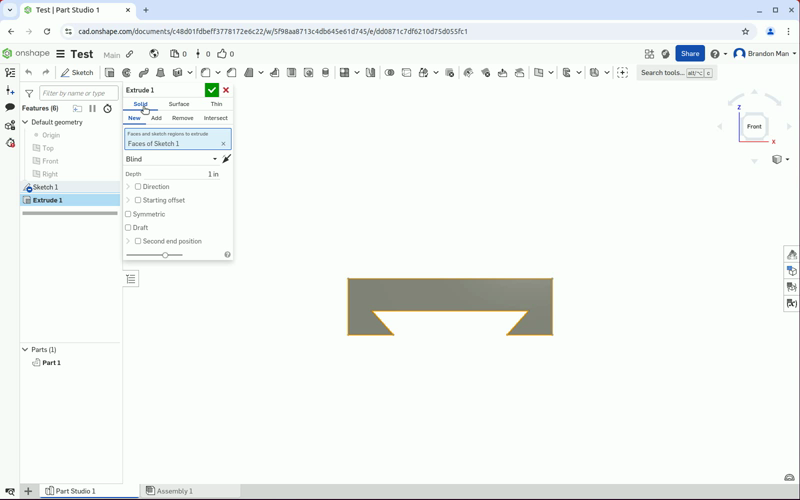
click(143, 106)
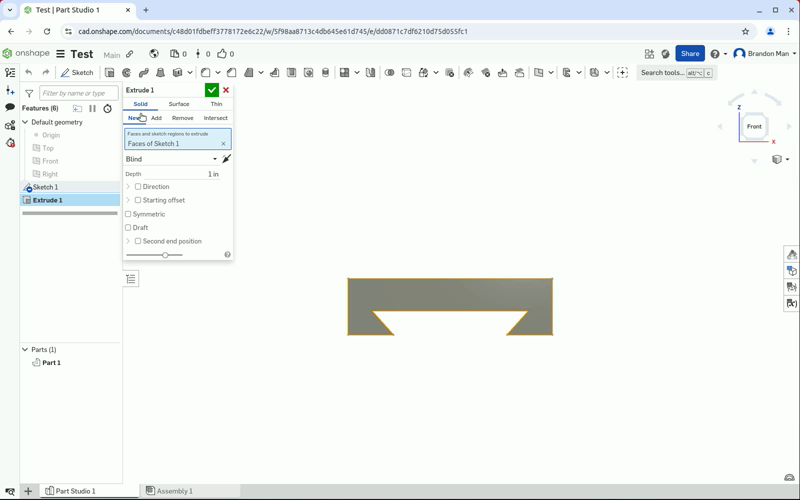
mouse_move(137, 120)
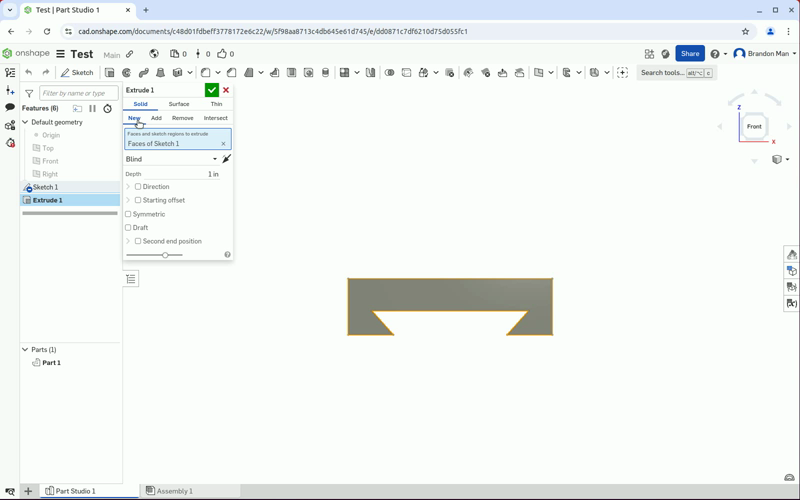
click(137, 120)
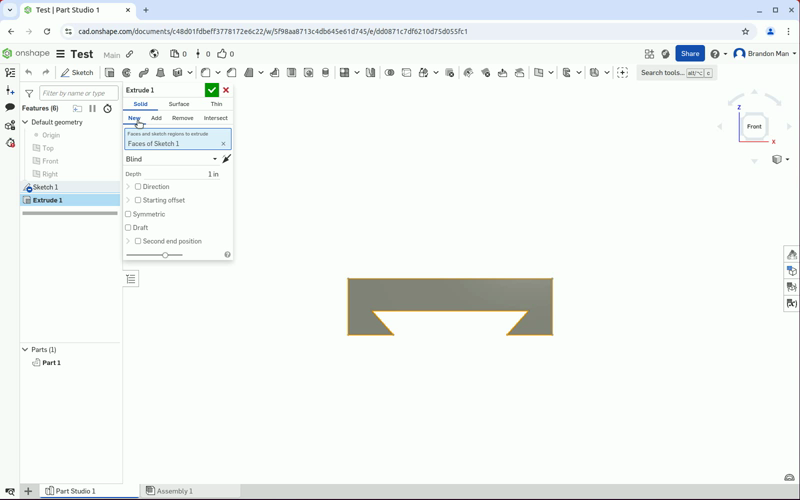
key(tab, 4)
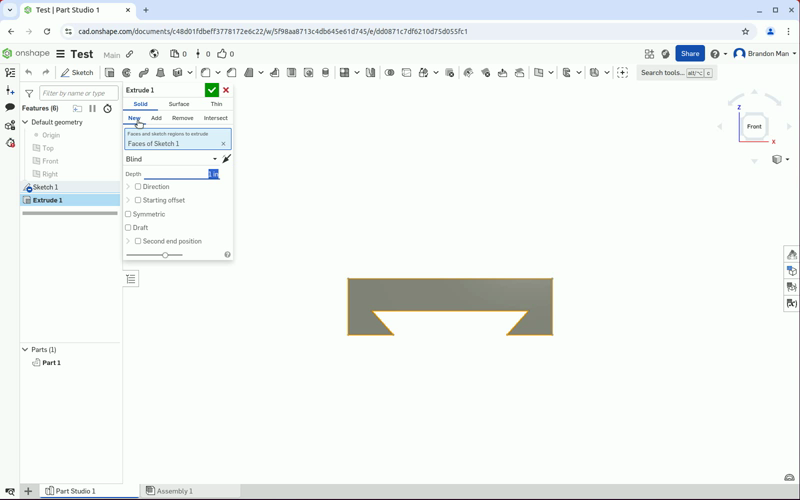
text(21.423)
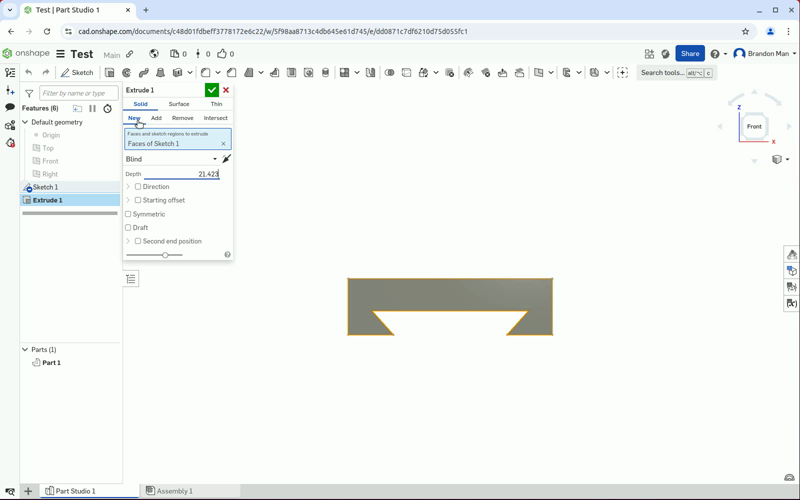
key(enter)
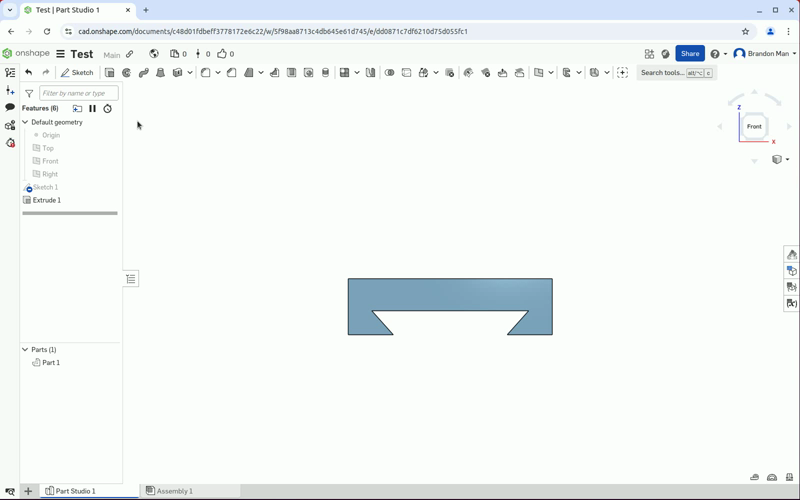
key(shift+h)
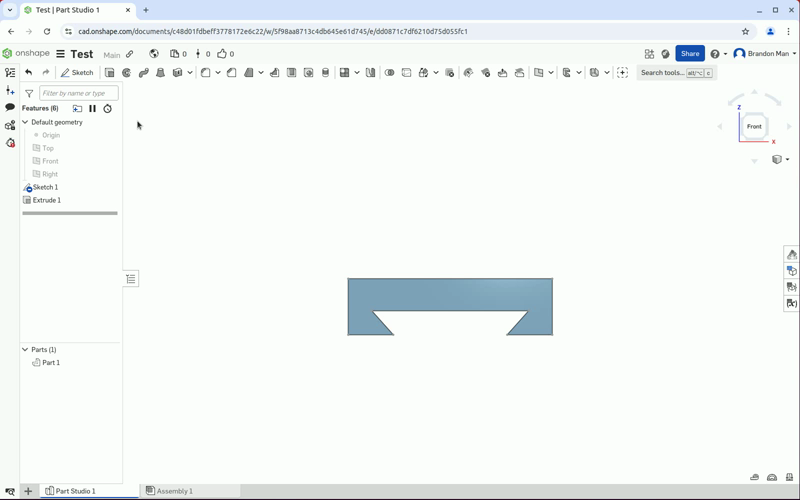
key(shift+h)
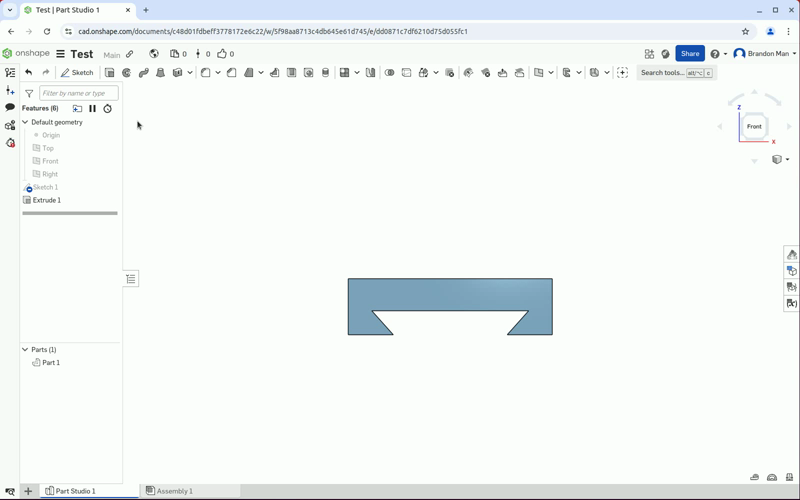
mouse_move(73, 189)
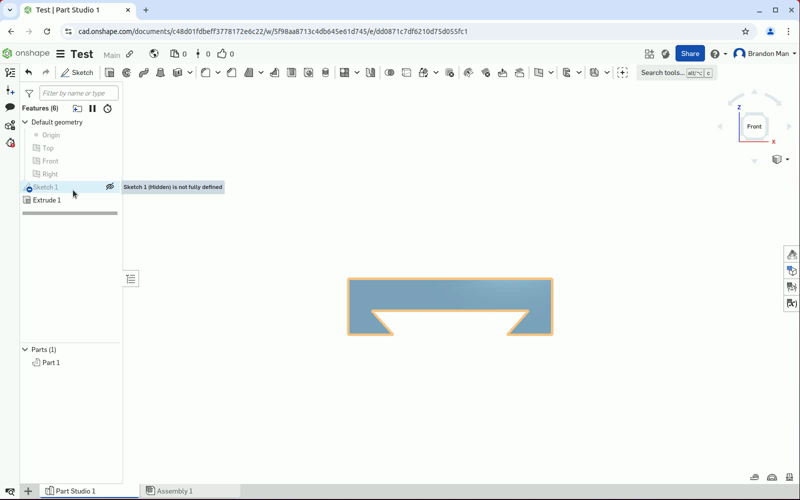
click(73, 189)
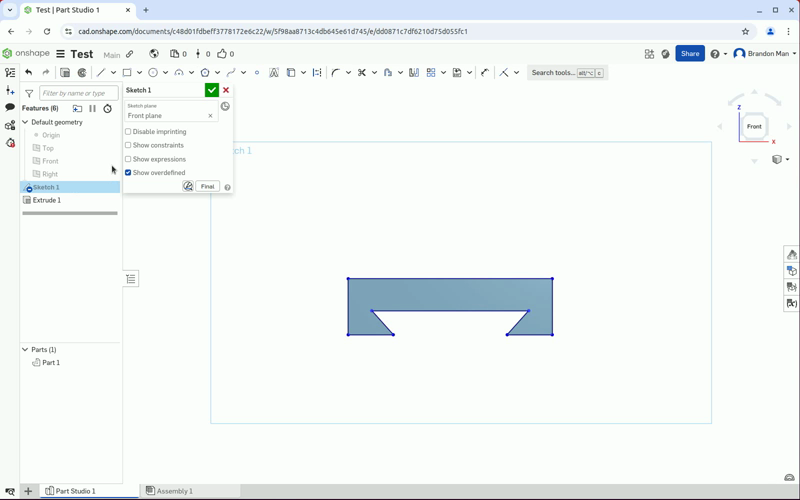
mouse_move(229, 92)
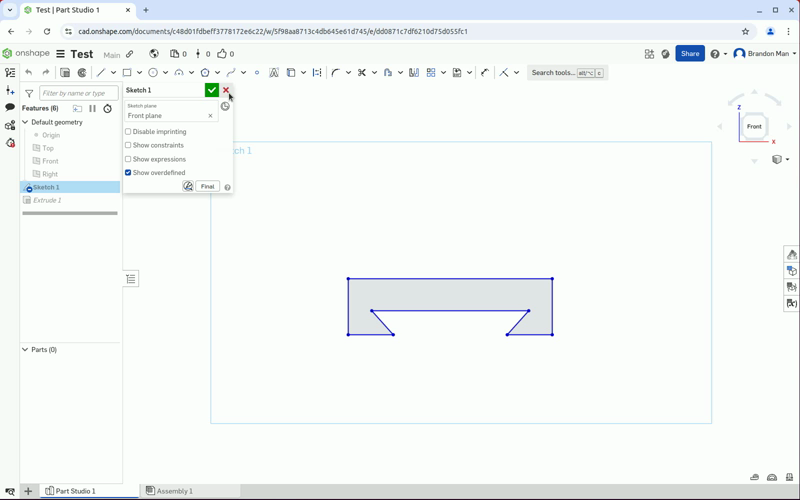
click(229, 92)
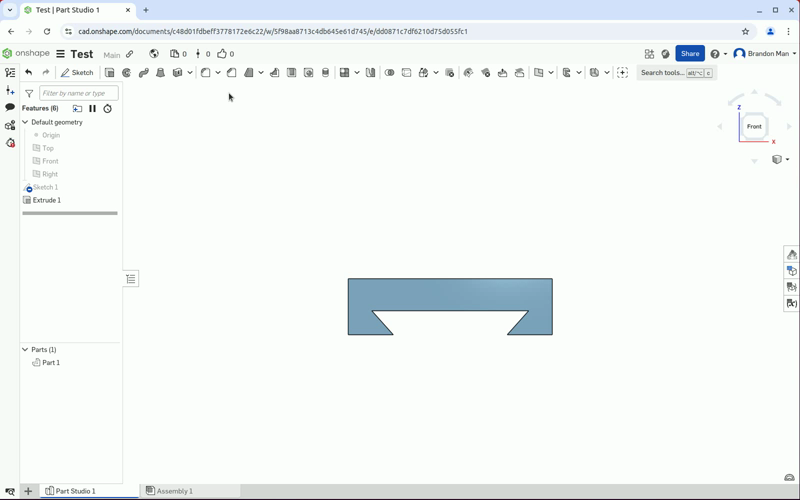
mouse_move(73, 352)
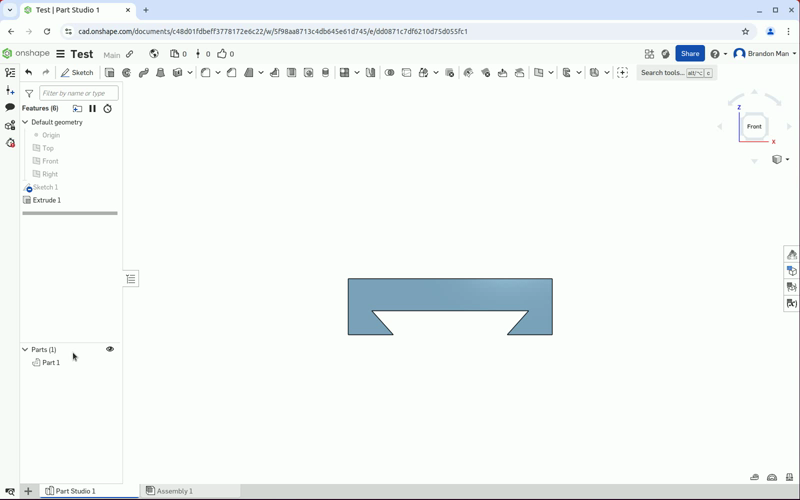
key(y)
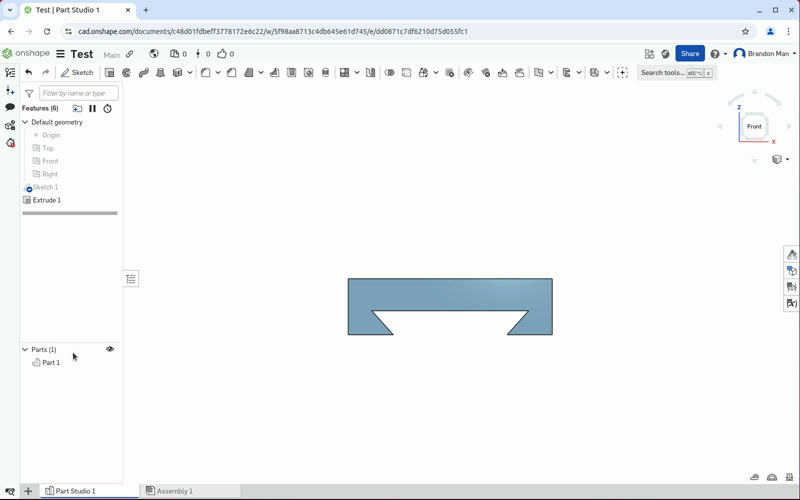
key(shift+p)
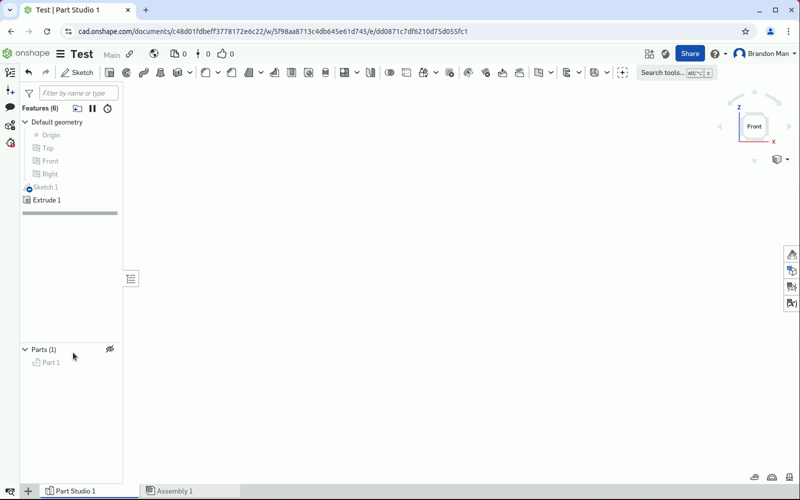
key(space)
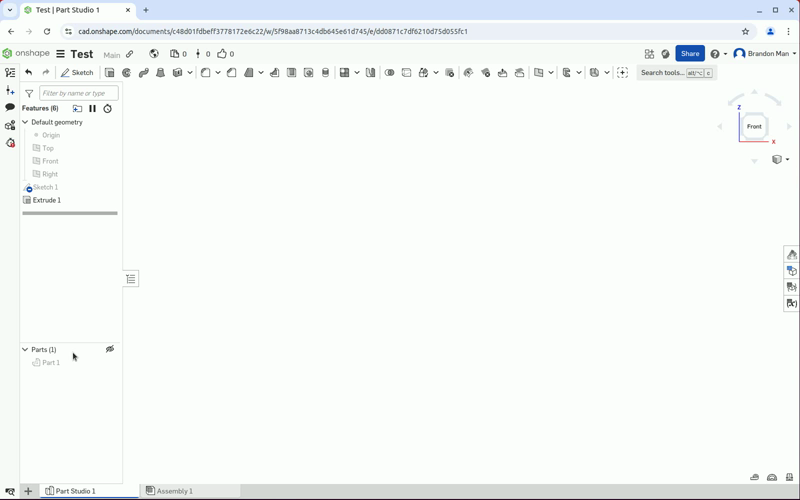
key_down(shift)
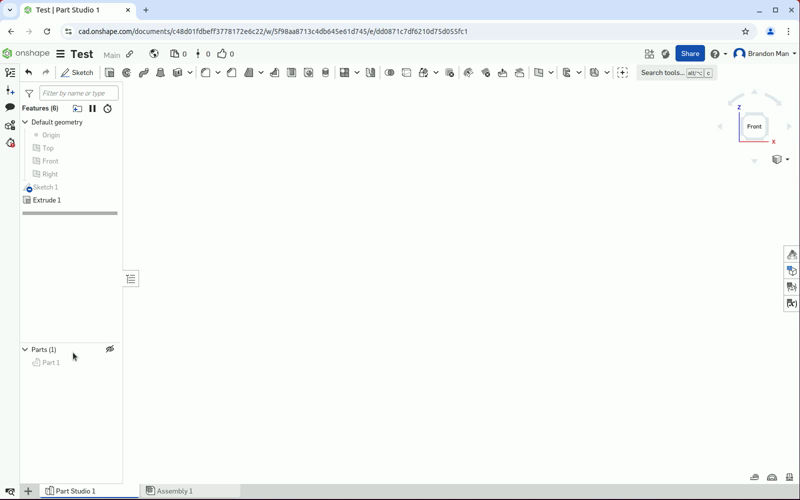
key(down)
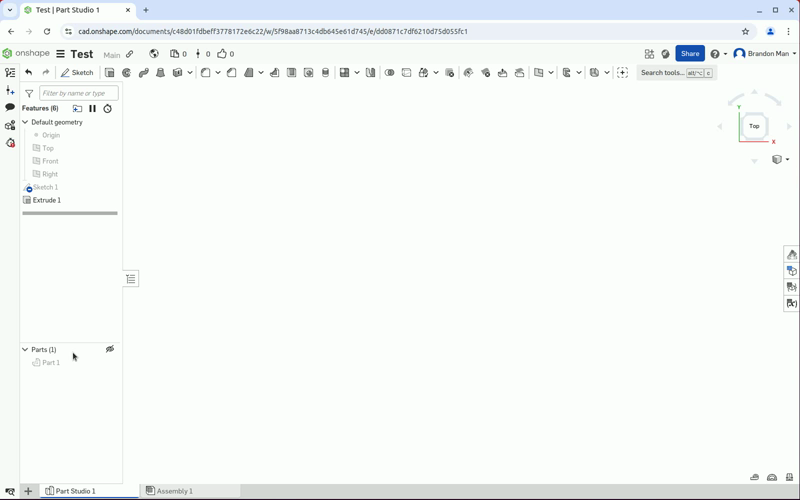
key_up(shift)
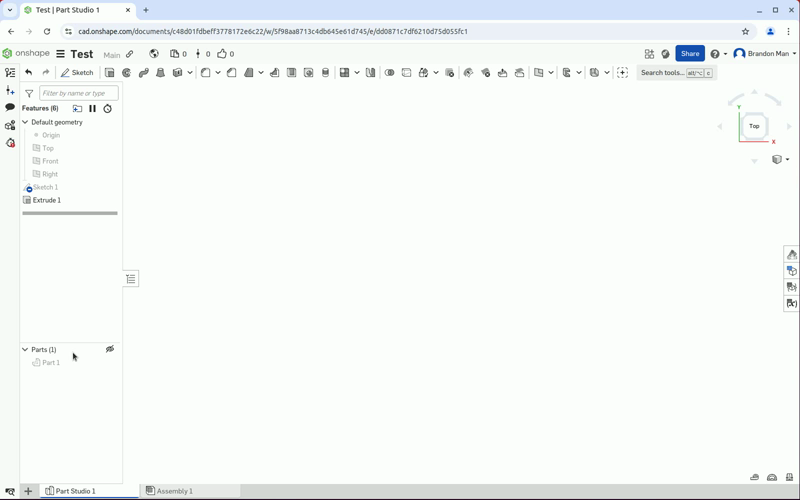
mouse_move(73, 352)
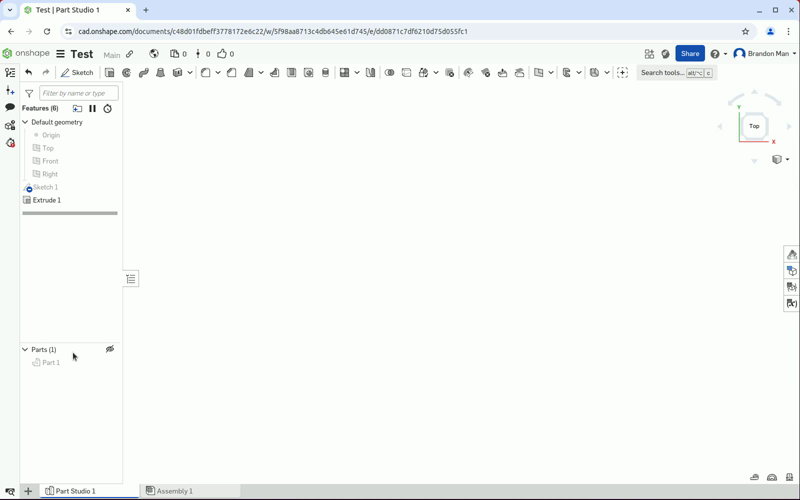
key(shift+y)
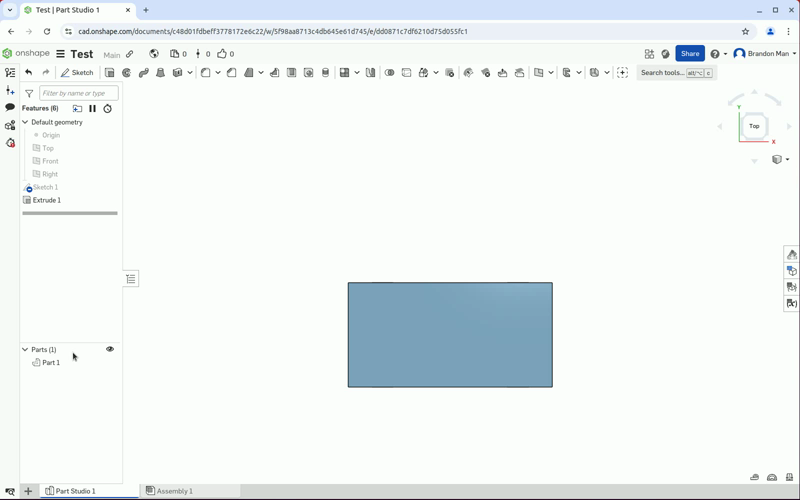
mouse_move(541, 75)
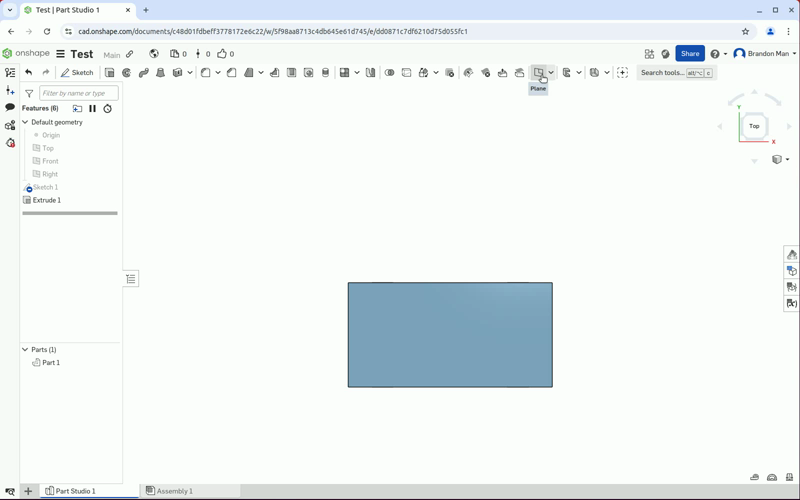
click(541, 75)
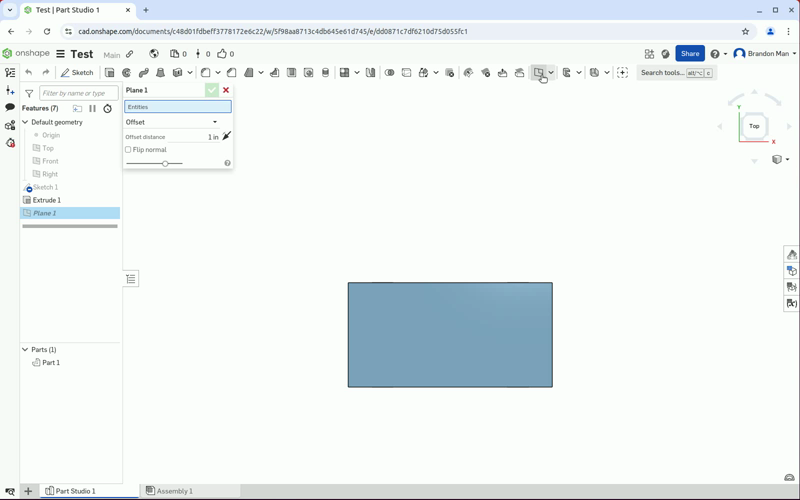
mouse_move(73, 150)
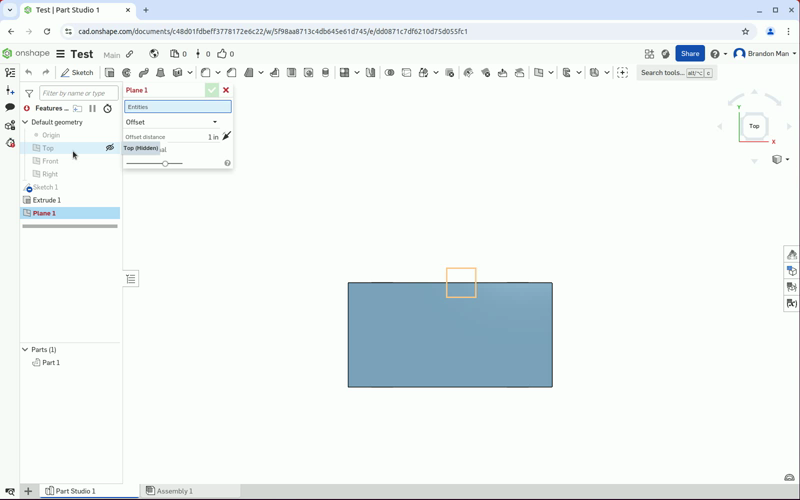
click(73, 150)
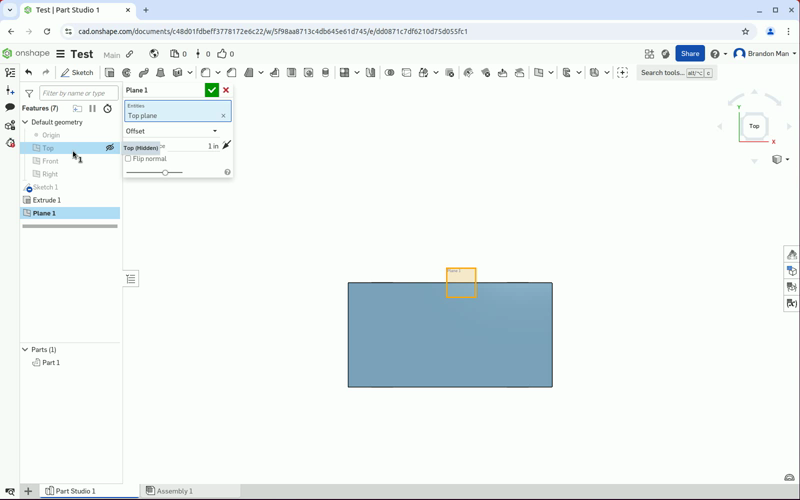
key(tab, 2)
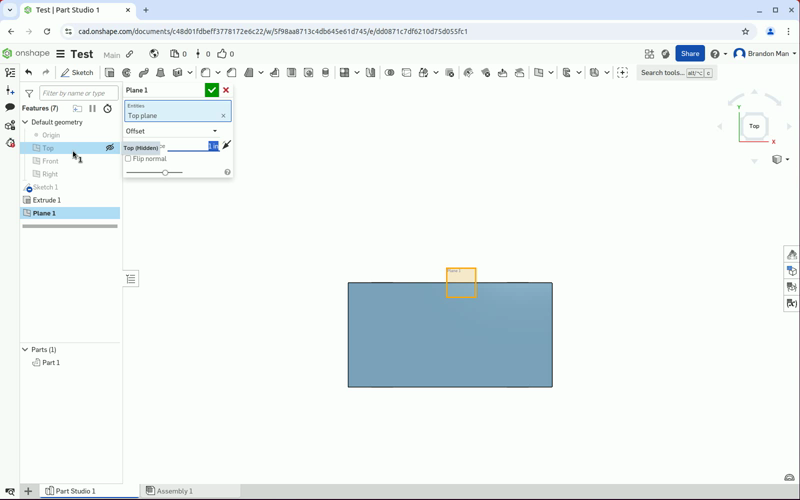
text(0.955)
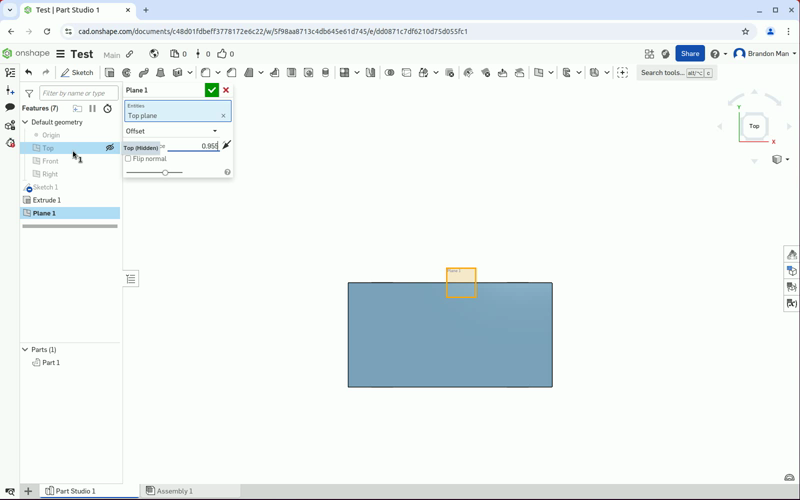
key(enter, 2)
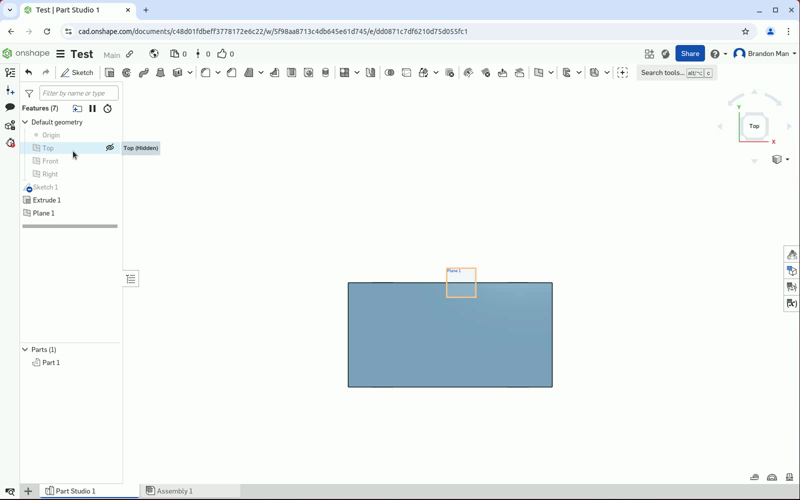
key(shift+s)
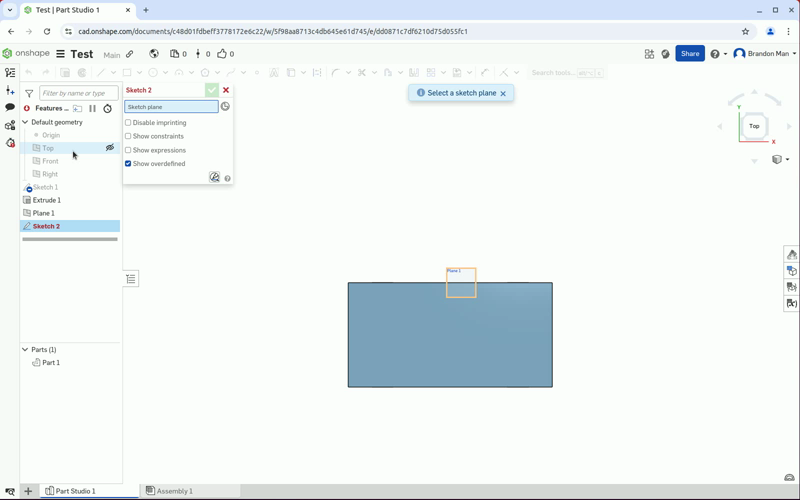
mouse_move(73, 215)
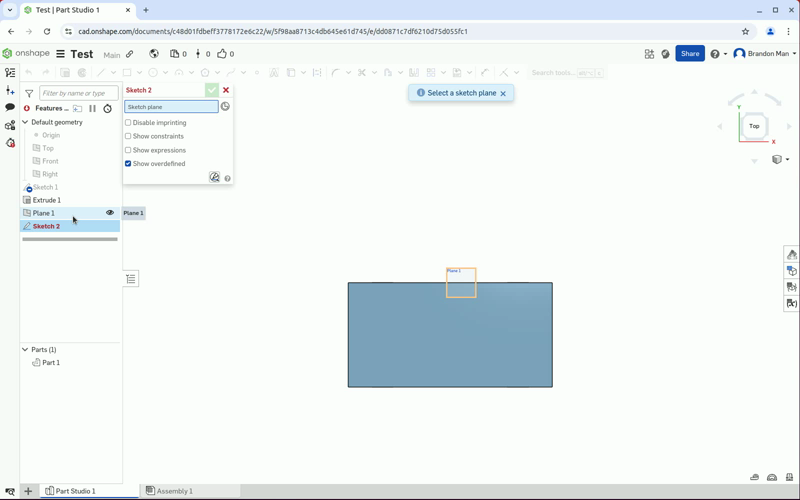
click(73, 215)
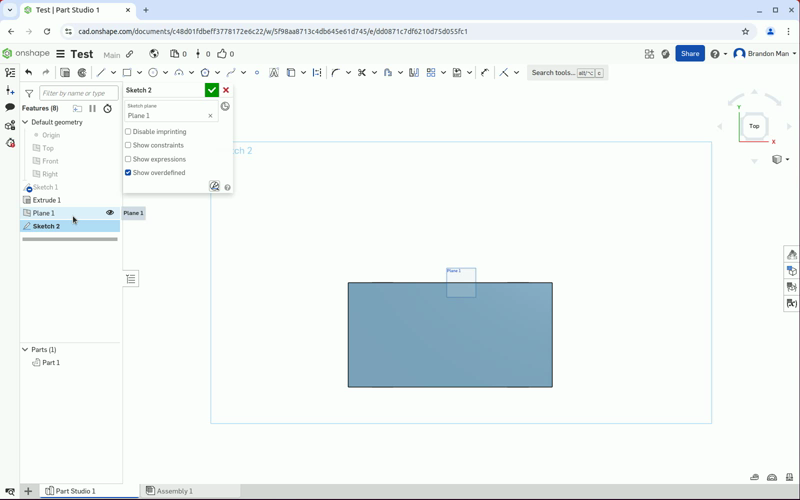
mouse_move(73, 352)
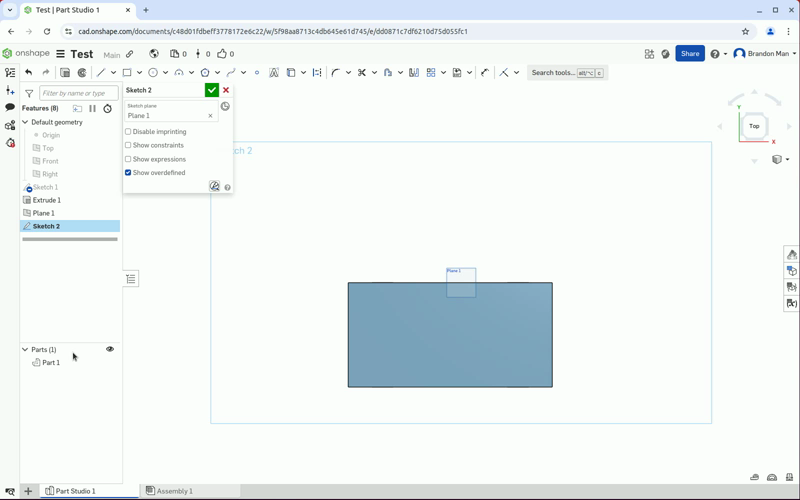
key(y)
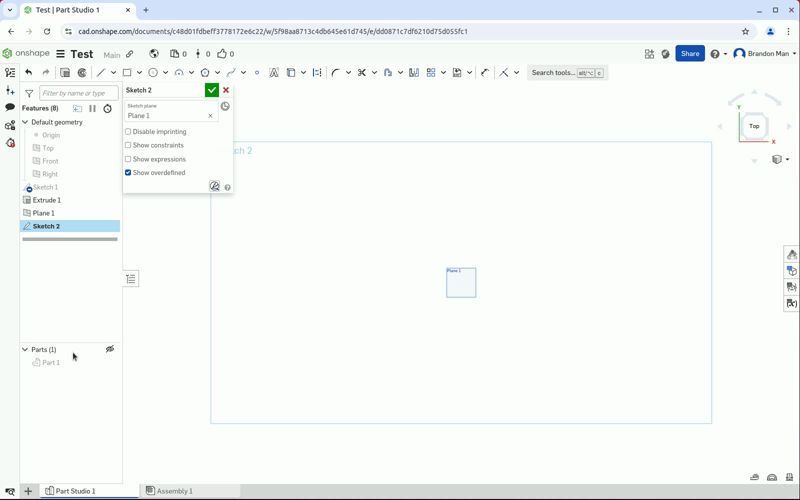
key(l)
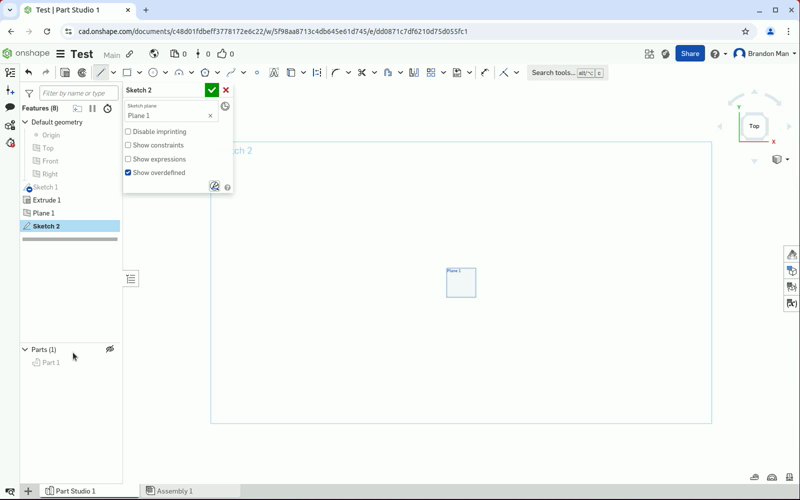
key_down(shift)
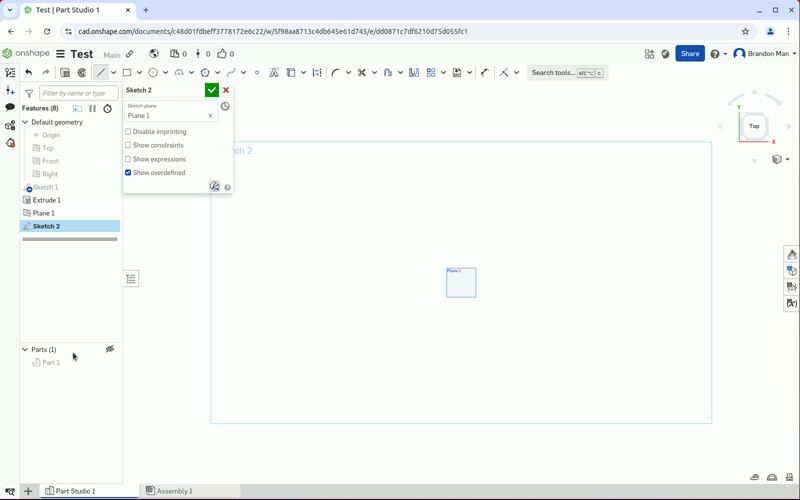
mouse_move(348, 311)
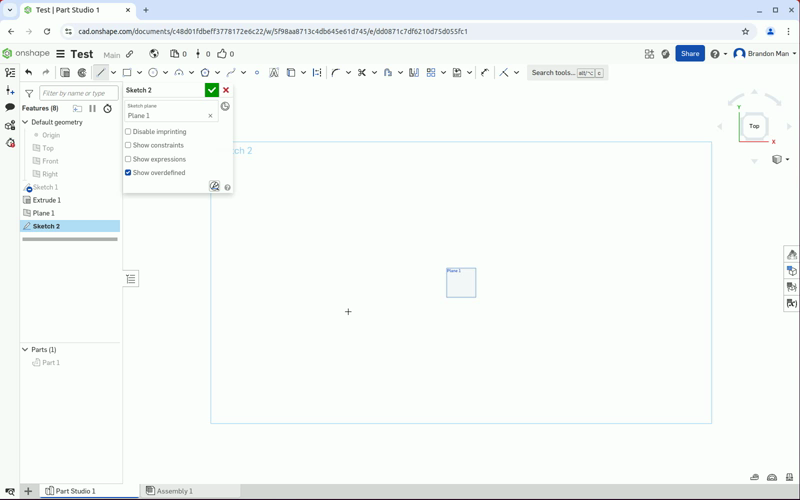
click(348, 311)
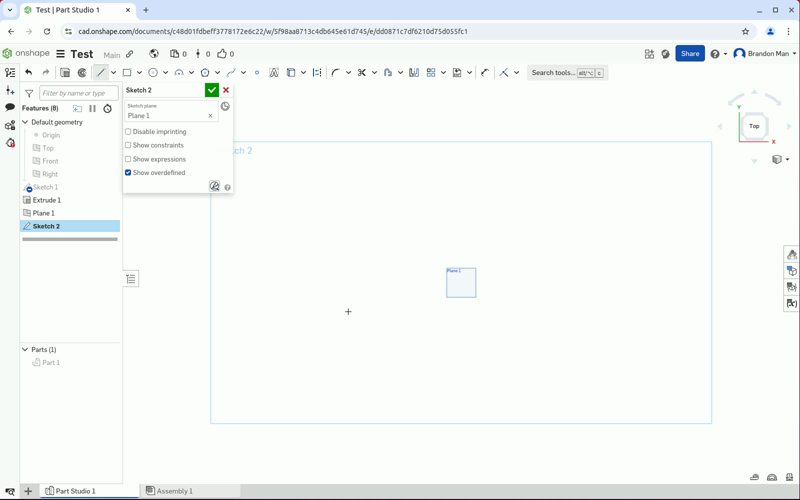
key_up(shift)
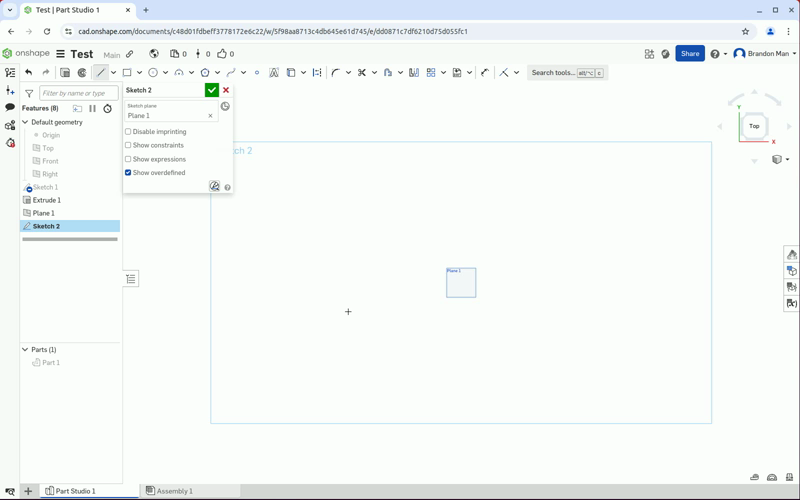
key_down(shift)
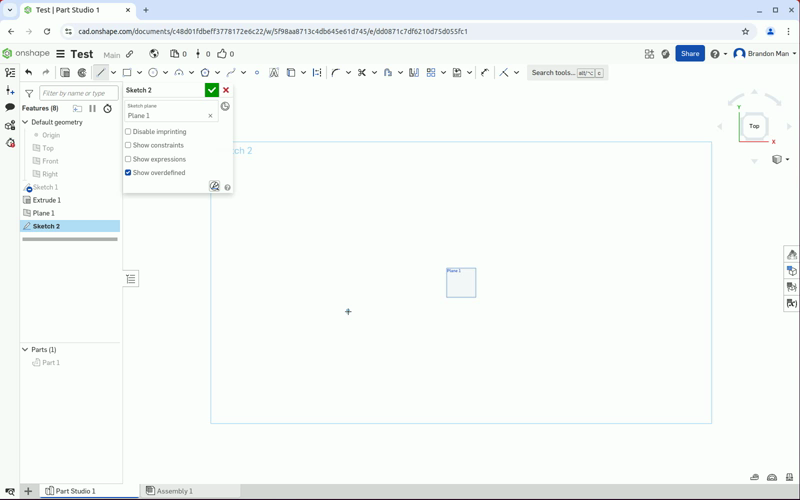
mouse_move(552, 311)
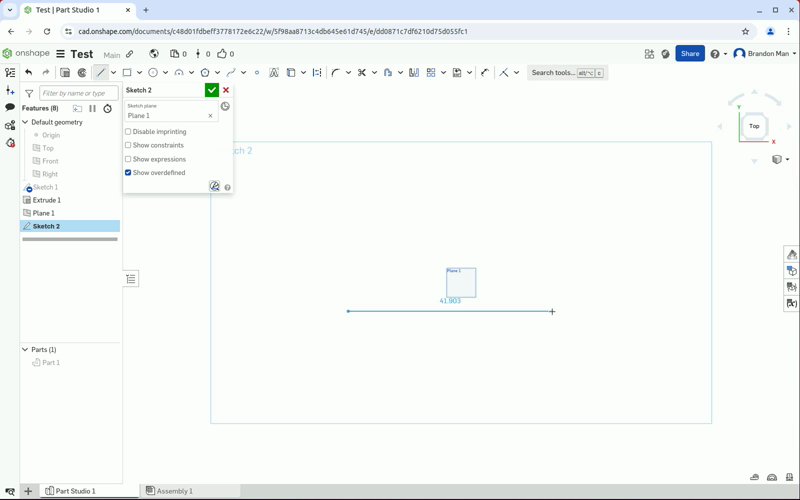
click(552, 311)
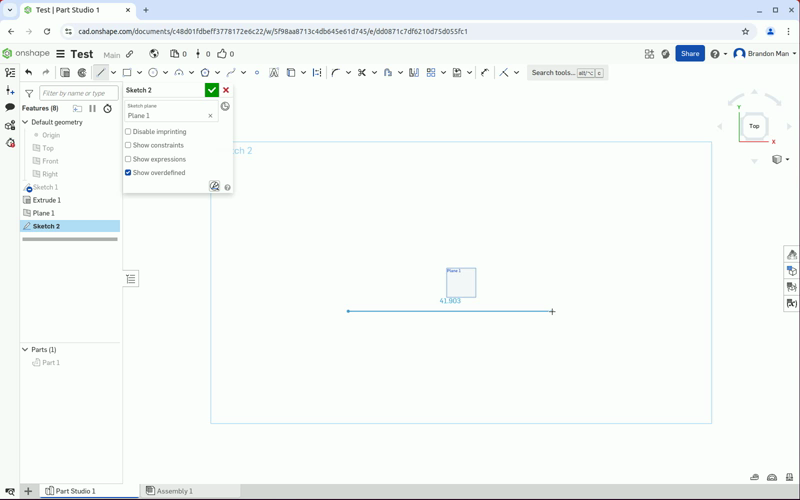
key_up(shift)
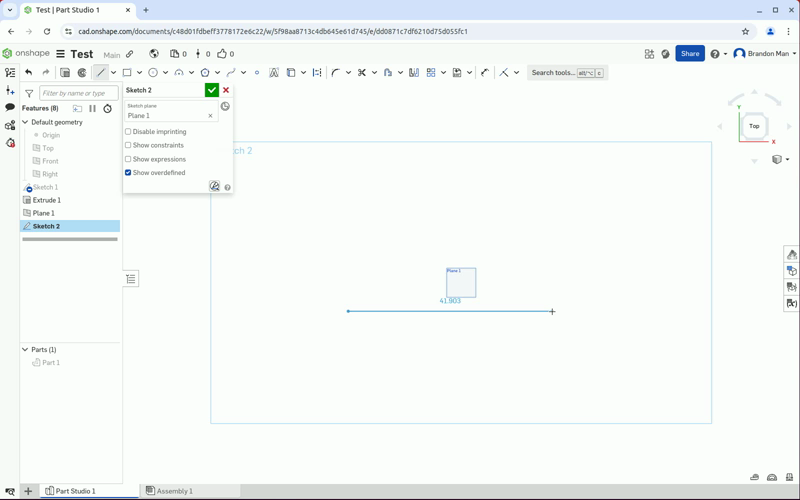
key_down(shift)
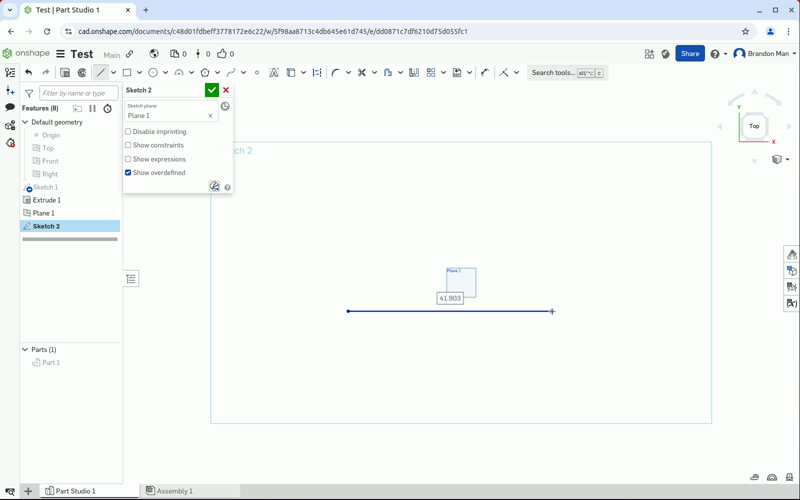
mouse_move(582, 311)
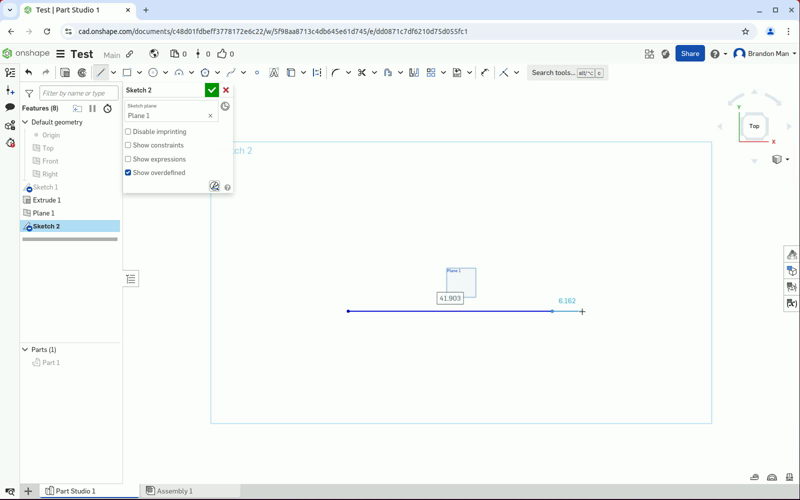
mouse_move(552, 283)
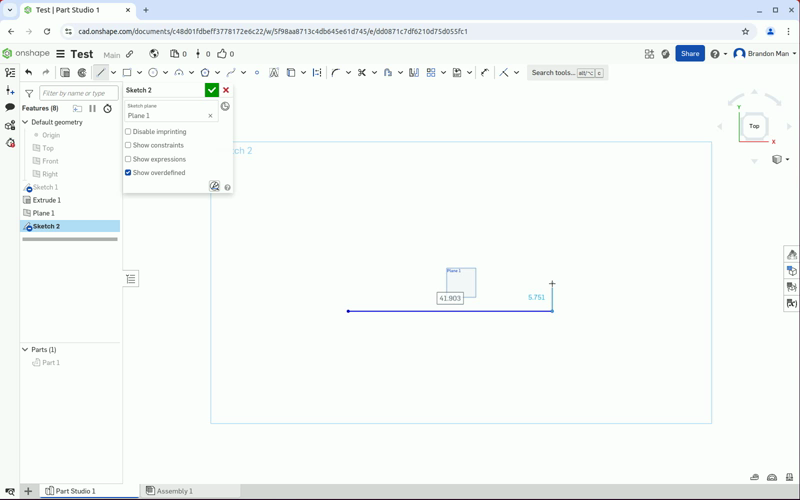
click(552, 283)
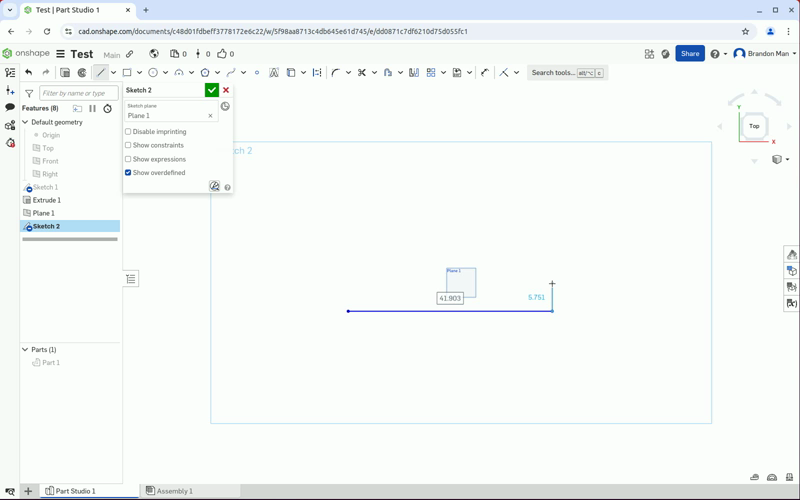
key_up(shift)
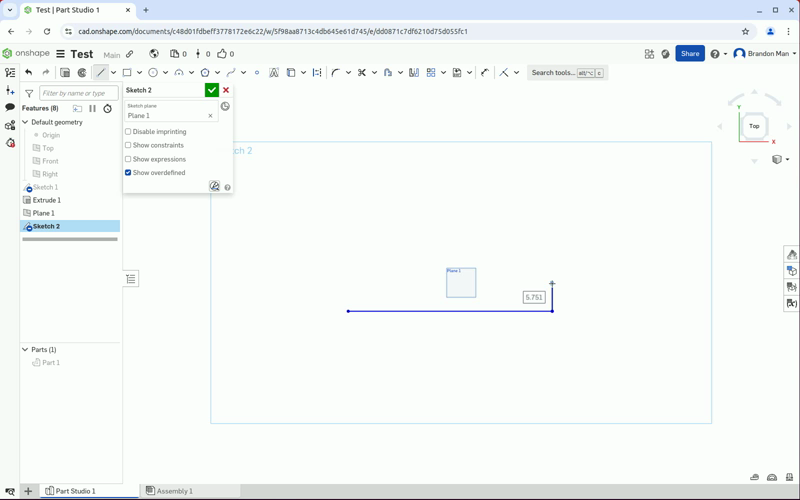
key_down(shift)
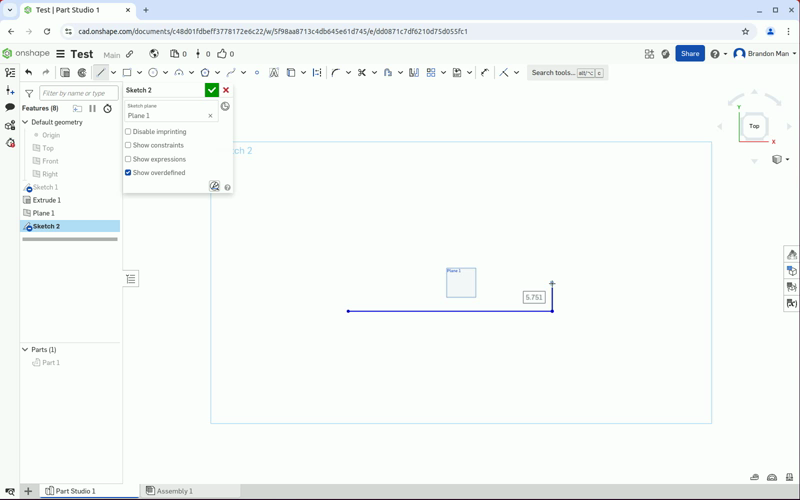
mouse_move(348, 283)
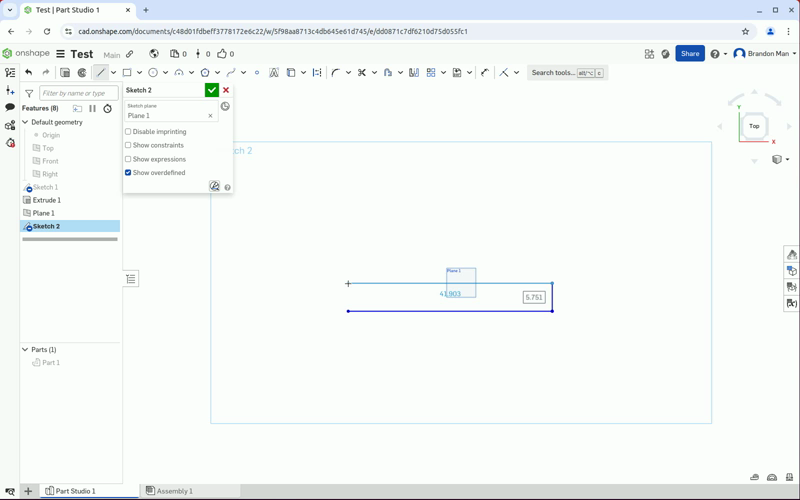
click(348, 283)
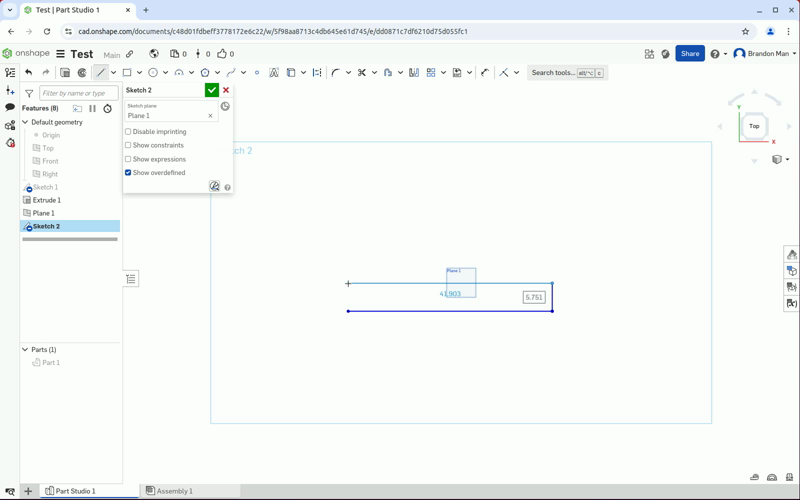
key_up(shift)
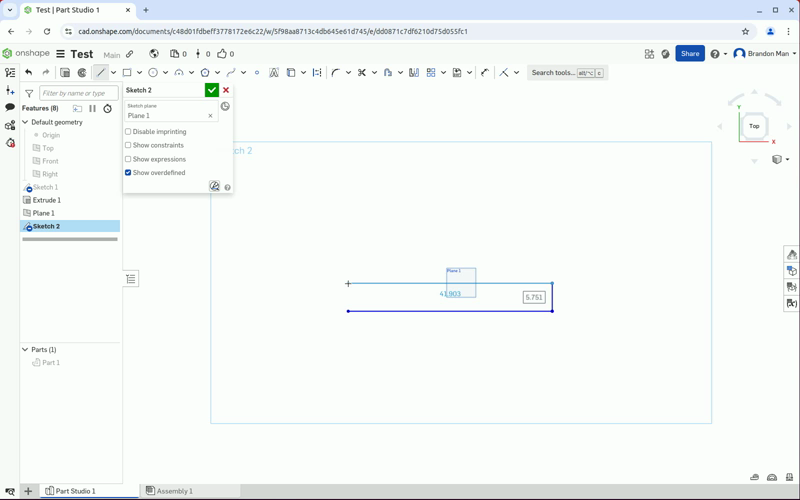
mouse_move(378, 283)
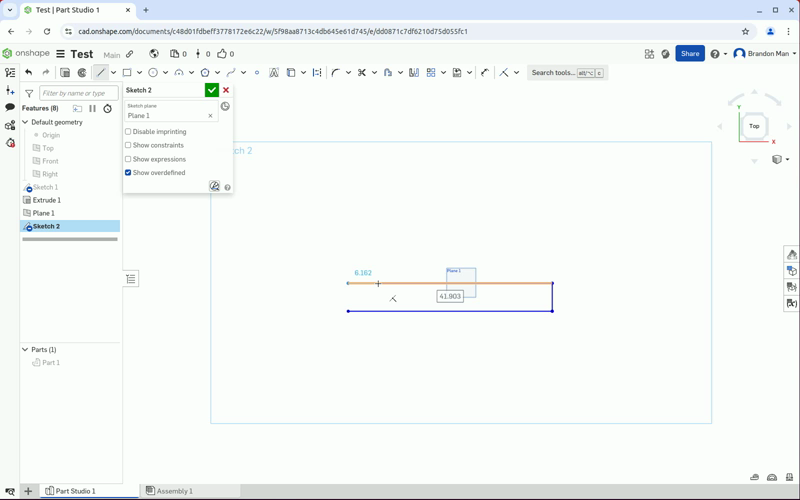
key_down(shift)
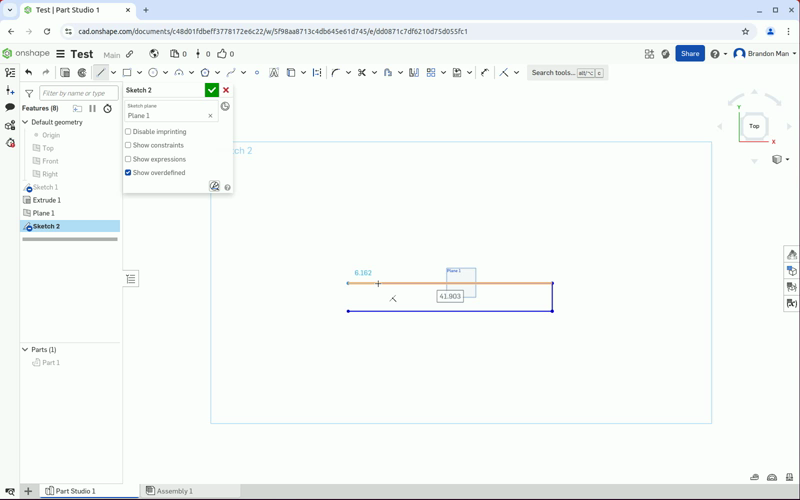
mouse_move(348, 311)
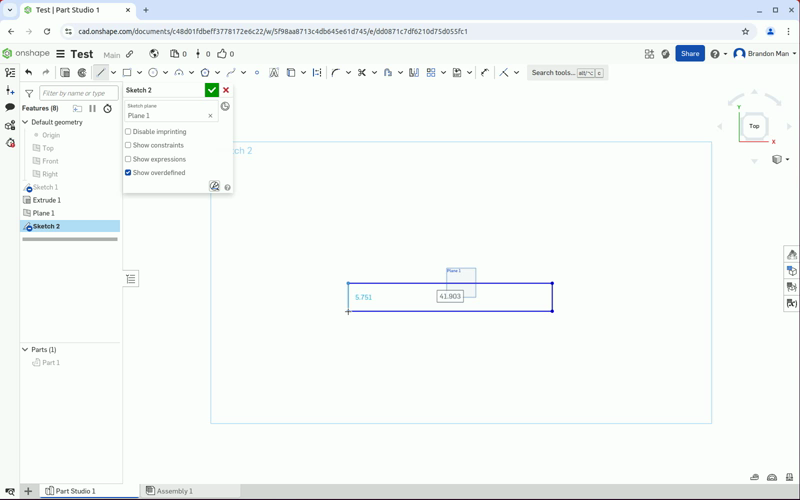
key_up(shift)
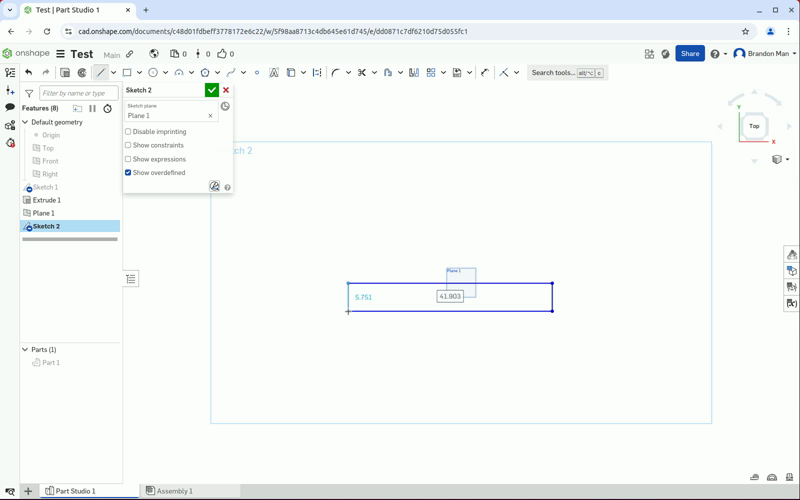
click(348, 311)
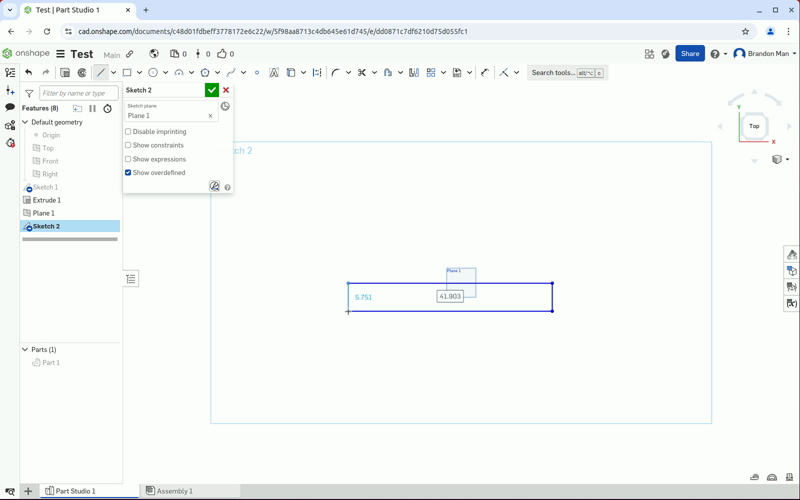
key(esc)
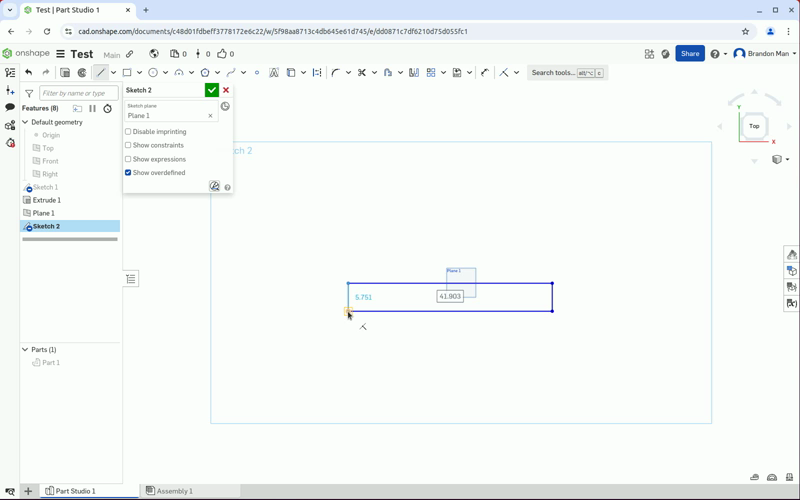
mouse_move(476, 300)
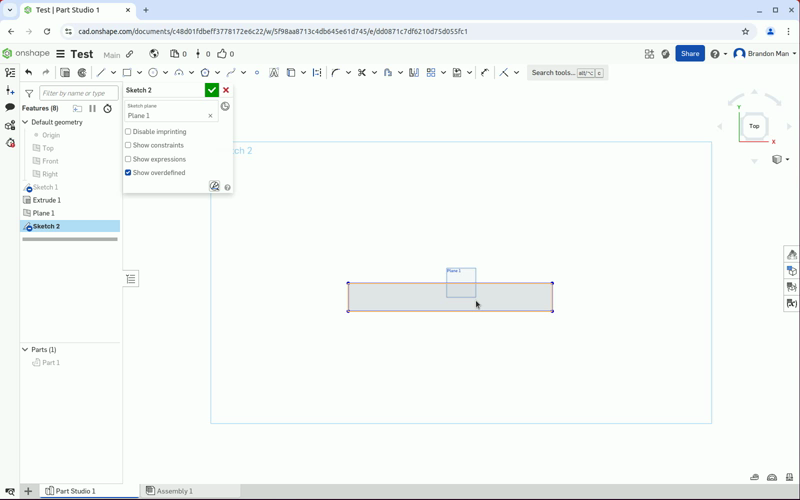
click(476, 300)
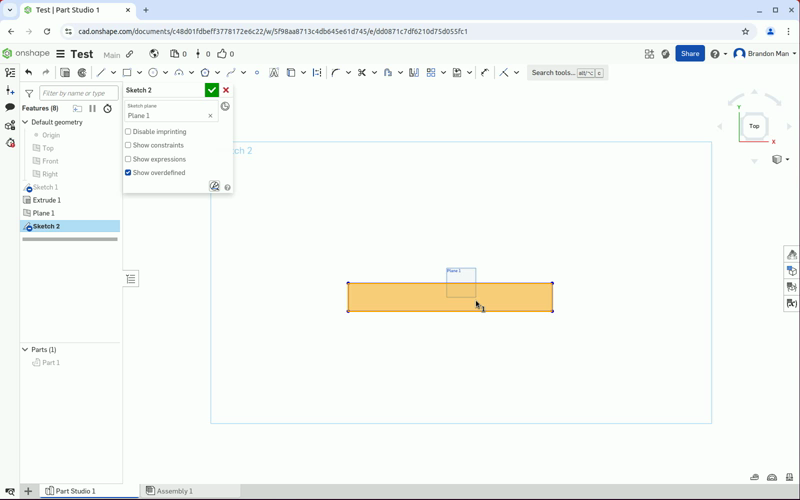
mouse_move(73, 352)
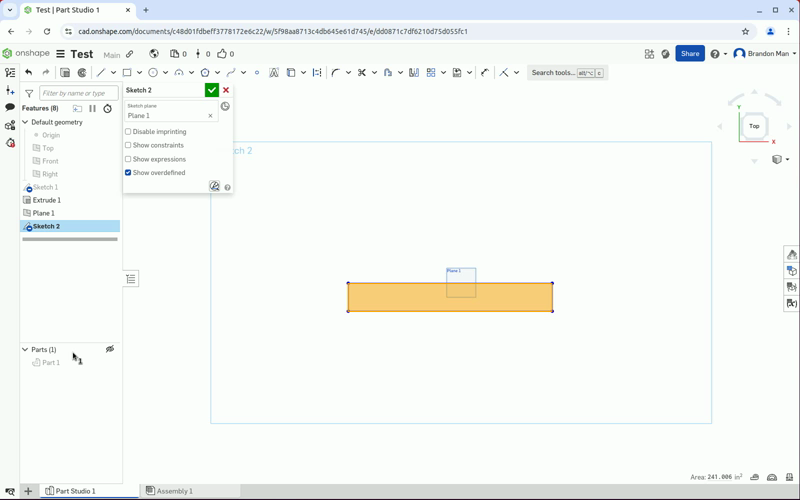
key(shift+y)
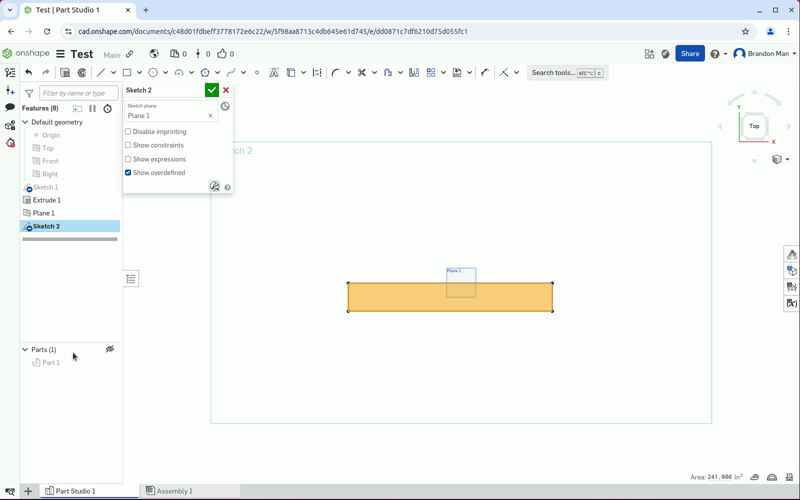
key(shift+e)
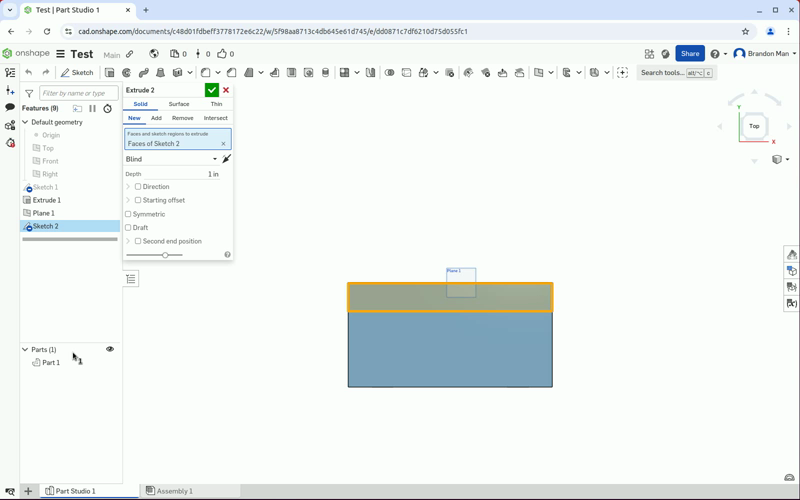
mouse_move(143, 106)
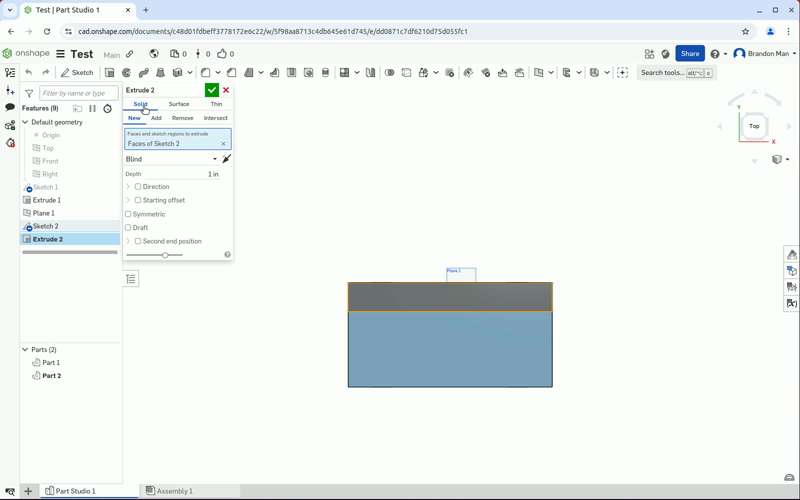
click(143, 106)
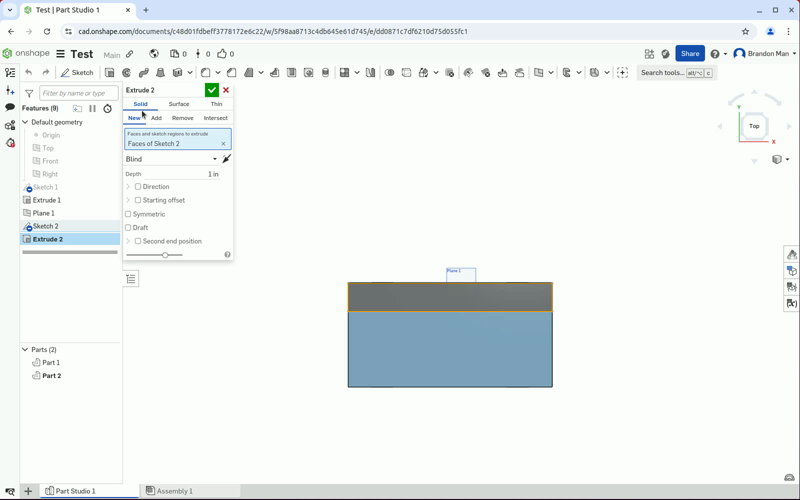
mouse_move(137, 120)
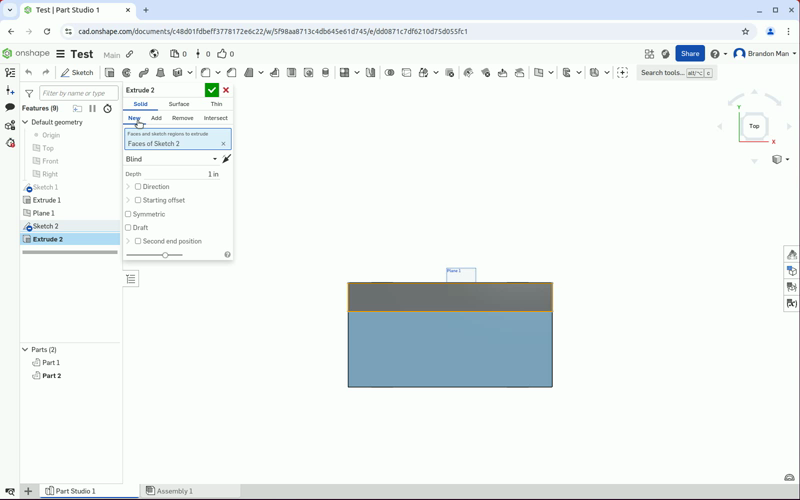
click(137, 120)
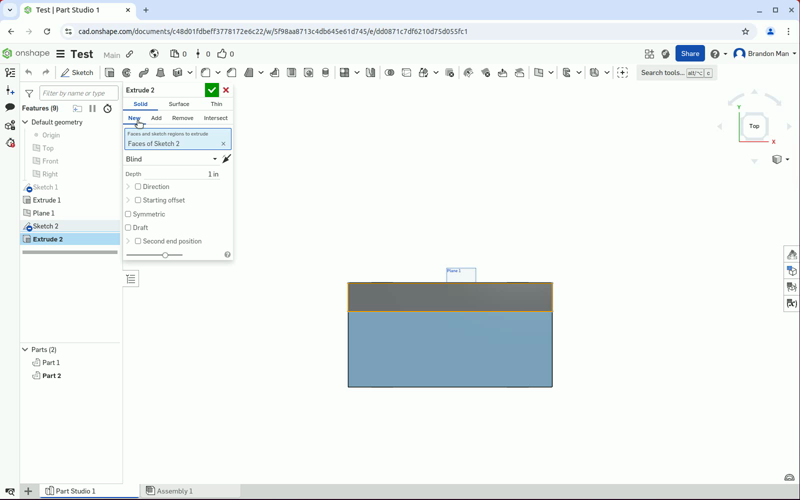
key(tab, 4)
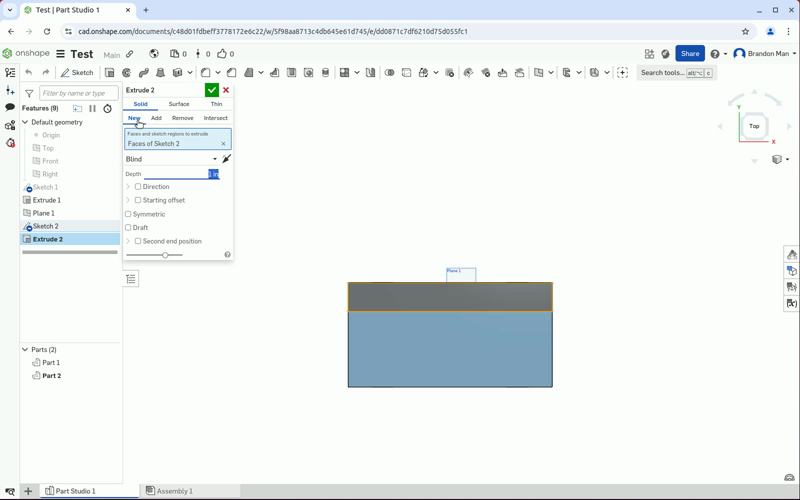
text(11.795)
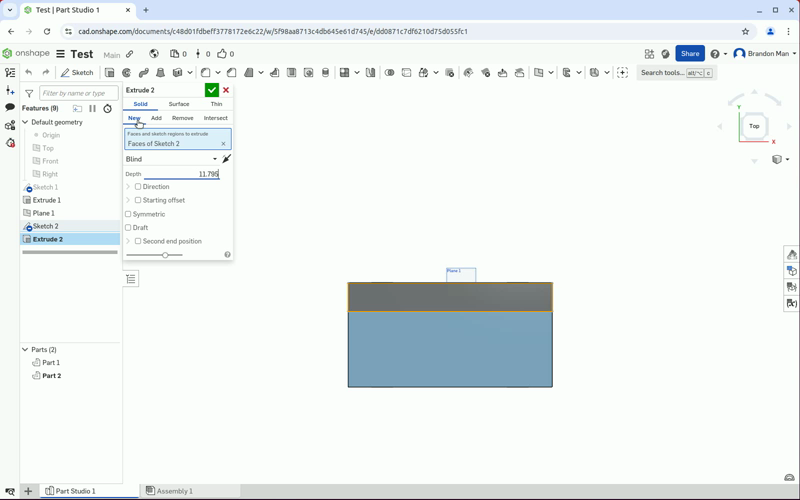
key(enter)
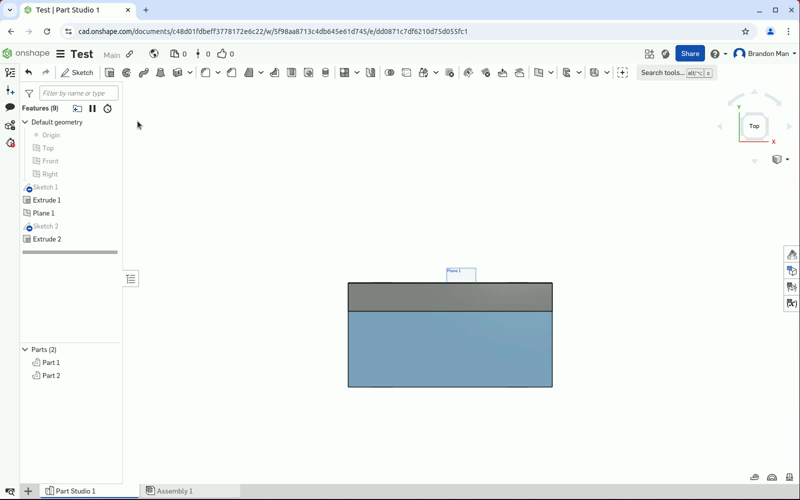
key(shift+h)
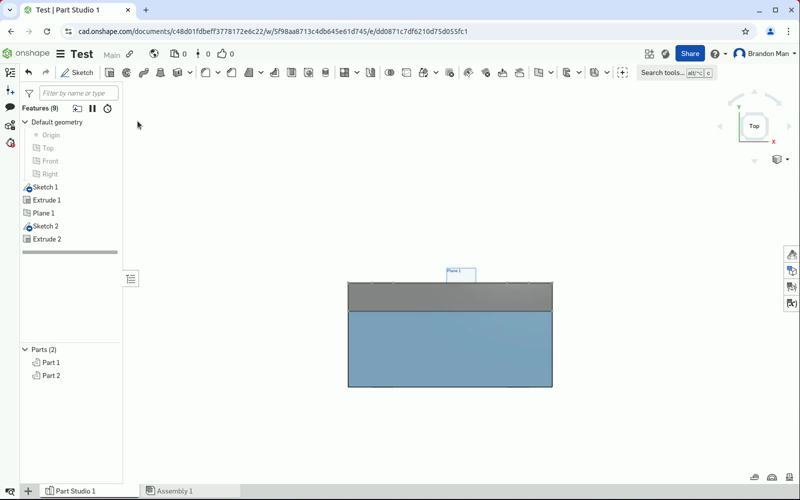
key(shift+h)
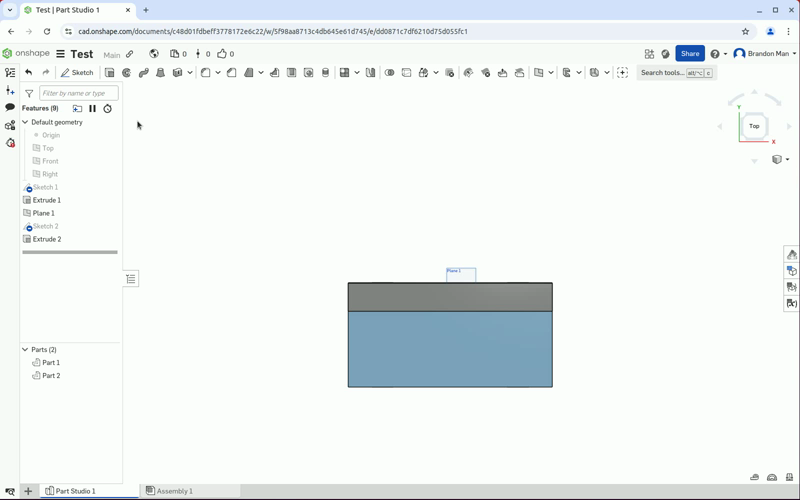
mouse_move(73, 189)
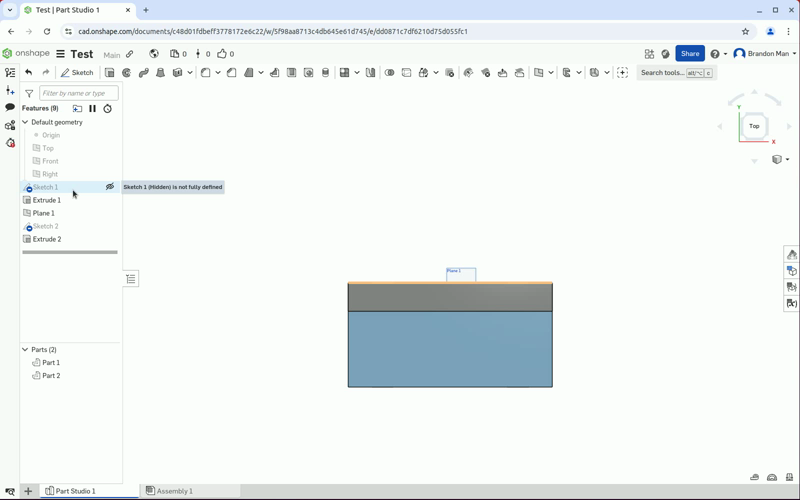
click(73, 189)
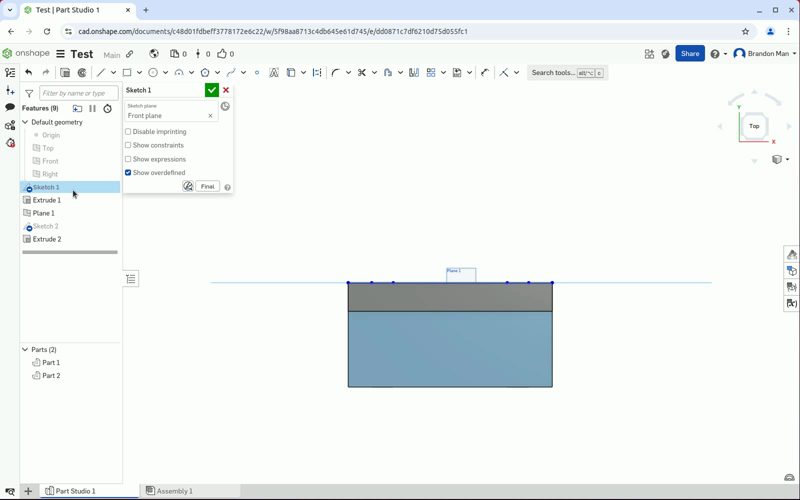
mouse_move(229, 92)
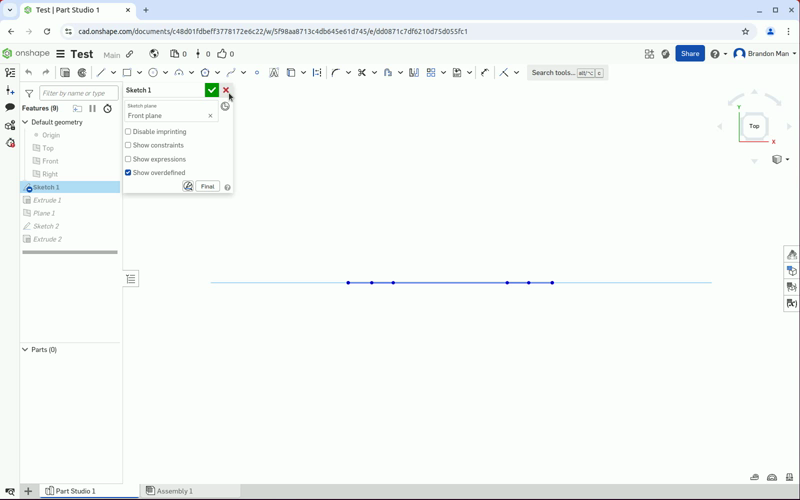
click(229, 92)
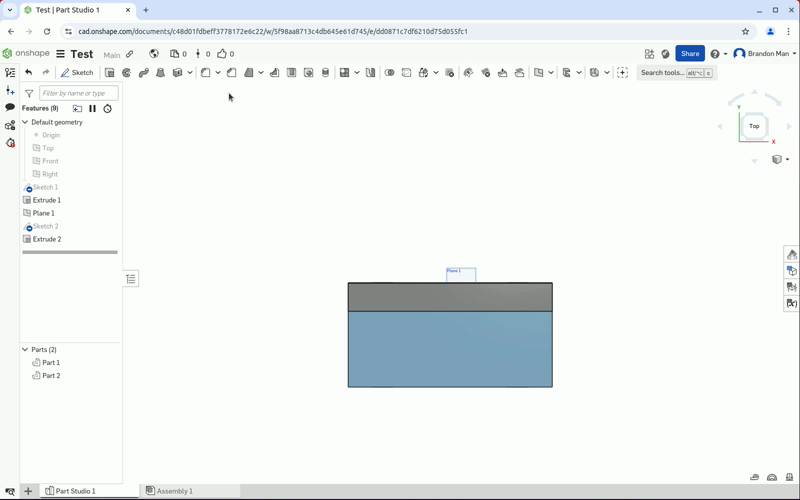
mouse_move(73, 352)
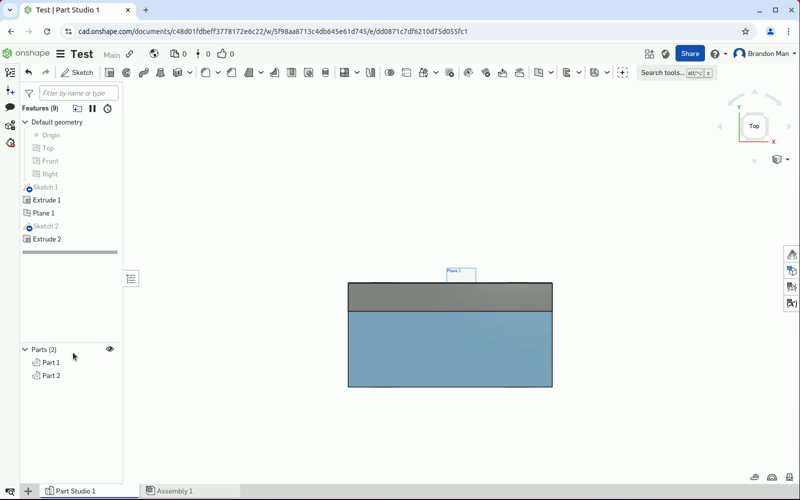
key(y)
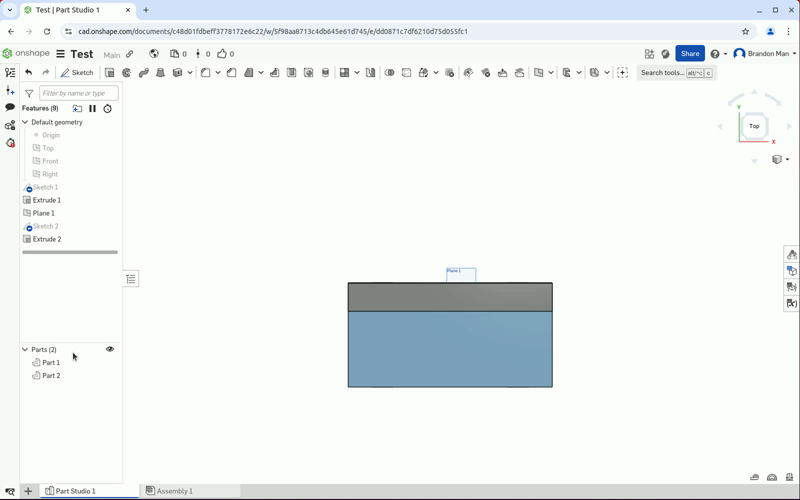
key(shift+p)
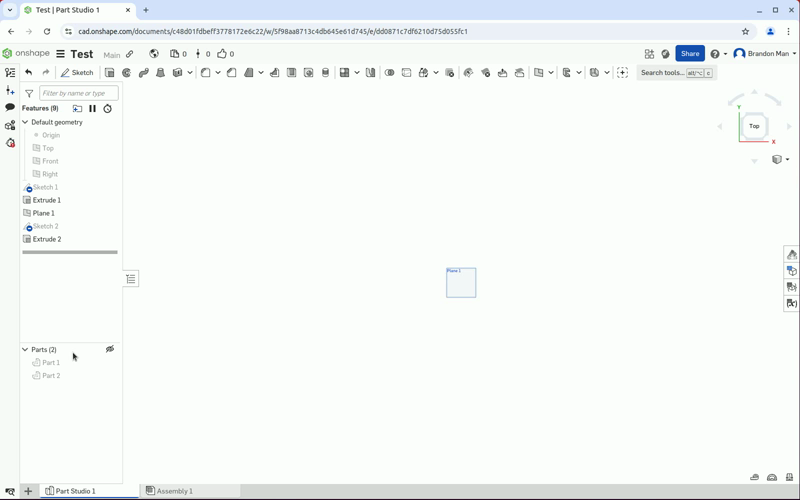
key(space)
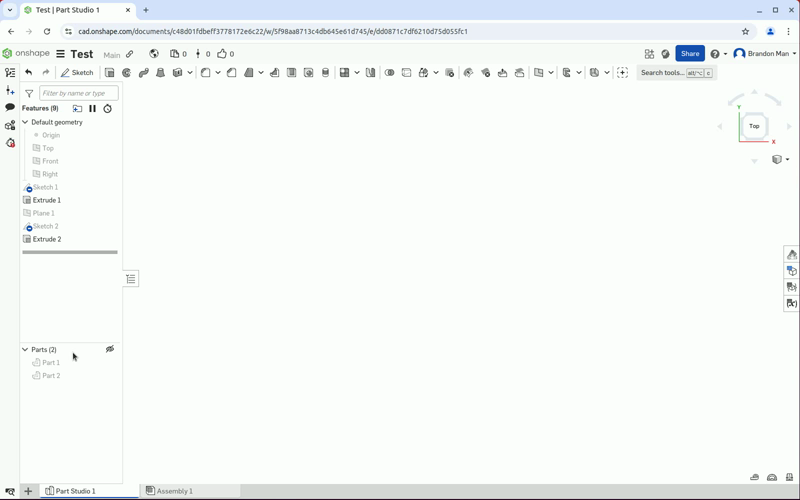
key_down(shift)
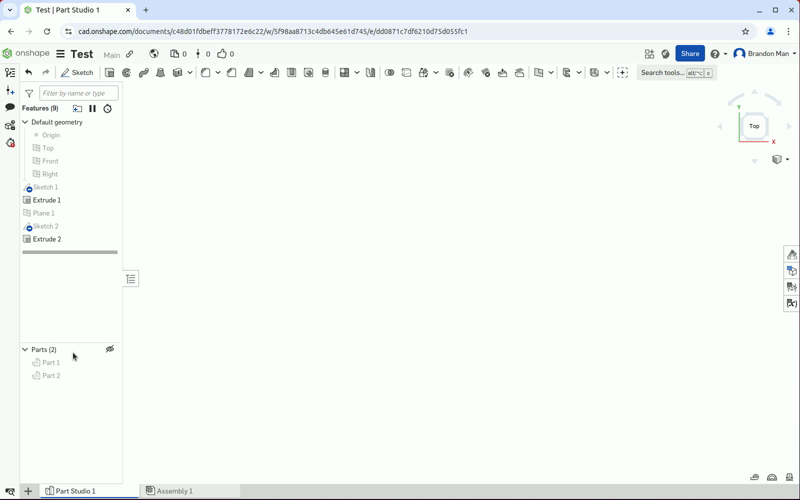
key(up)
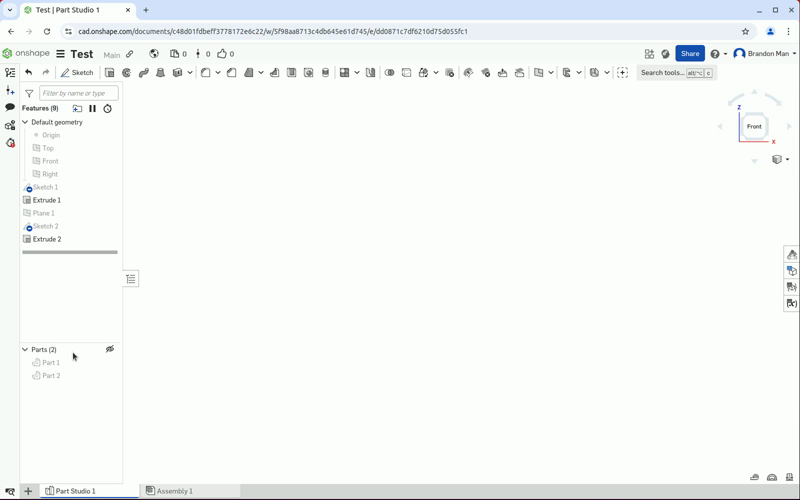
key_up(shift)
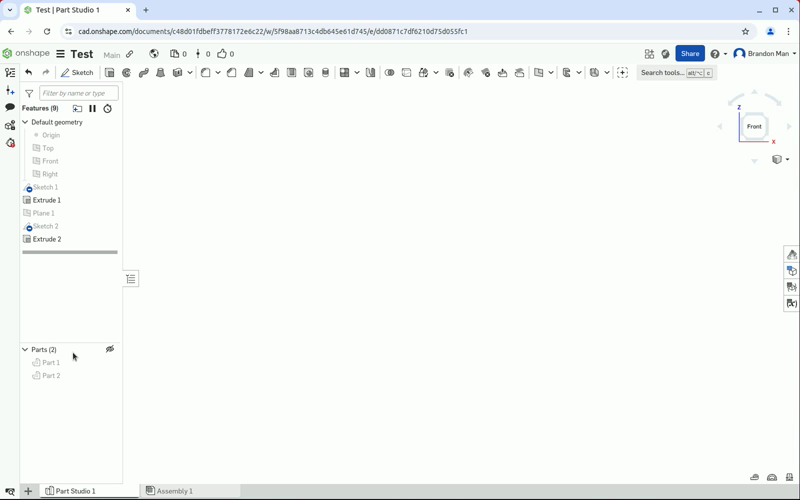
mouse_move(73, 352)
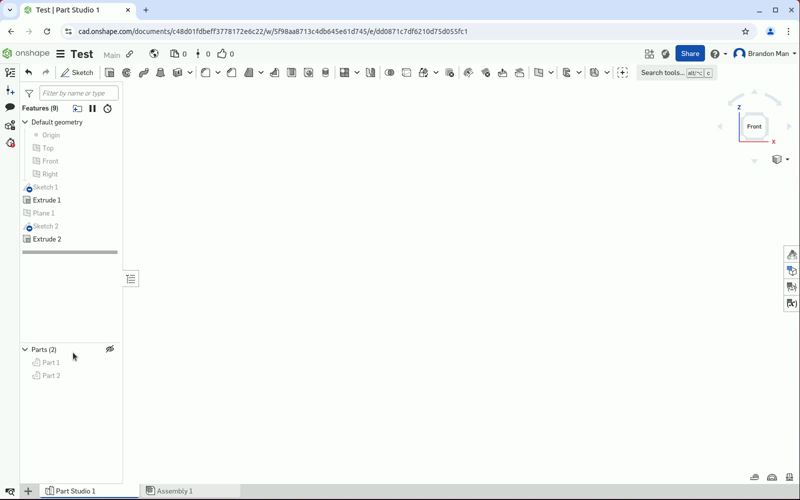
key(shift+y)
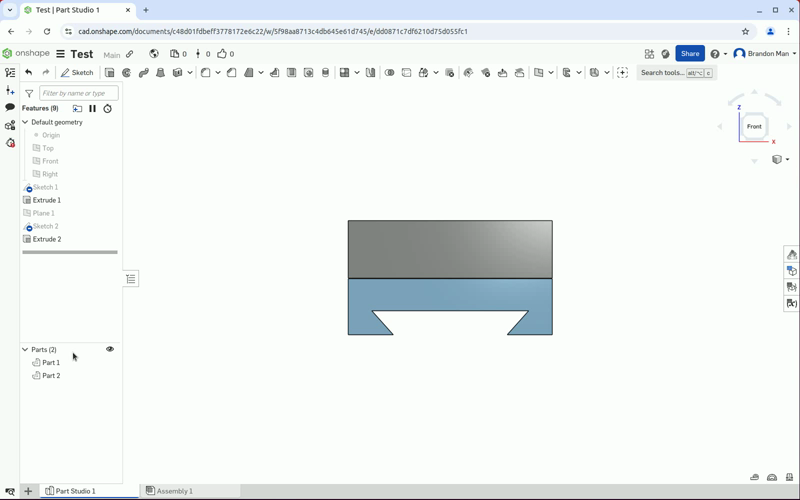
mouse_move(541, 75)
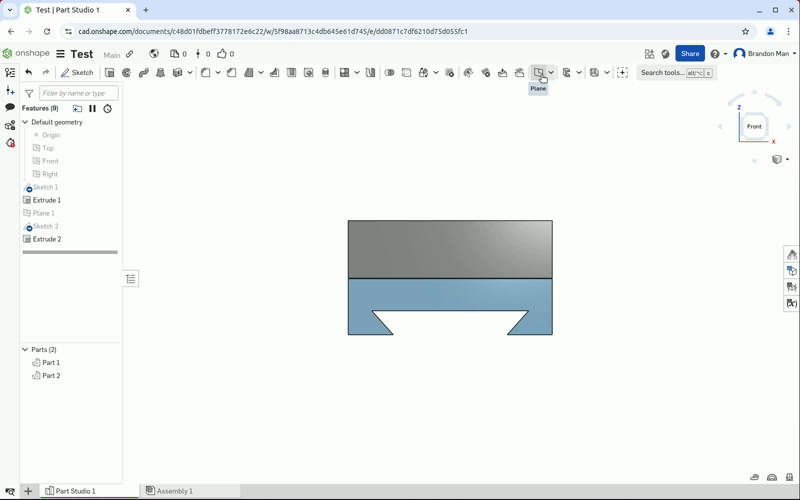
click(541, 75)
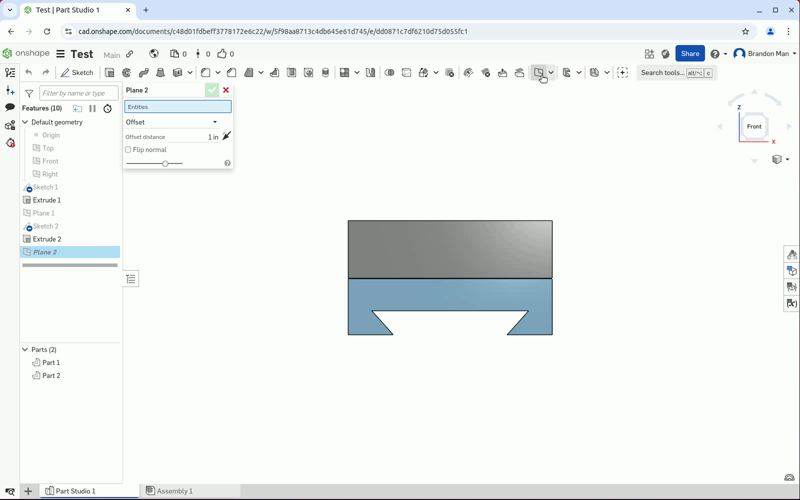
mouse_move(73, 163)
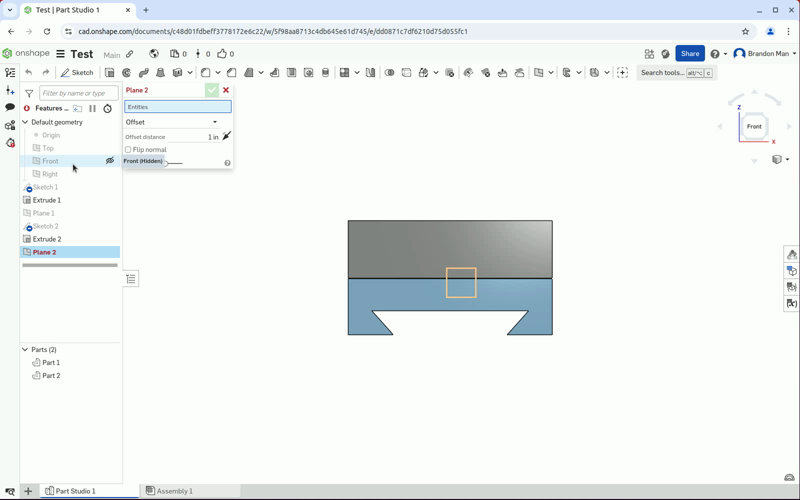
click(73, 163)
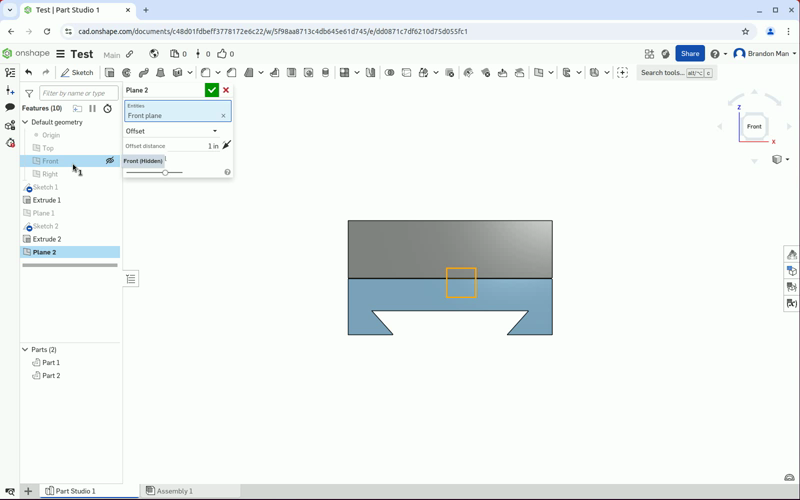
key(tab, 2)
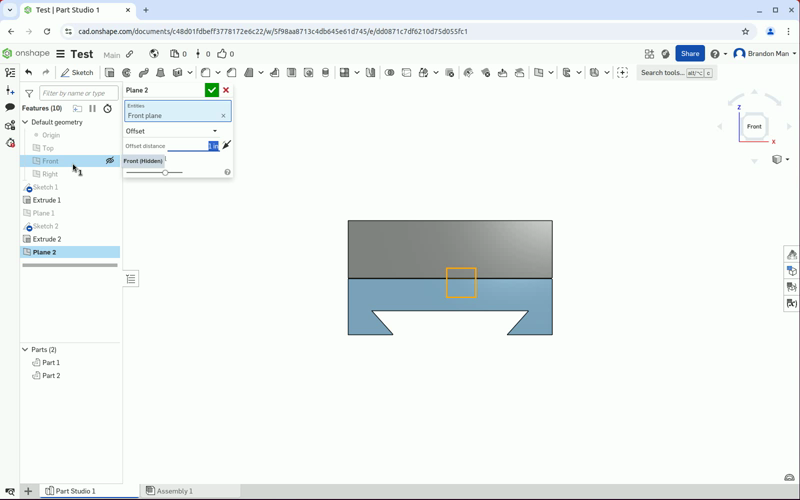
text(5.792)
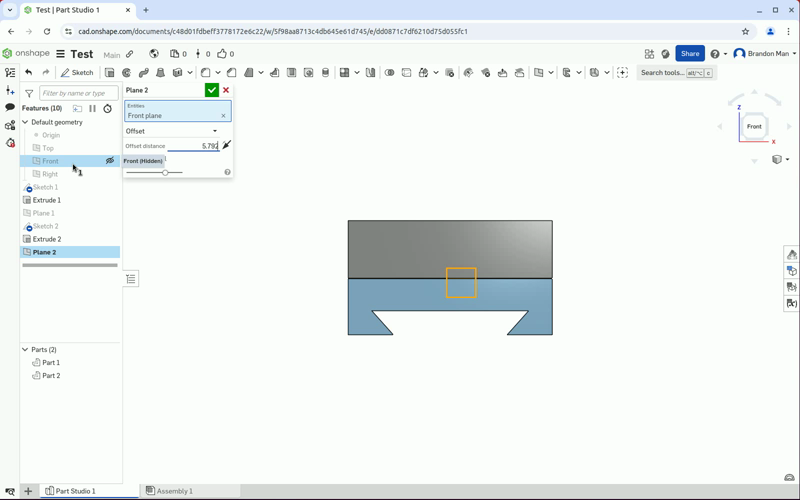
key(enter, 2)
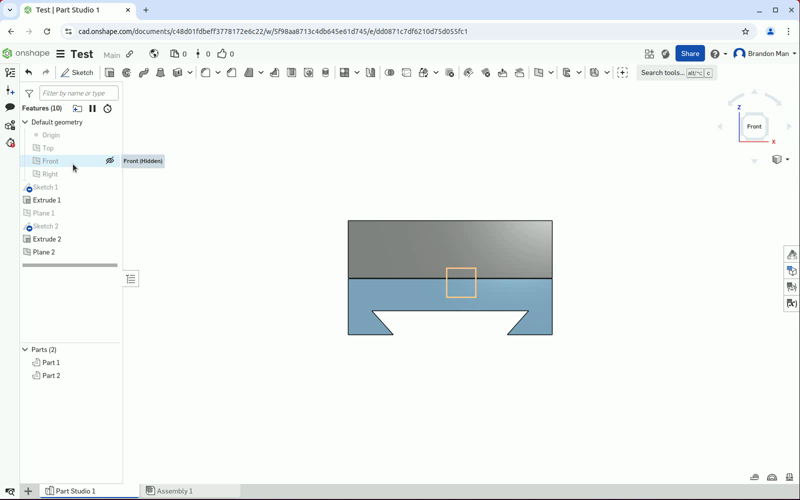
key(shift+s)
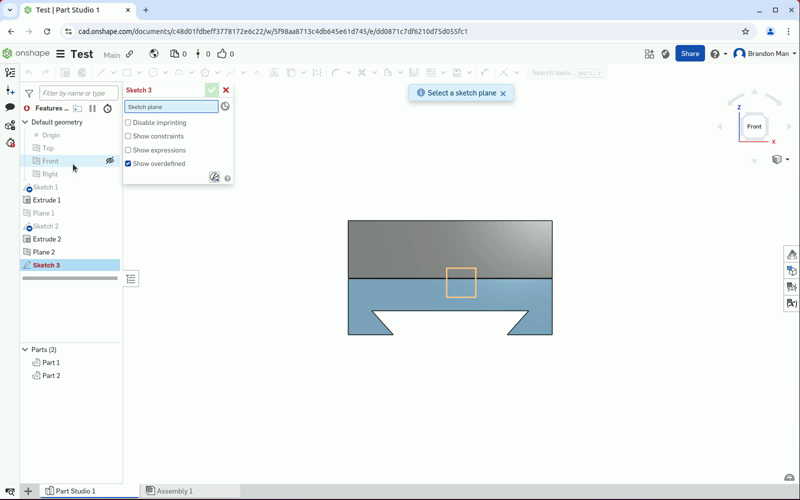
mouse_move(73, 254)
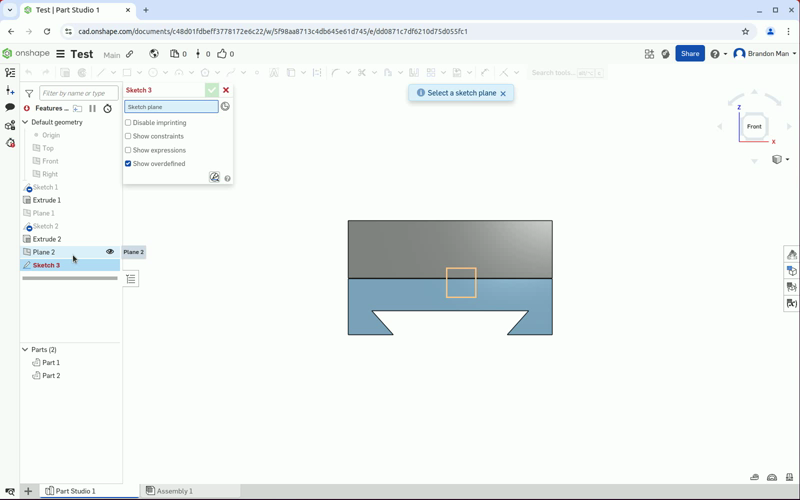
click(73, 254)
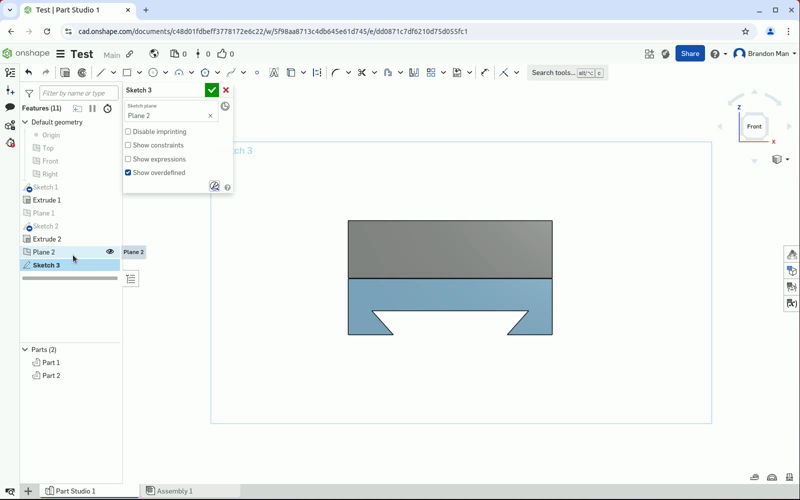
mouse_move(73, 352)
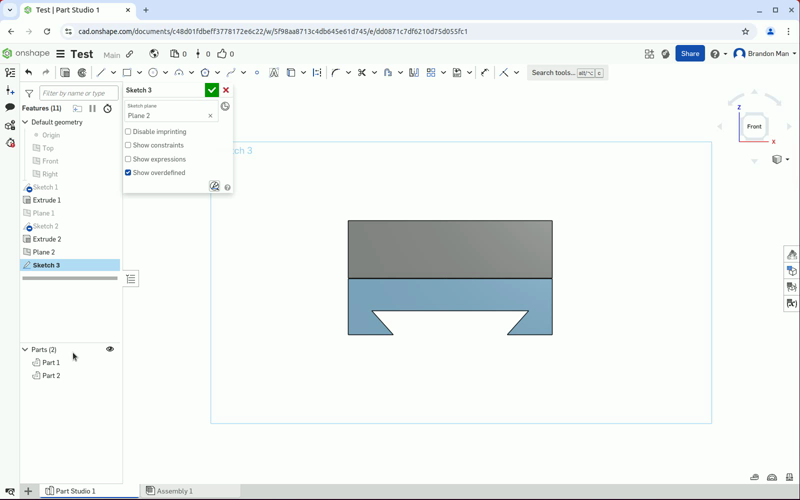
key(y)
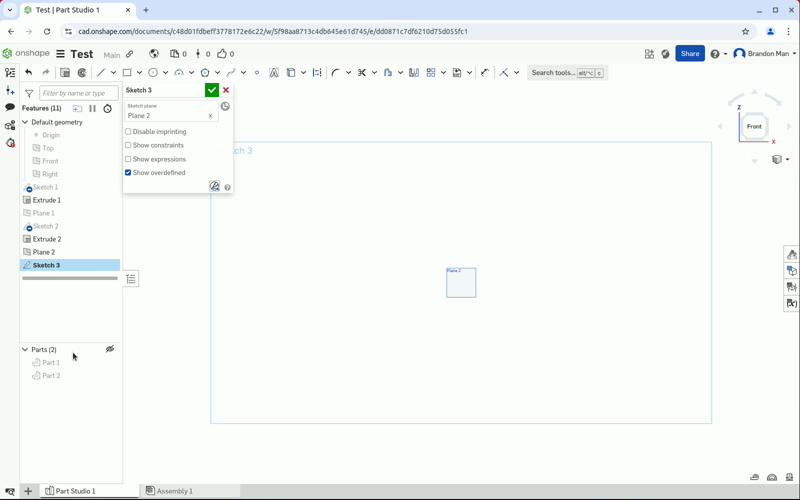
key(l)
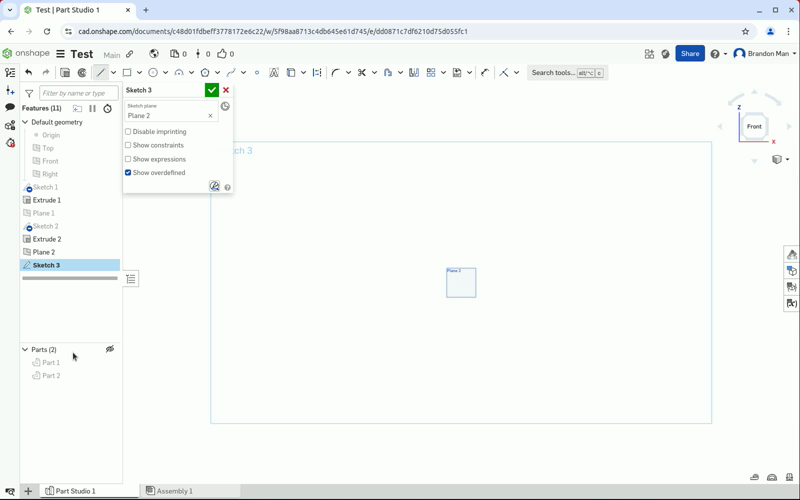
key_down(shift)
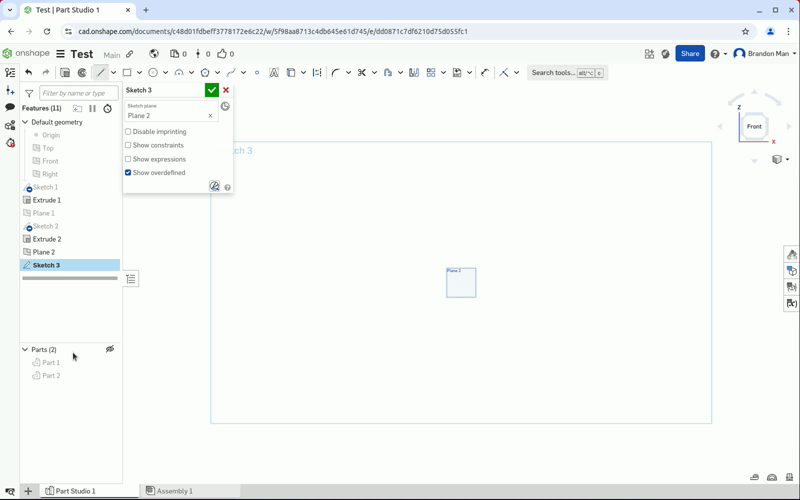
mouse_move(519, 220)
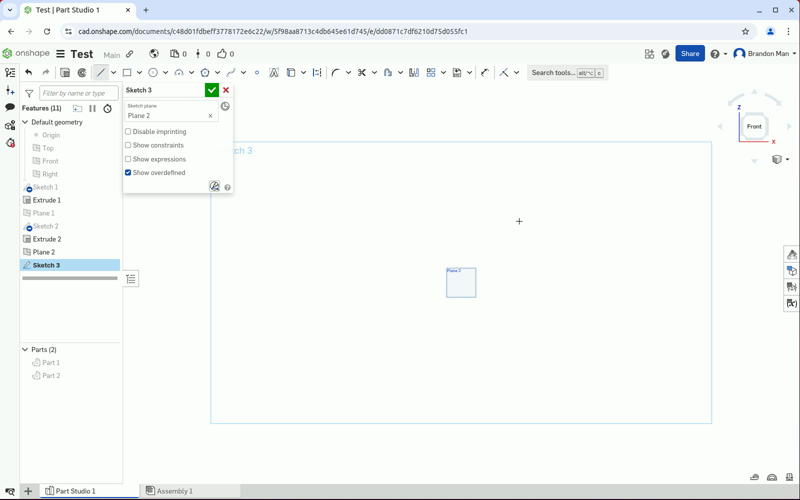
click(519, 220)
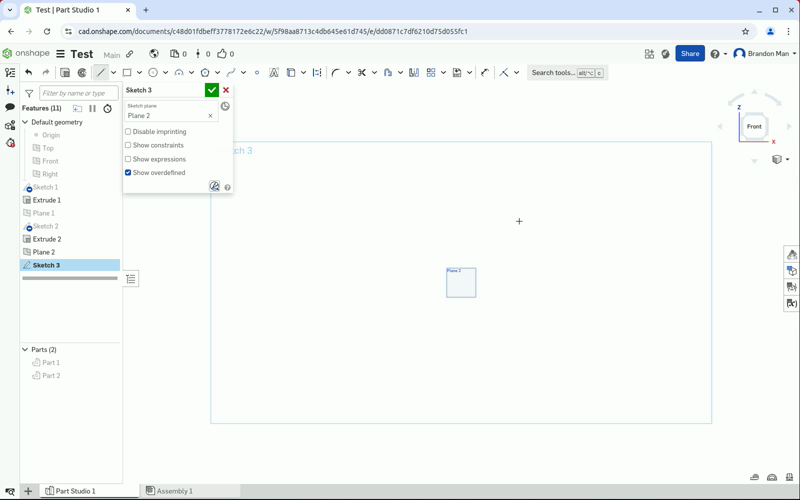
key_up(shift)
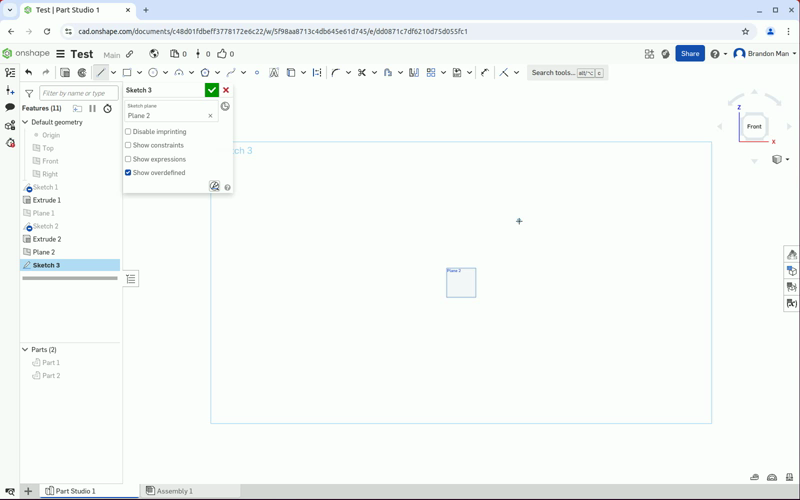
key_down(shift)
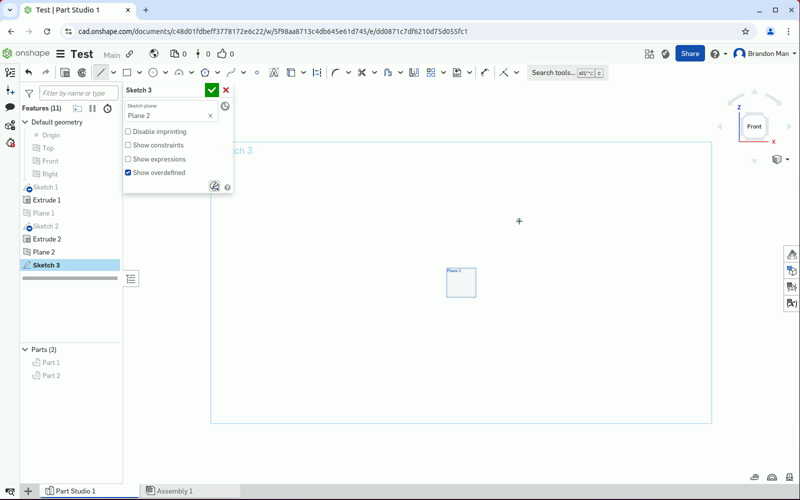
mouse_move(549, 220)
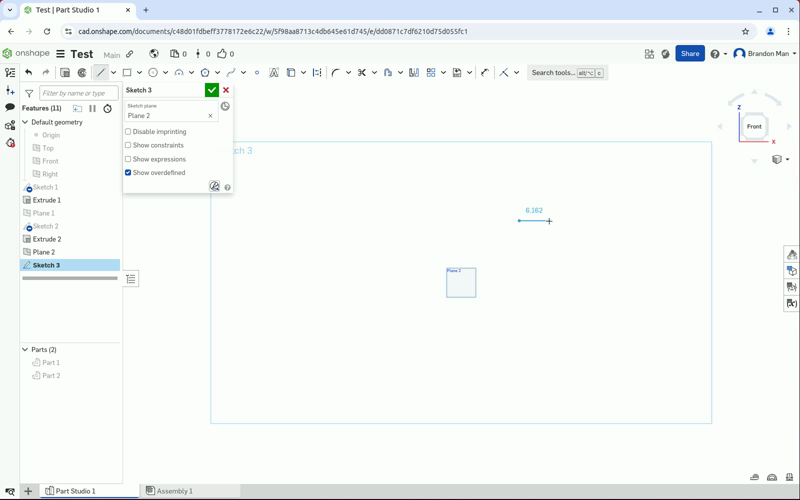
mouse_move(554, 255)
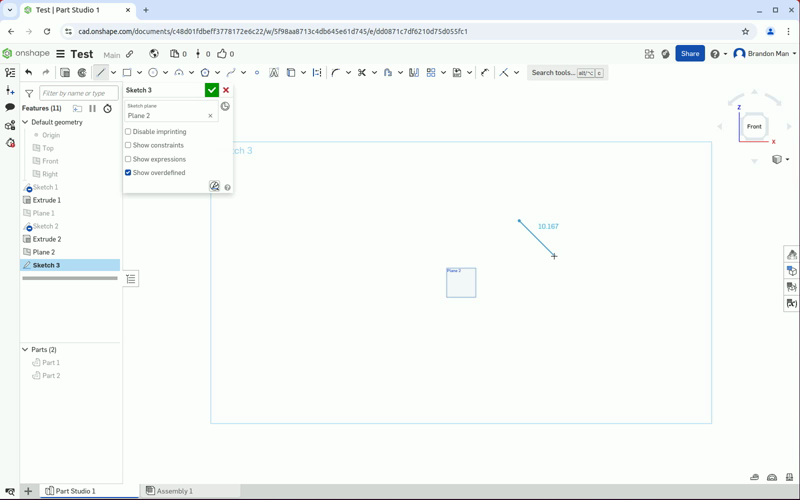
click(554, 255)
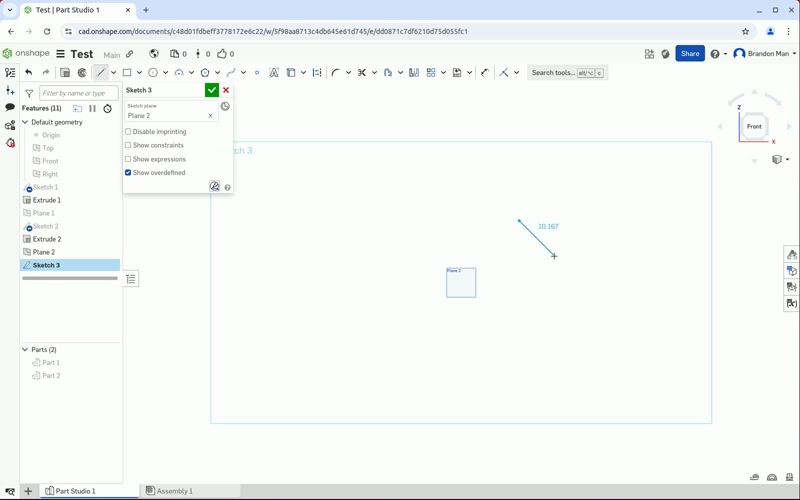
key_up(shift)
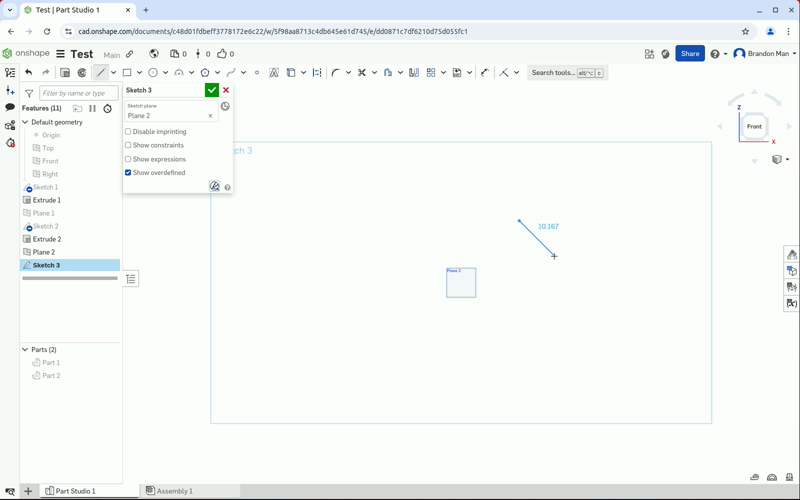
key_down(shift)
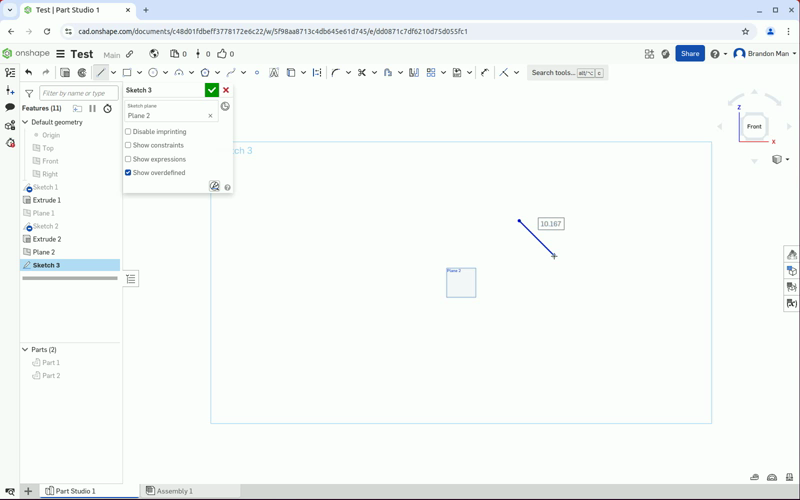
mouse_move(584, 255)
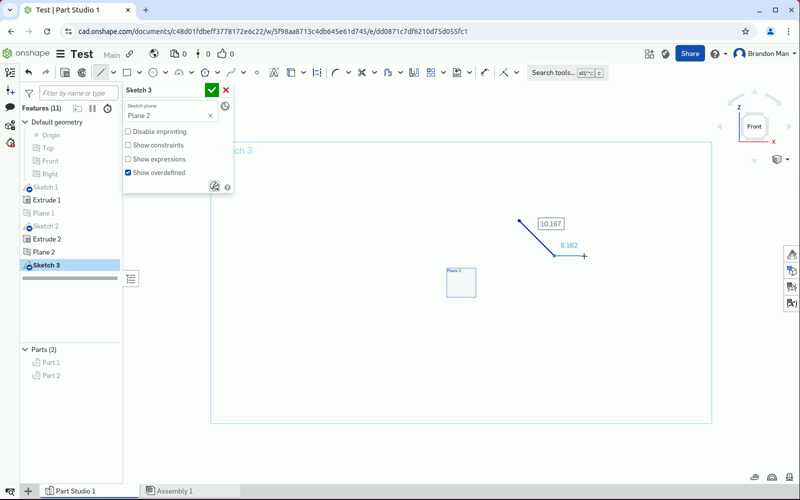
mouse_move(554, 220)
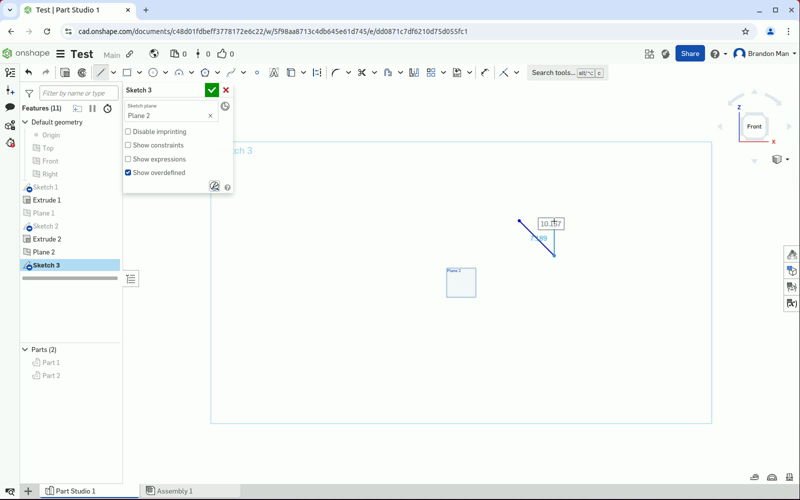
click(554, 220)
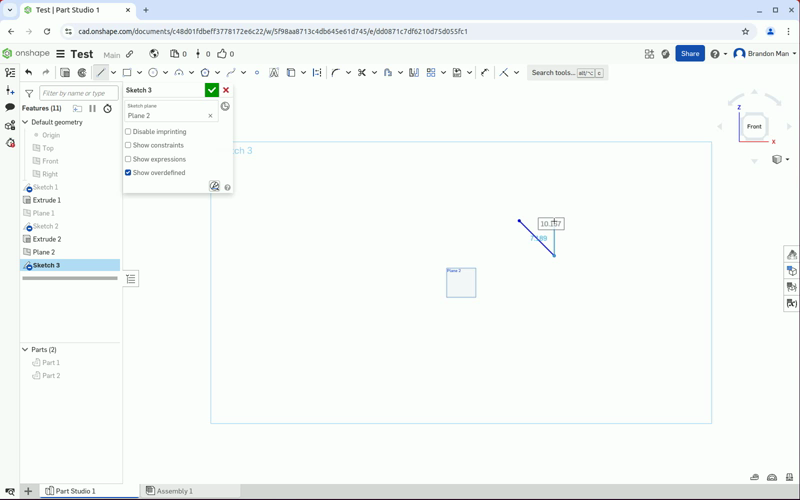
key_up(shift)
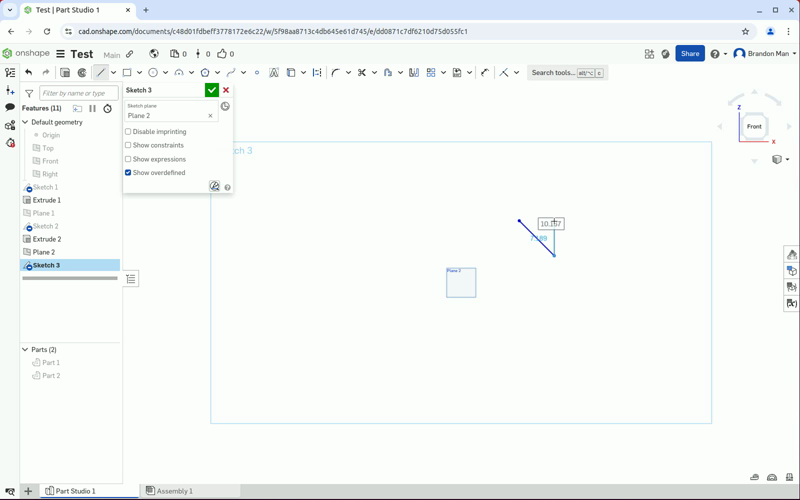
mouse_move(584, 220)
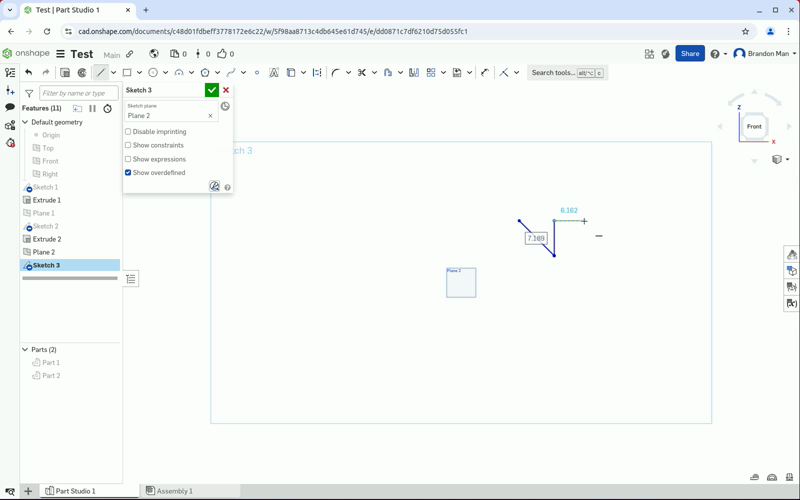
key_down(shift)
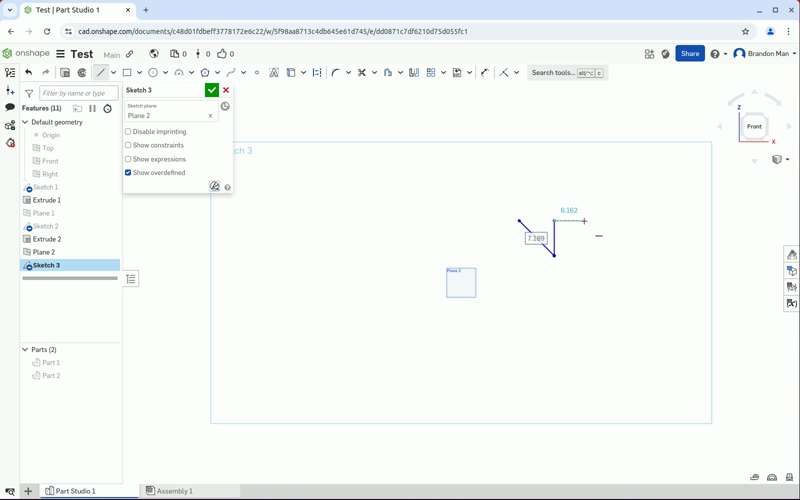
mouse_move(519, 220)
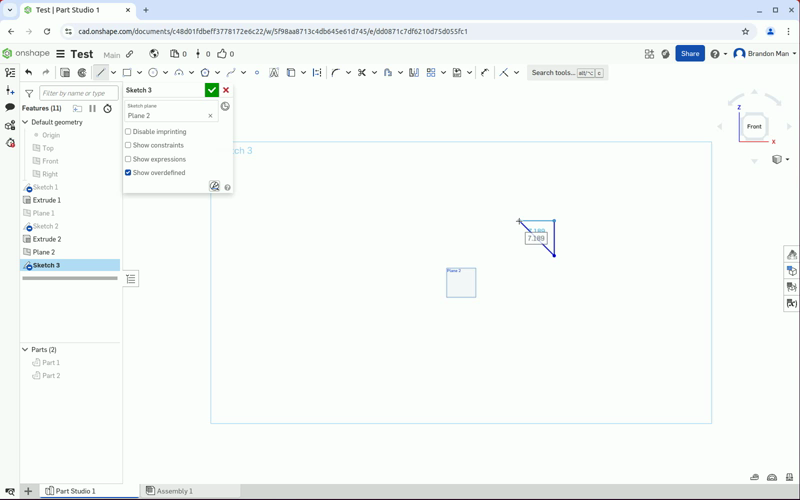
key_up(shift)
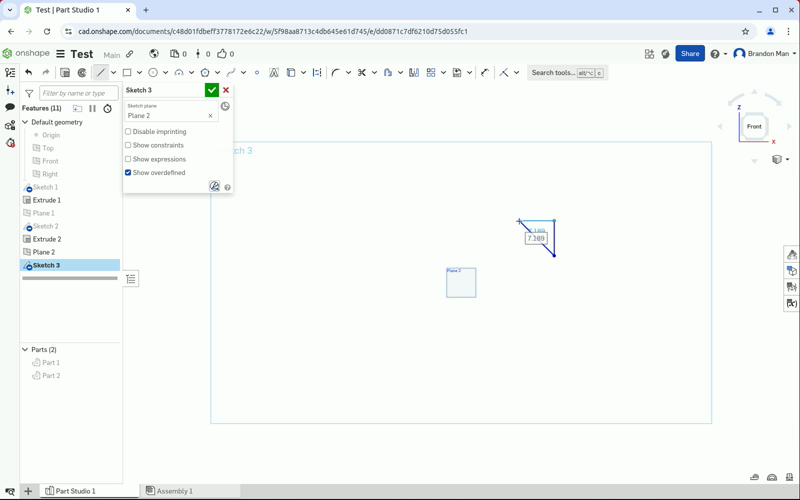
click(519, 220)
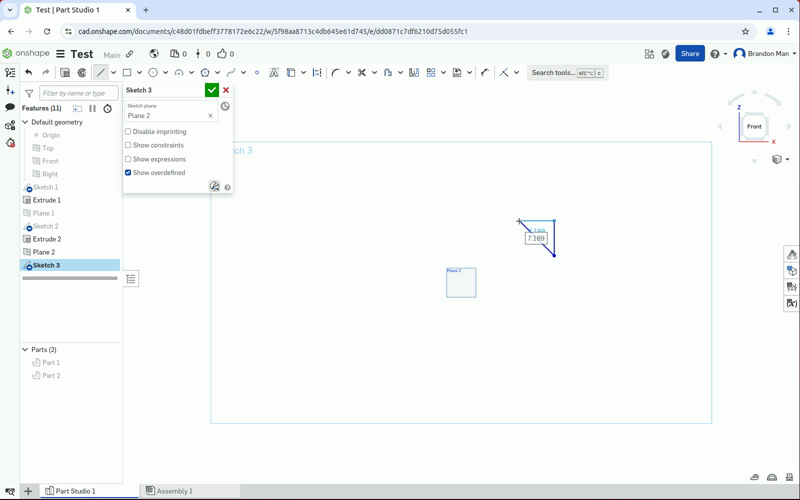
key(esc)
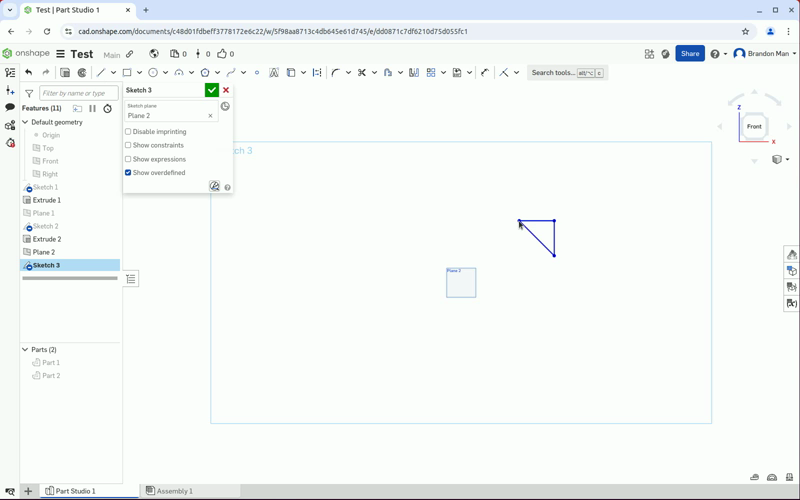
mouse_move(526, 227)
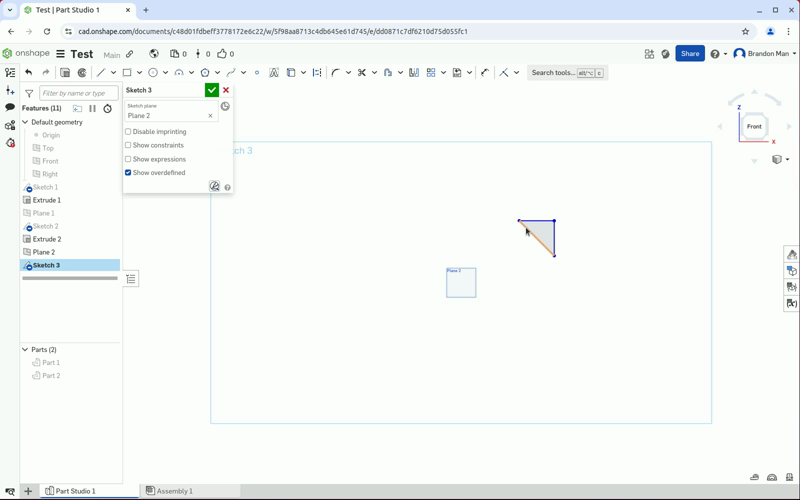
scroll(6)
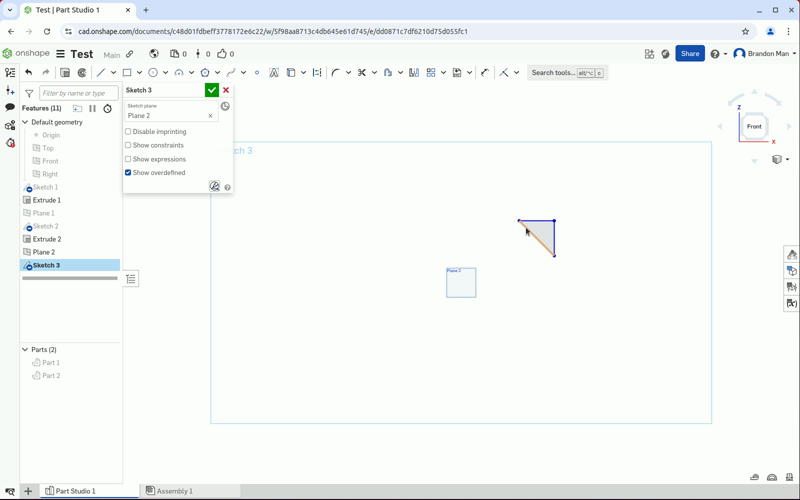
scroll(6)
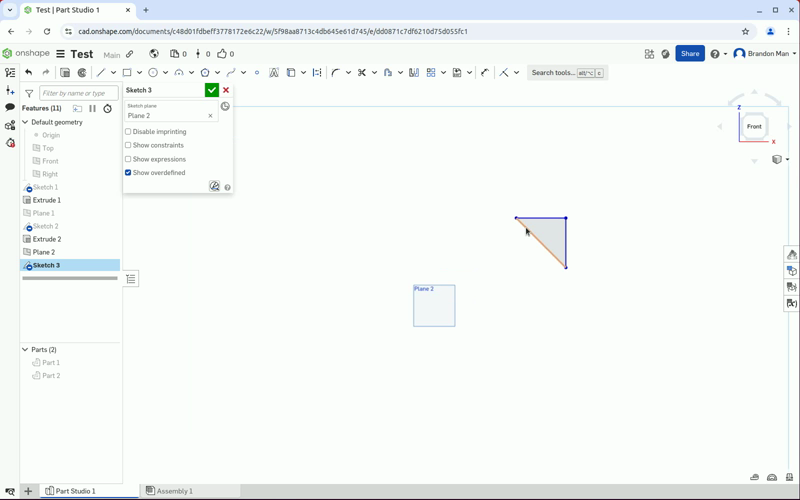
scroll(6)
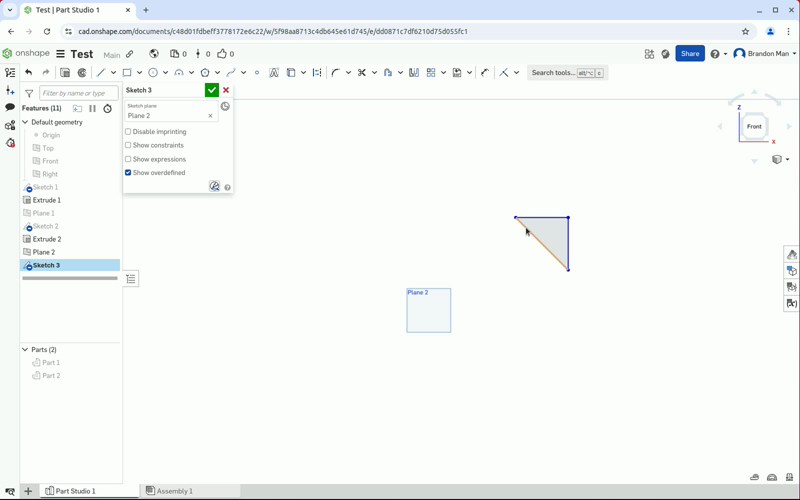
scroll(6)
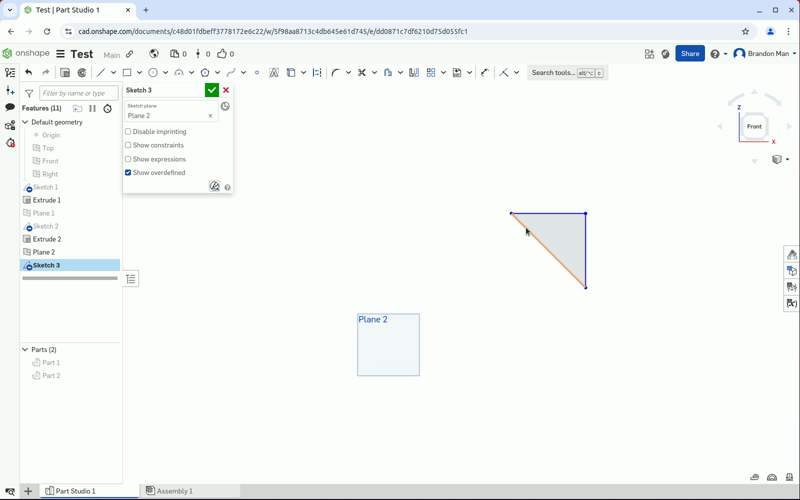
scroll(6)
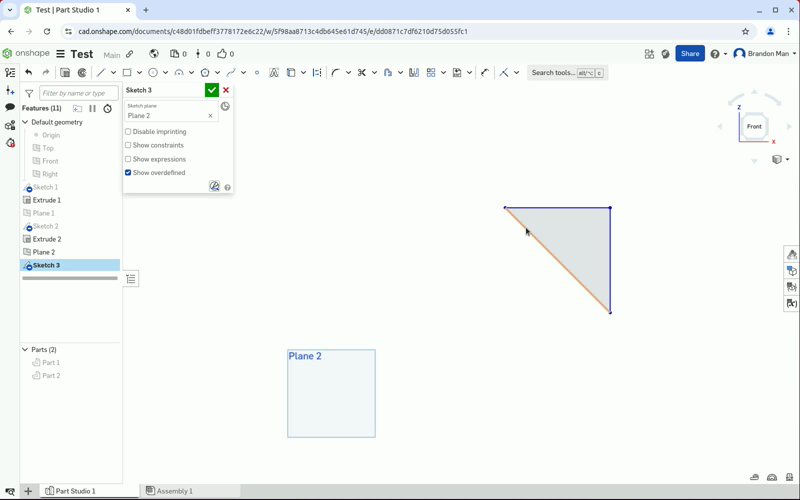
scroll(6)
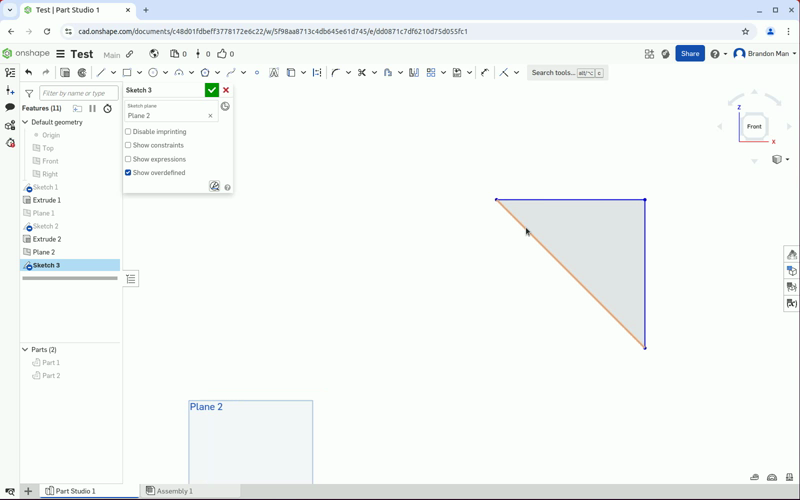
scroll(6)
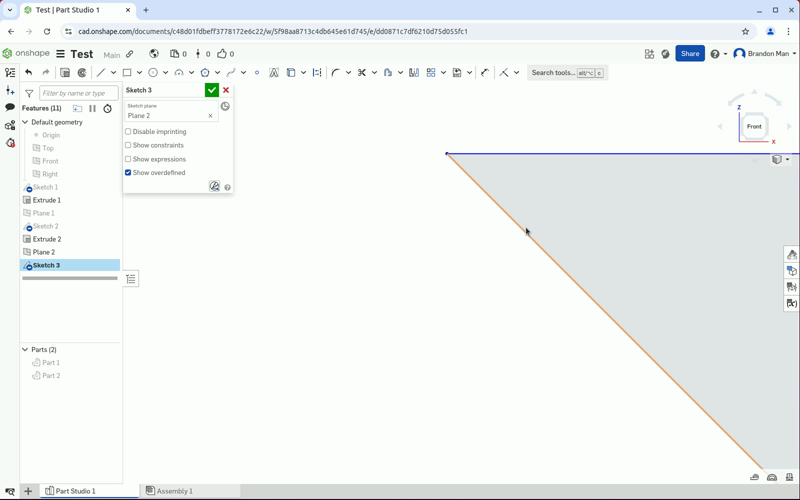
click(526, 227)
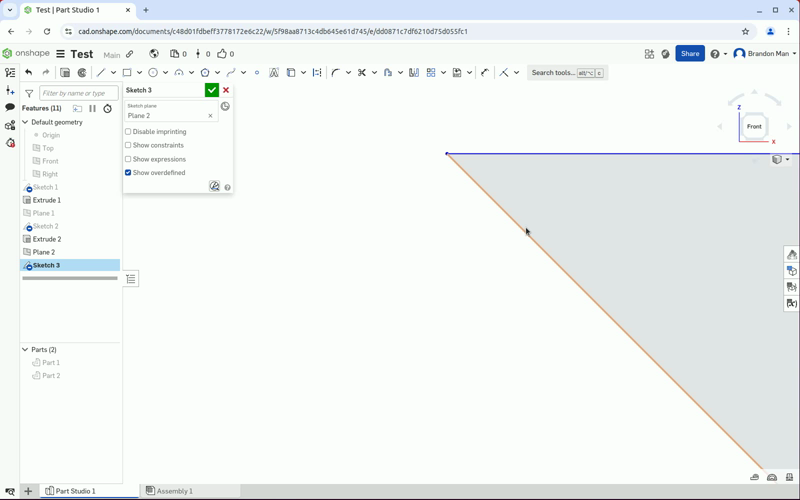
scroll(-6)
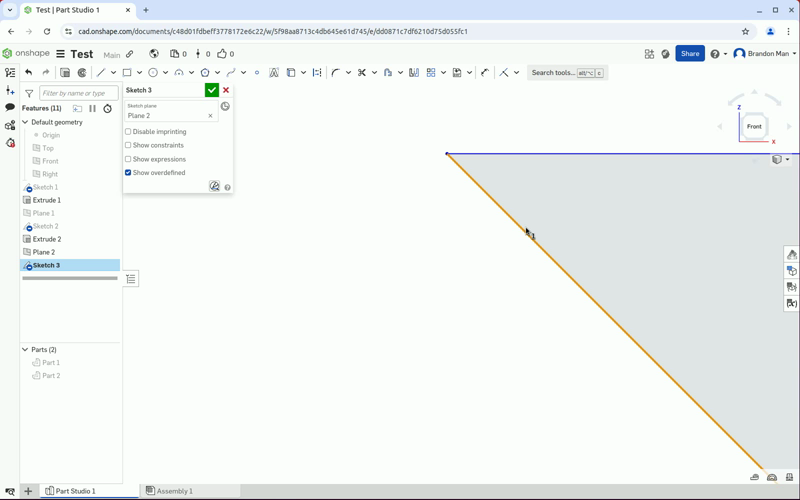
scroll(-6)
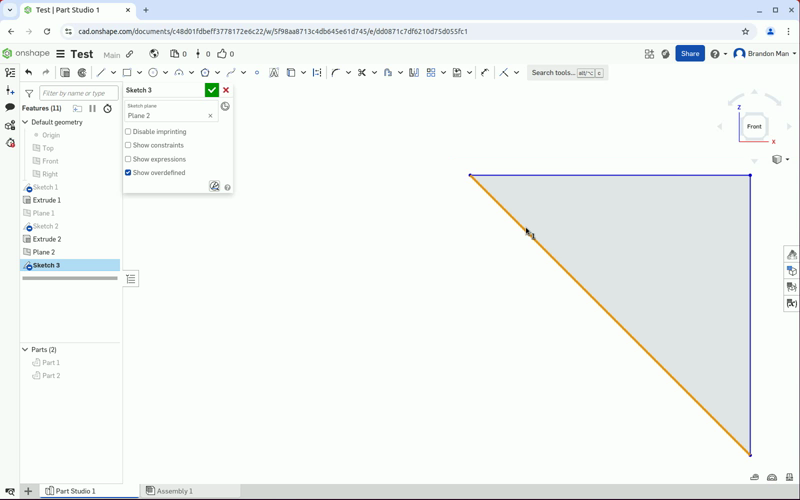
scroll(-6)
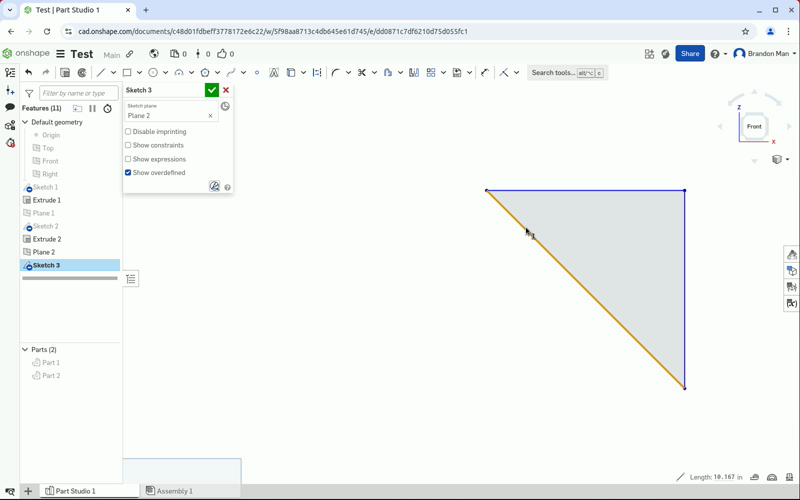
scroll(-6)
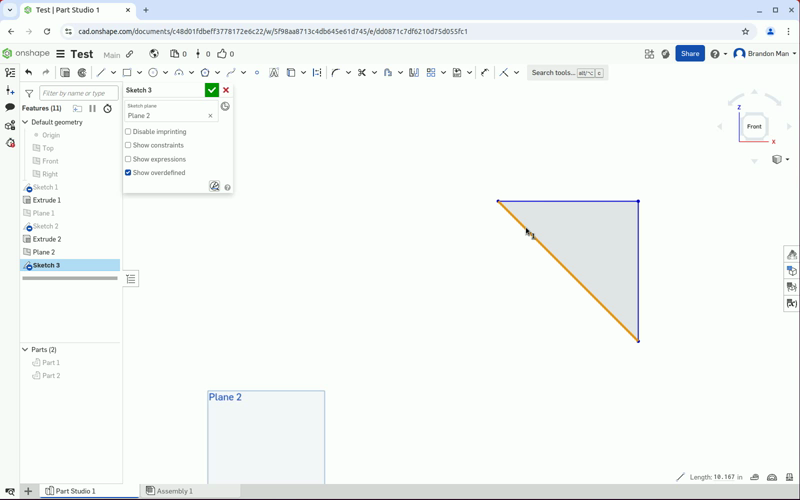
scroll(-6)
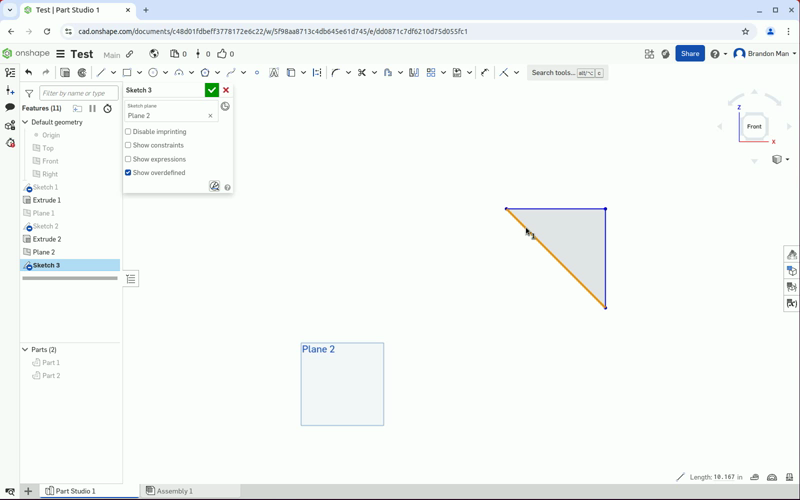
scroll(-6)
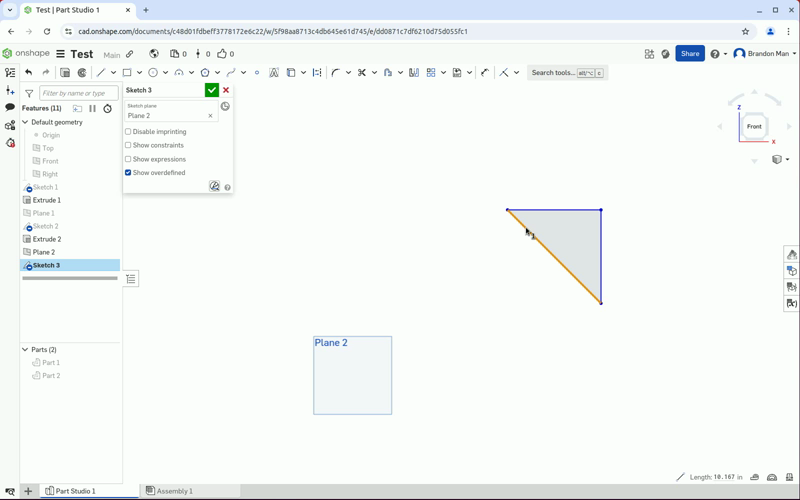
scroll(-6)
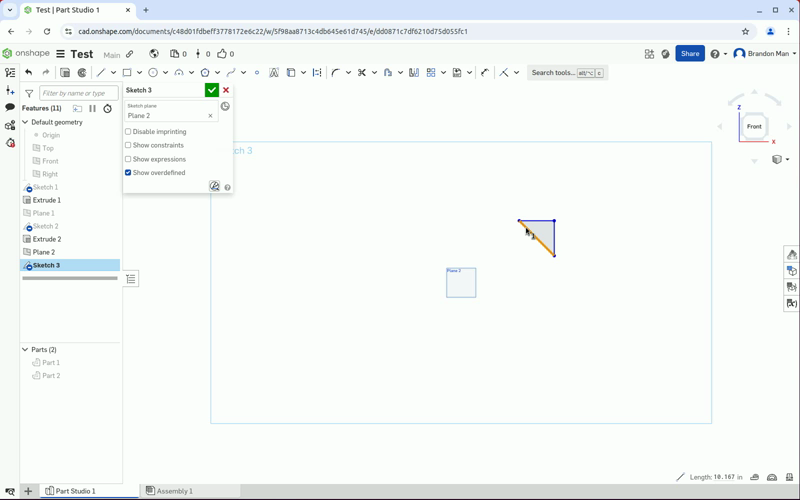
mouse_move(73, 352)
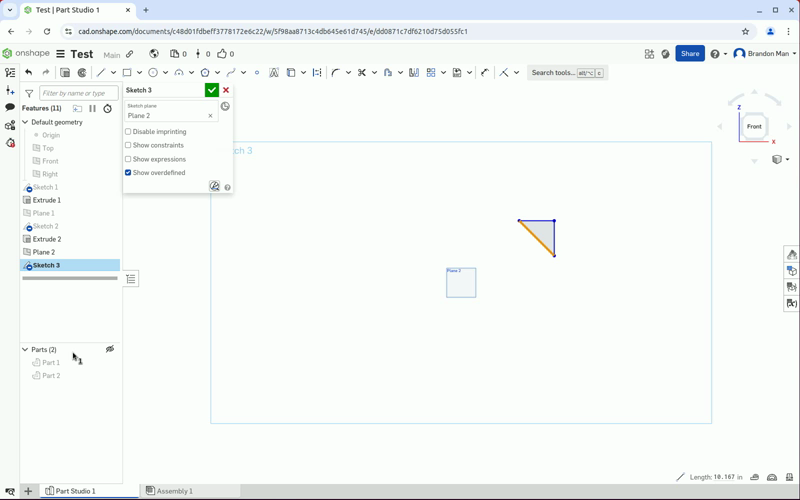
key(shift+y)
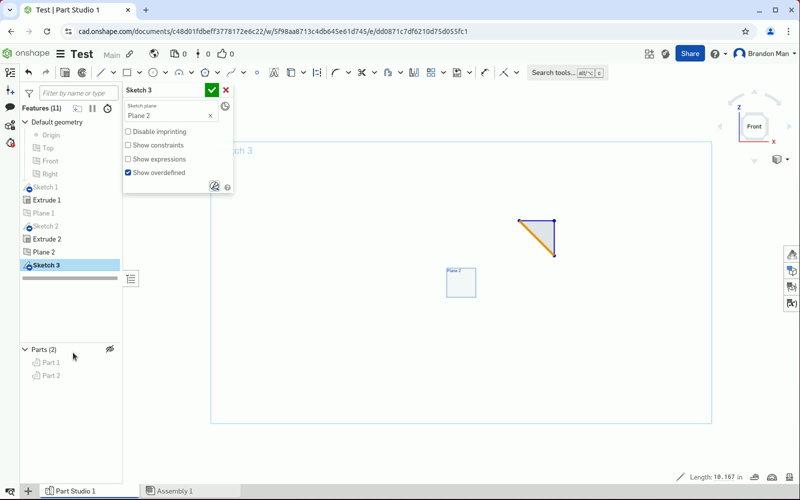
key(shift+e)
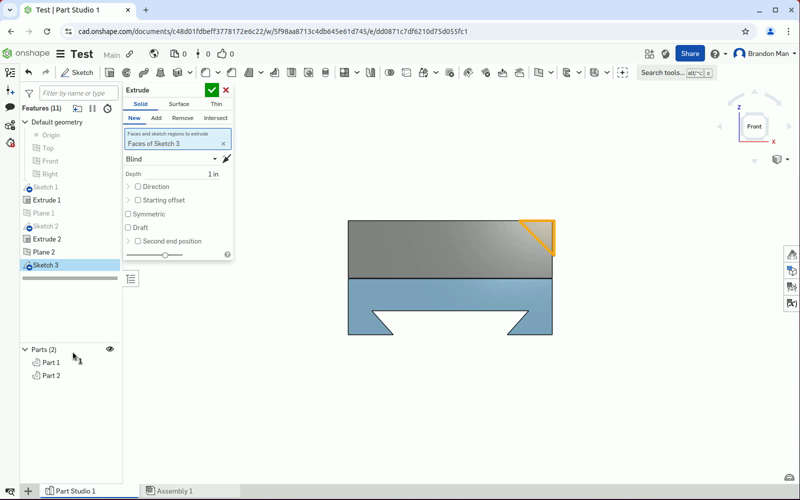
mouse_move(143, 106)
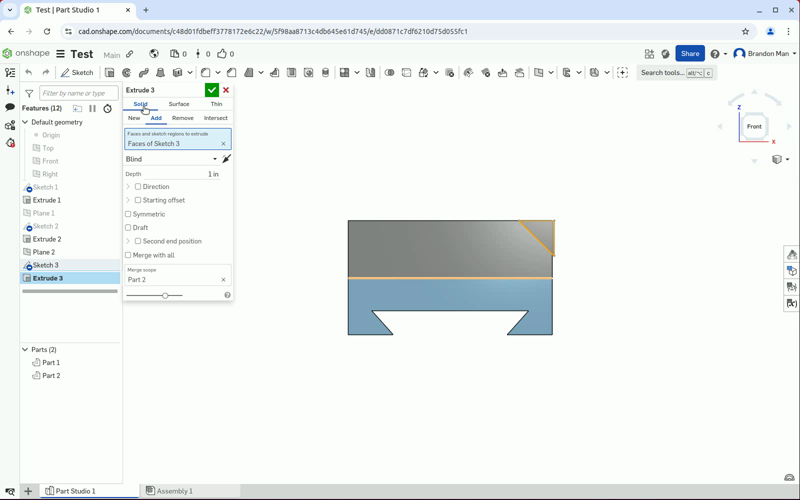
click(143, 106)
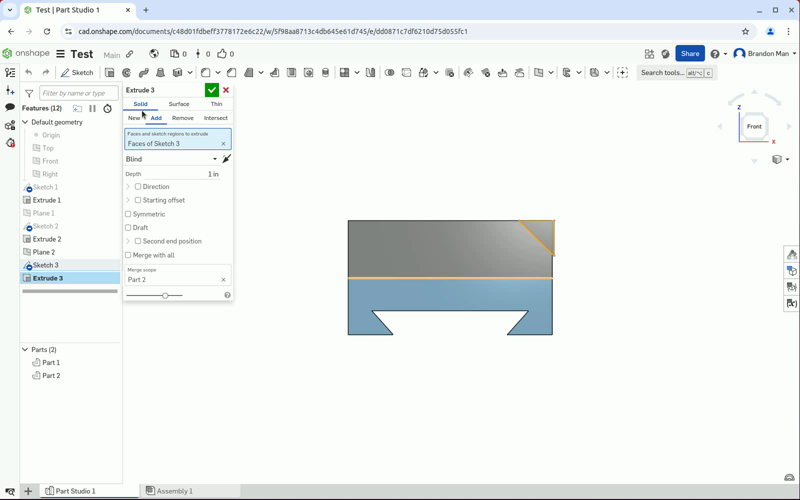
mouse_move(137, 120)
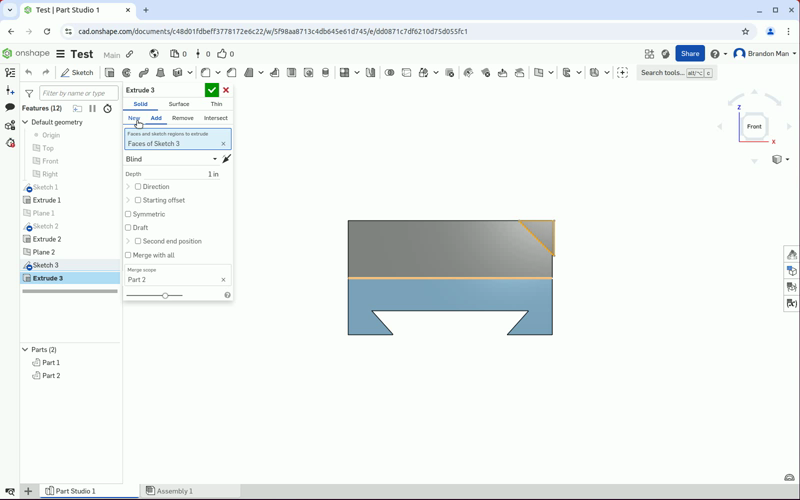
click(137, 120)
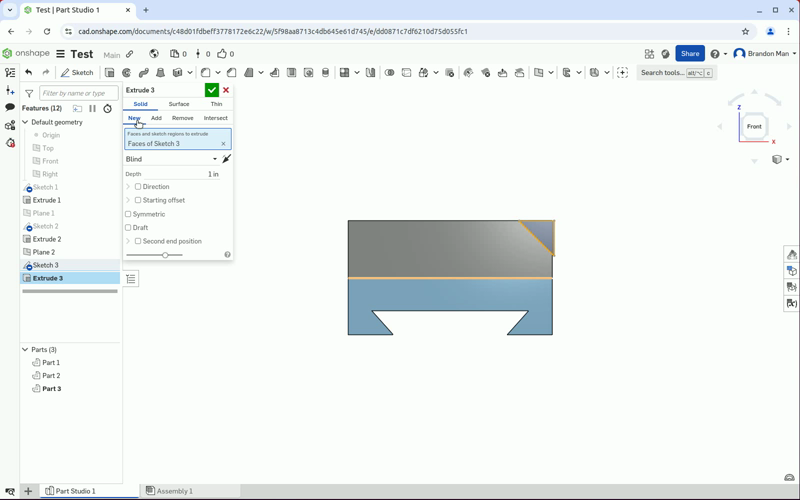
key(tab, 4)
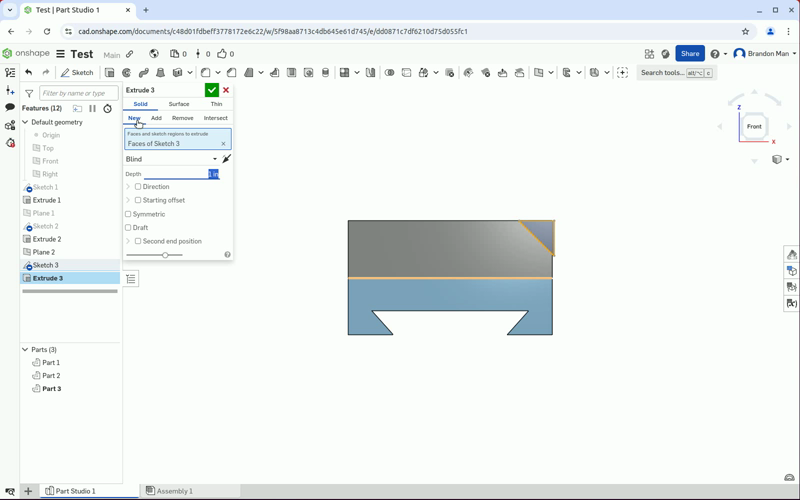
text(-5.777)
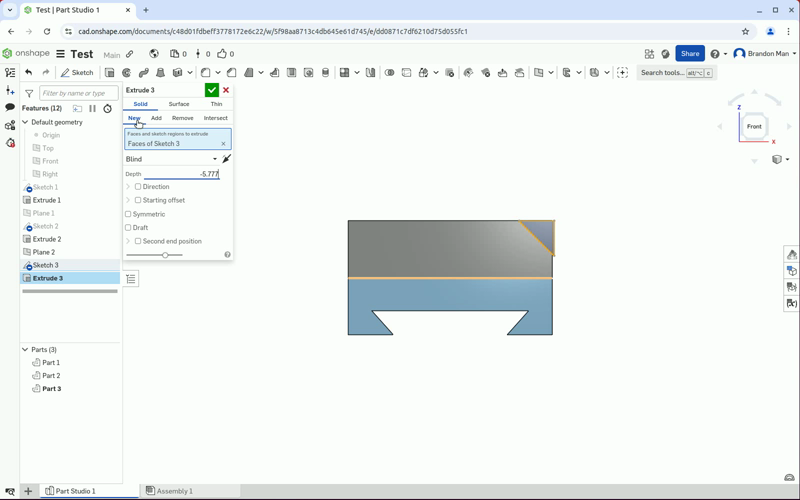
key(enter)
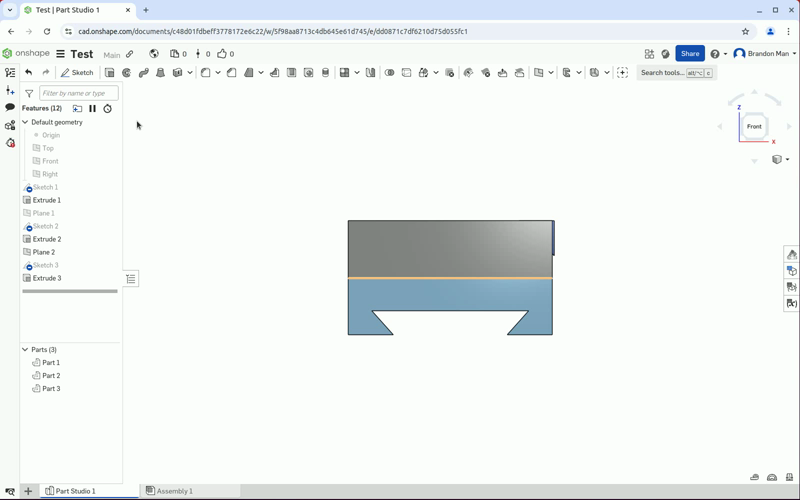
key(shift+h)
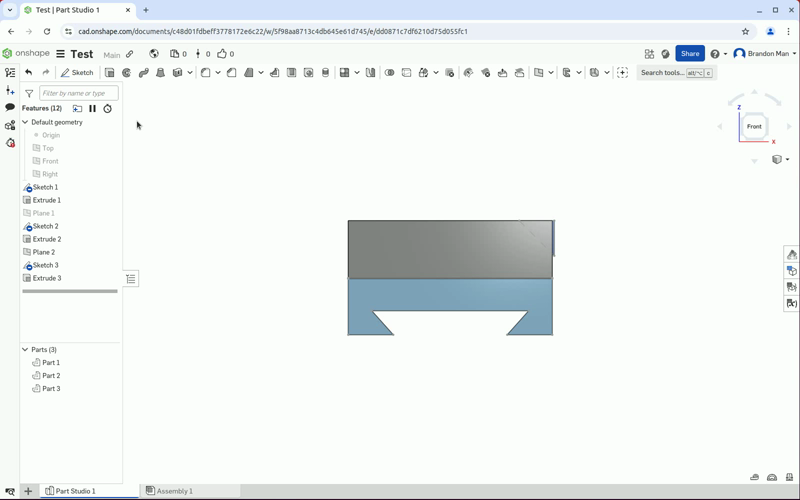
key(shift+h)
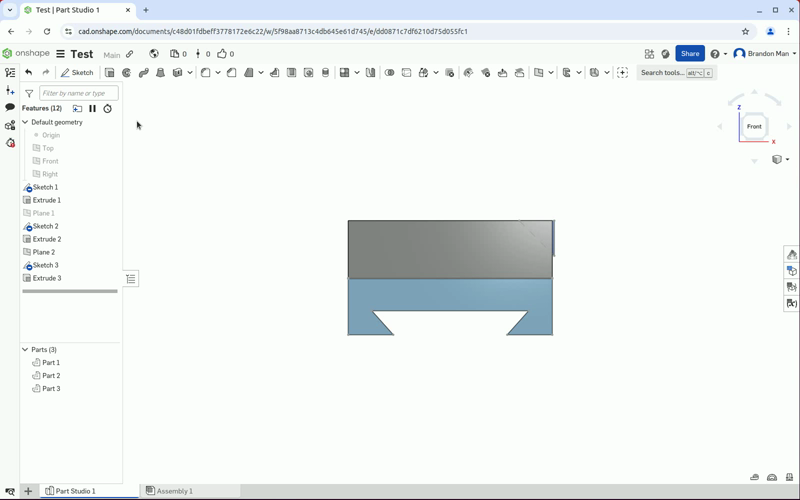
key(shift+7)
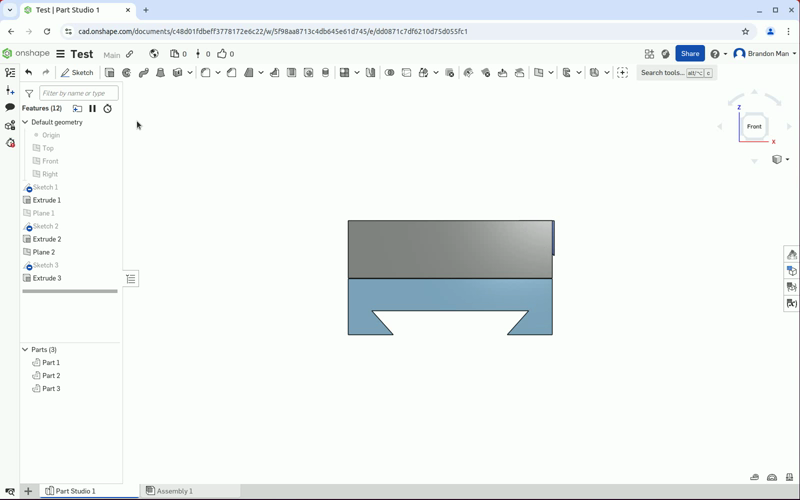
key(left, 2)
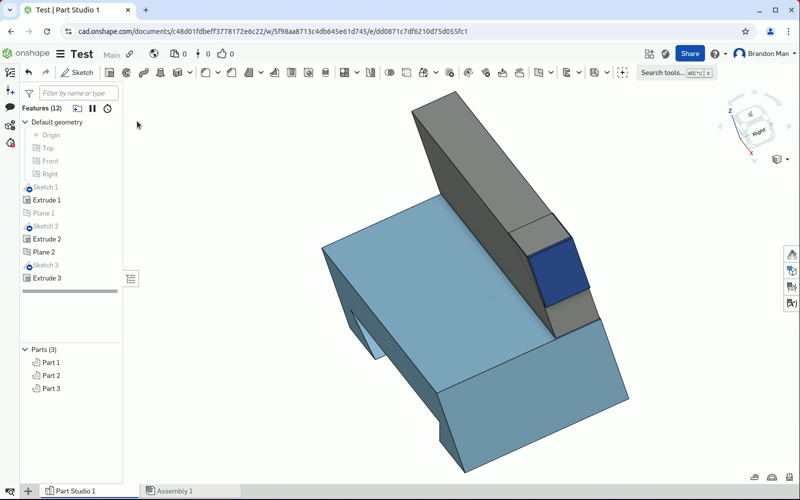
key(down, 2)
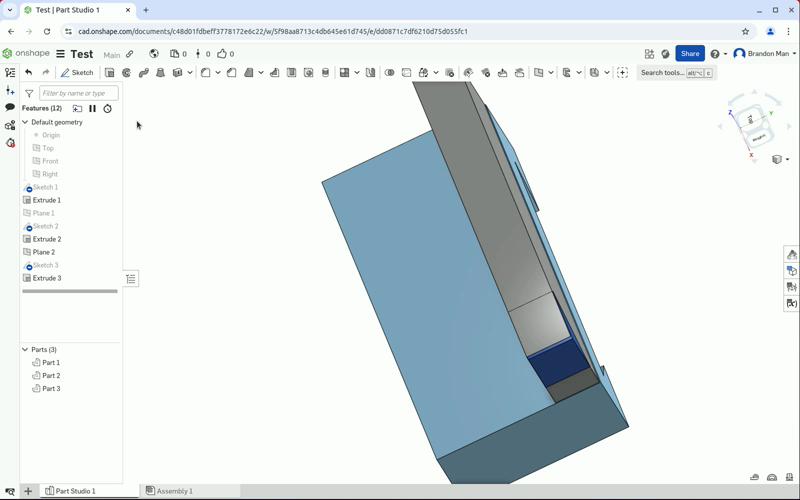
key(up, 2)
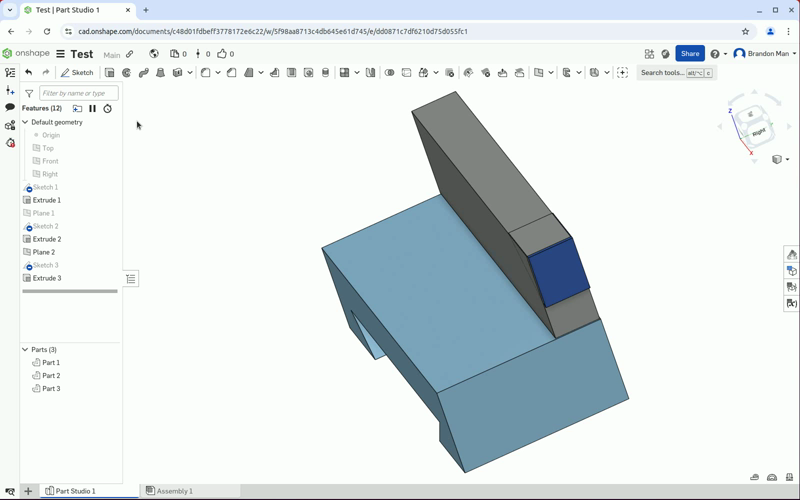
key(right, 2)
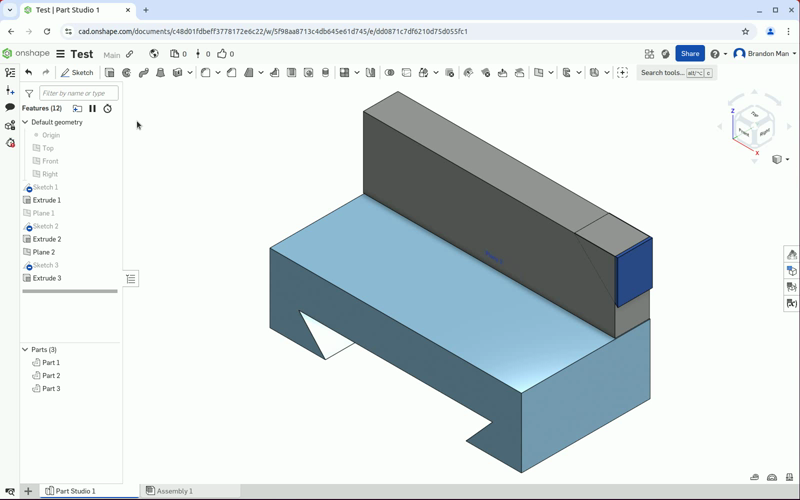
mouse_move(73, 189)
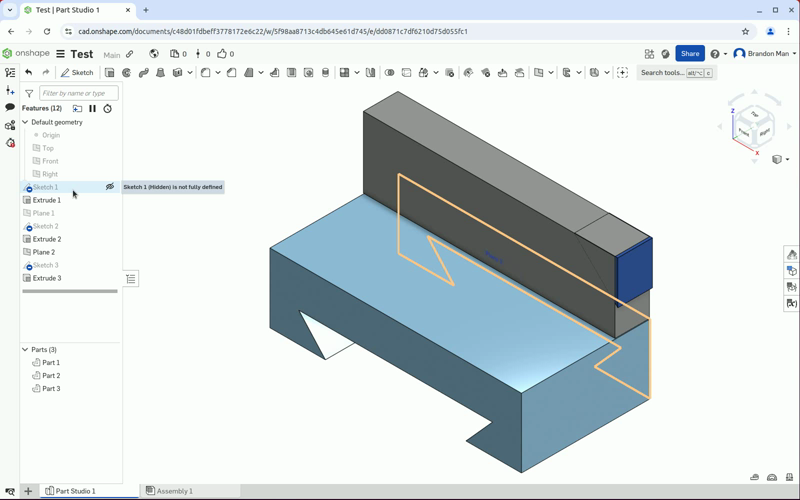
click(73, 189)